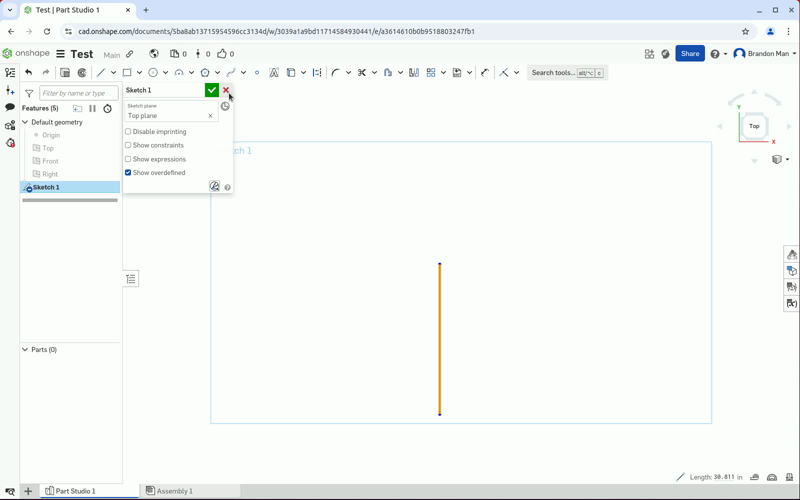
key(shift+h)
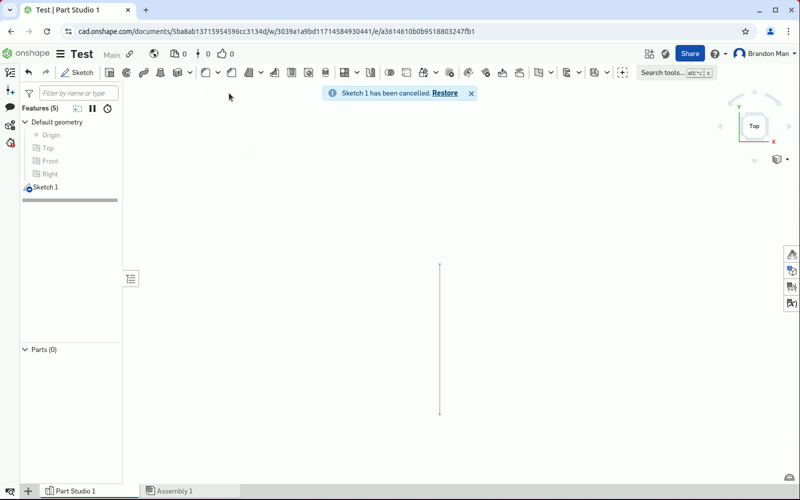
key(shift+s)
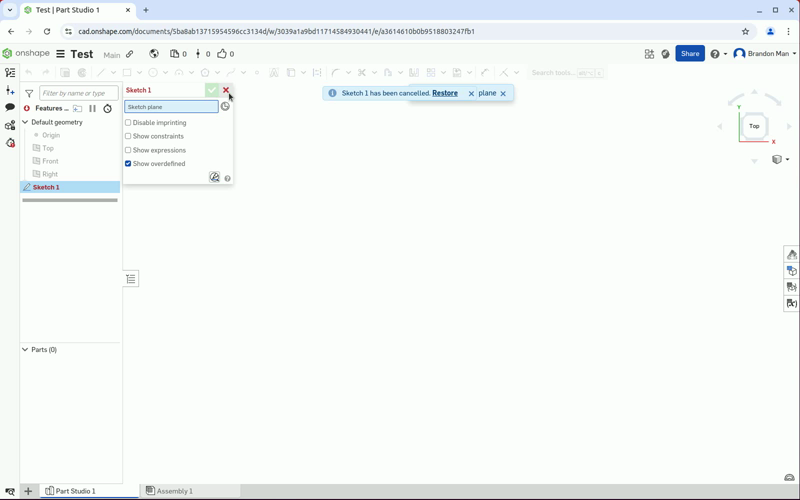
mouse_move(73, 150)
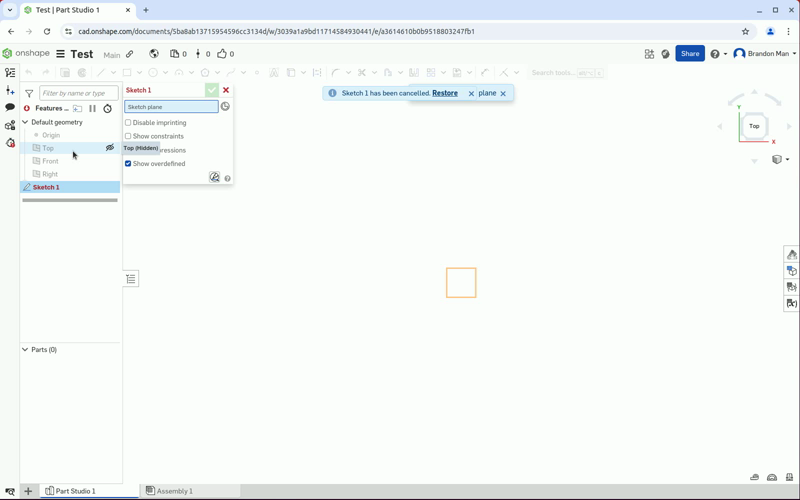
click(73, 150)
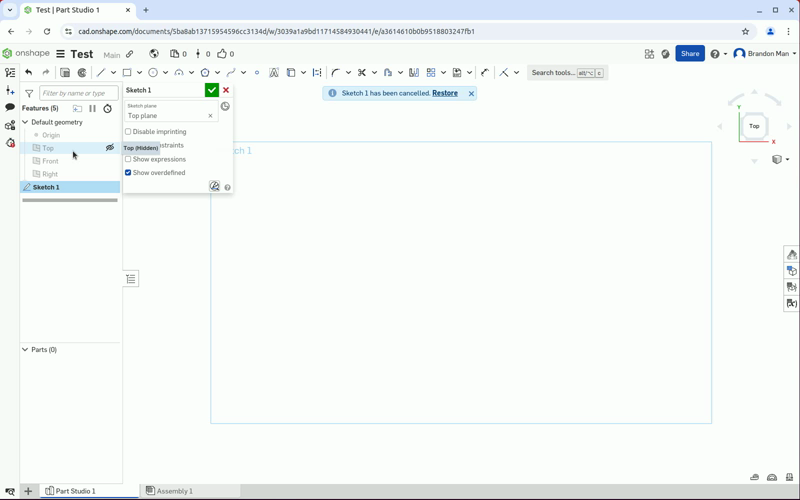
mouse_move(73, 352)
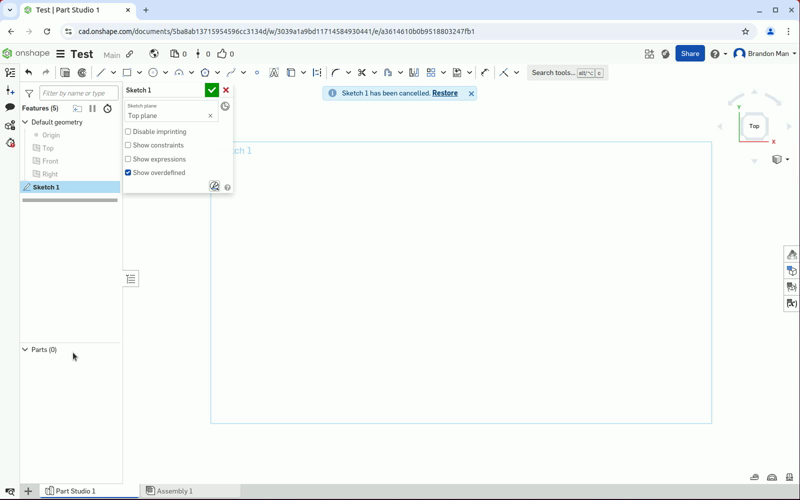
key(y)
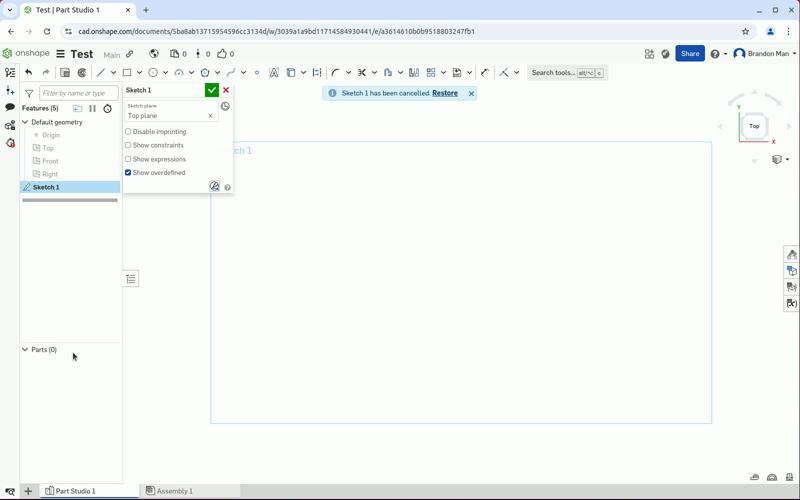
key(l)
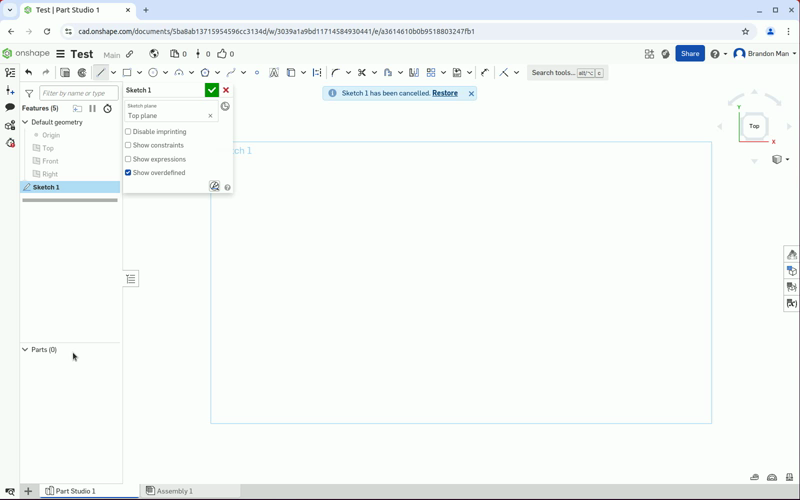
key_down(shift)
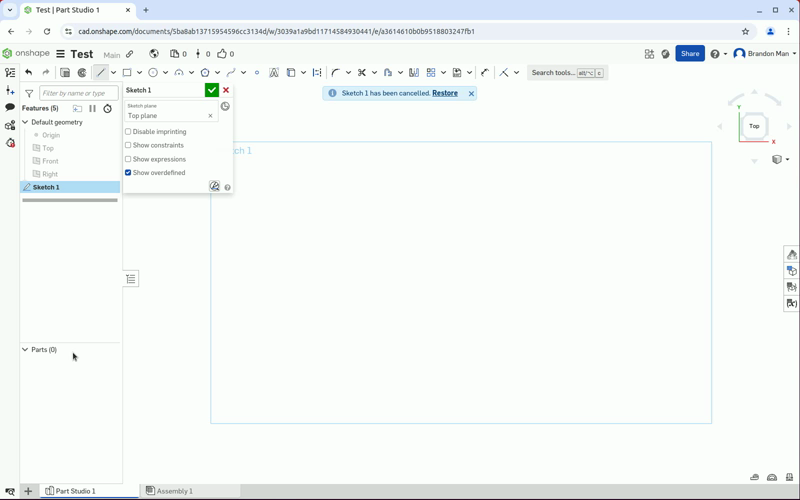
mouse_move(389, 368)
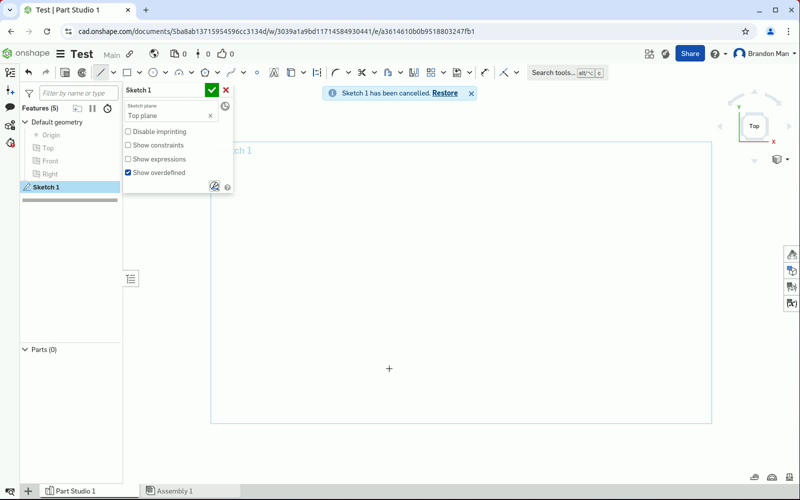
click(389, 368)
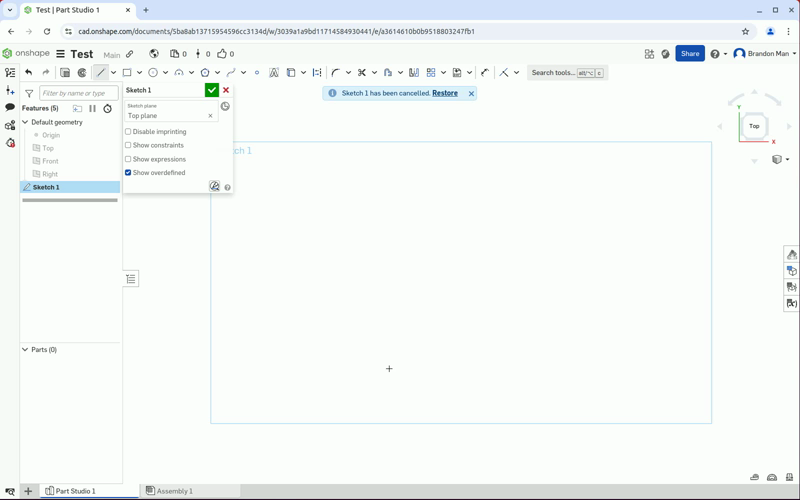
key_up(shift)
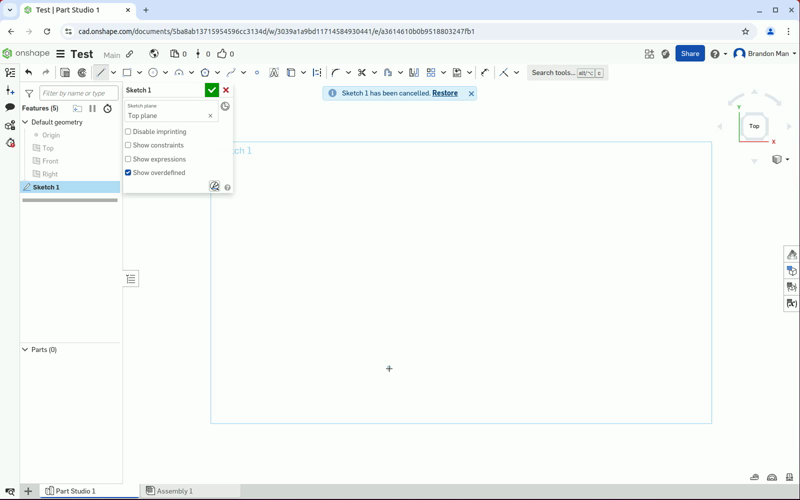
key_down(shift)
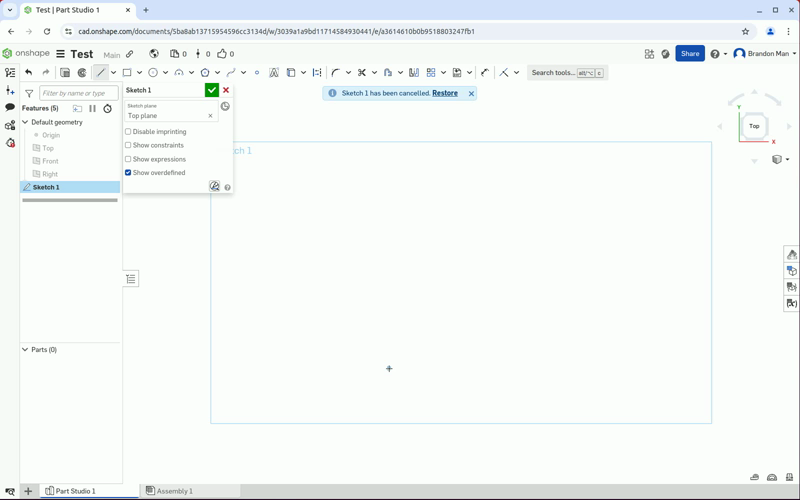
mouse_move(482, 368)
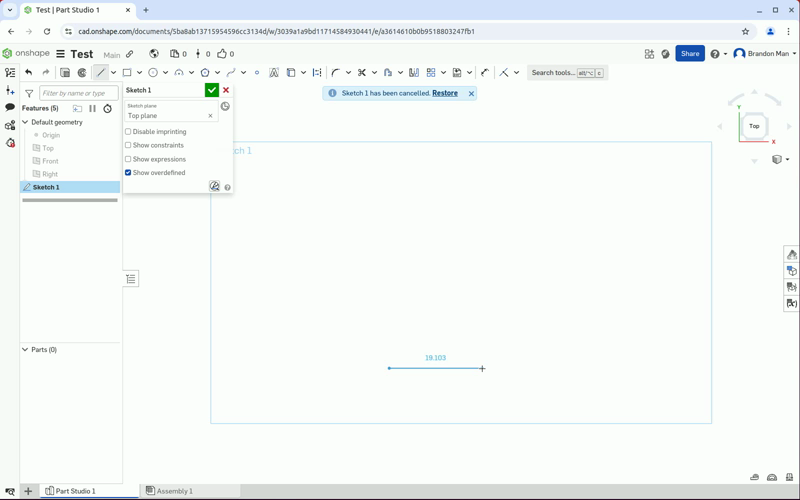
click(482, 368)
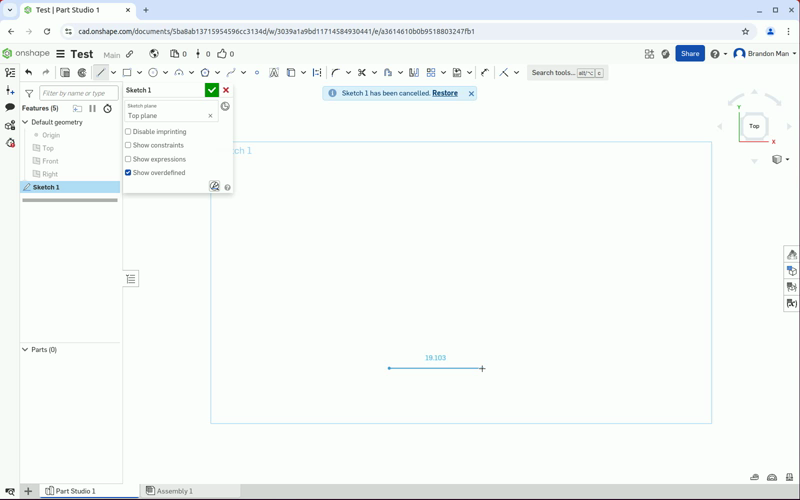
key_up(shift)
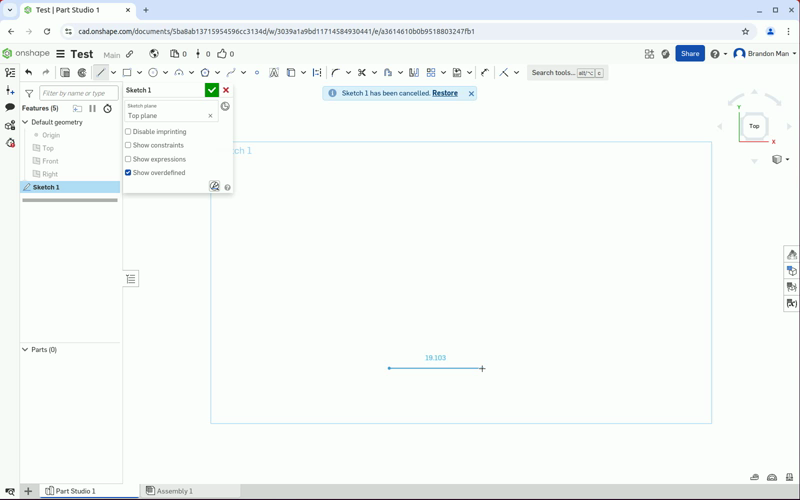
key_down(shift)
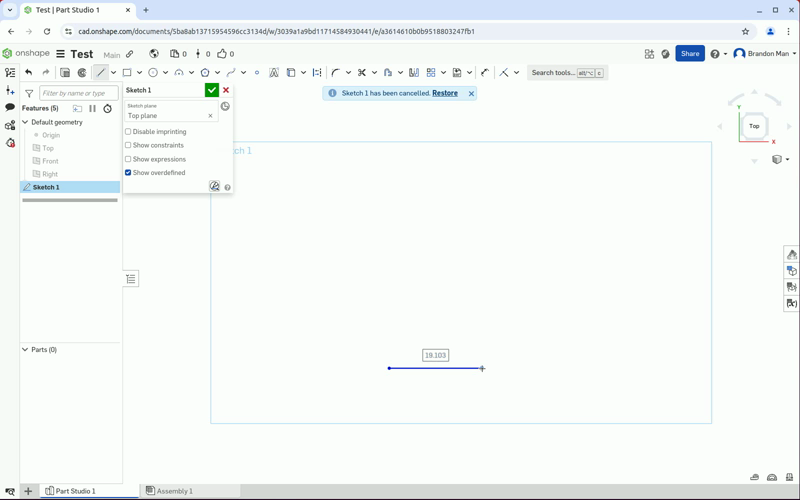
mouse_move(512, 368)
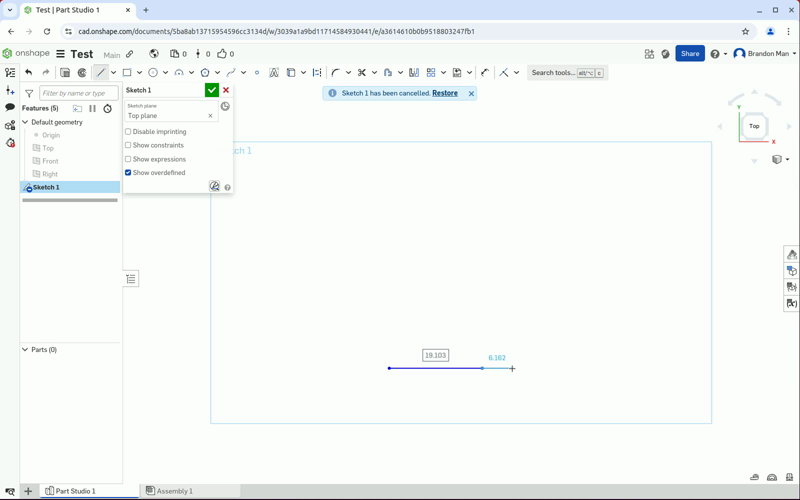
mouse_move(482, 331)
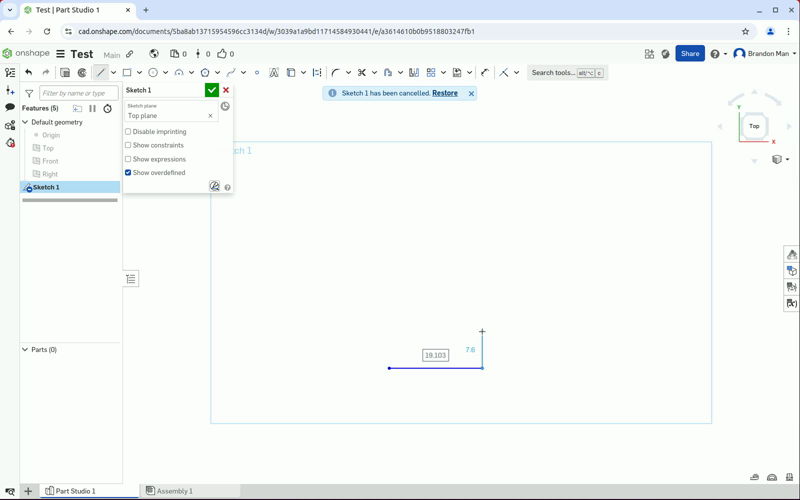
click(482, 331)
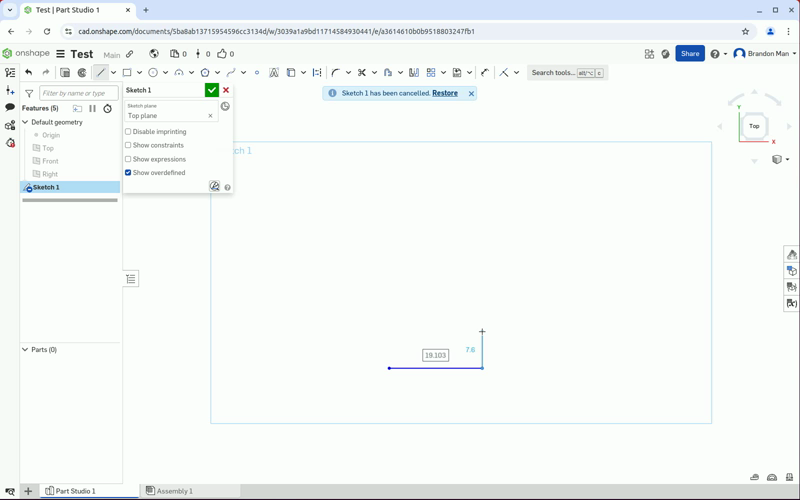
key_up(shift)
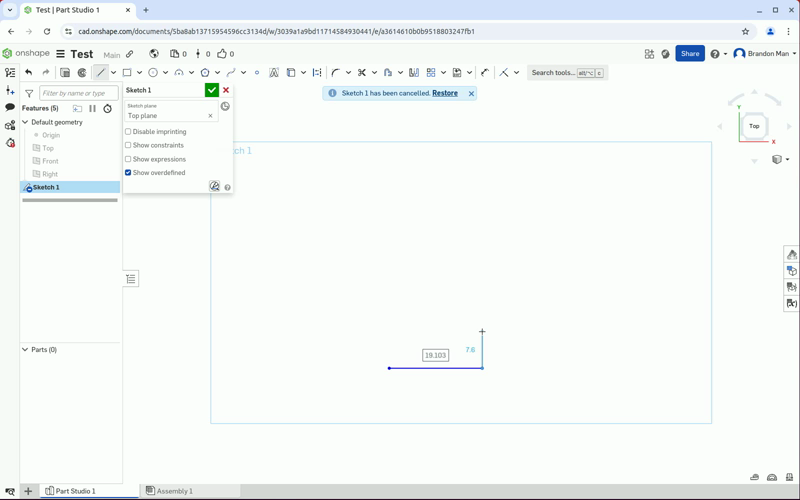
key(esc)
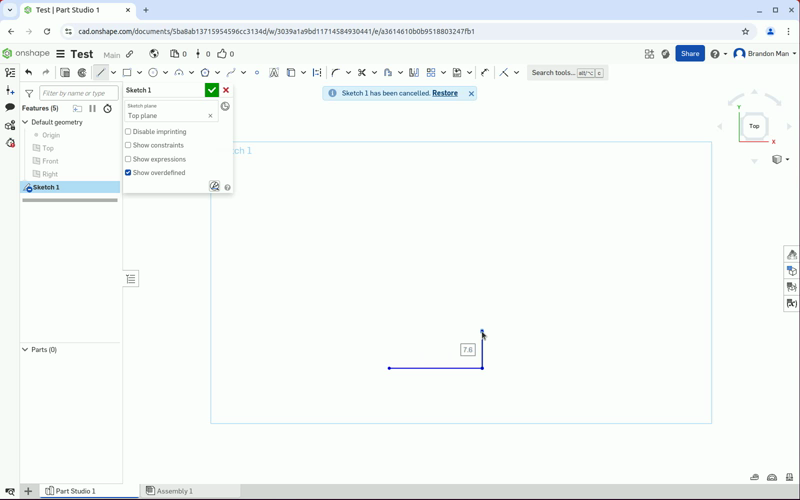
key(a)
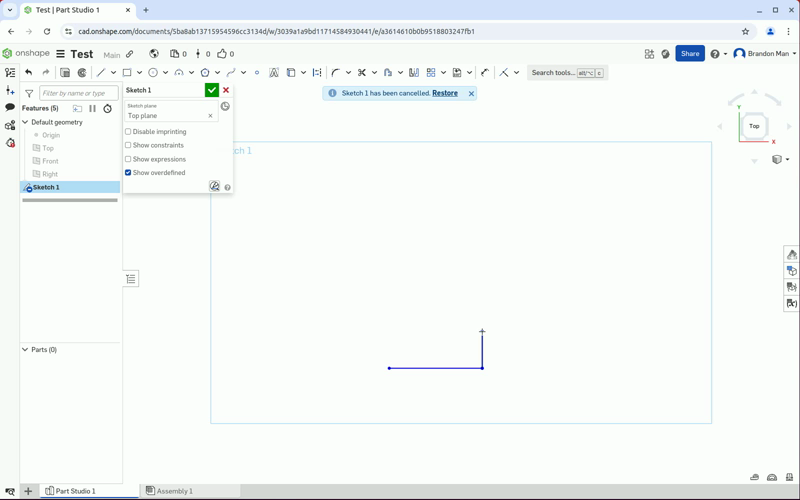
mouse_move(482, 331)
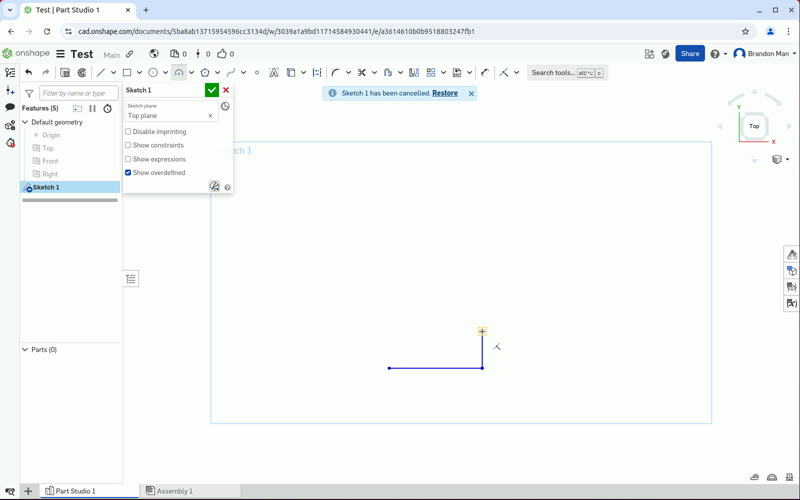
click(482, 331)
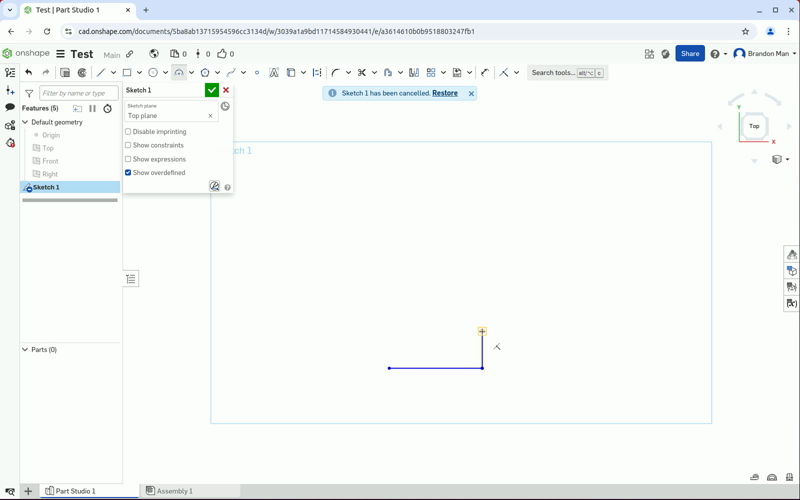
key_down(shift)
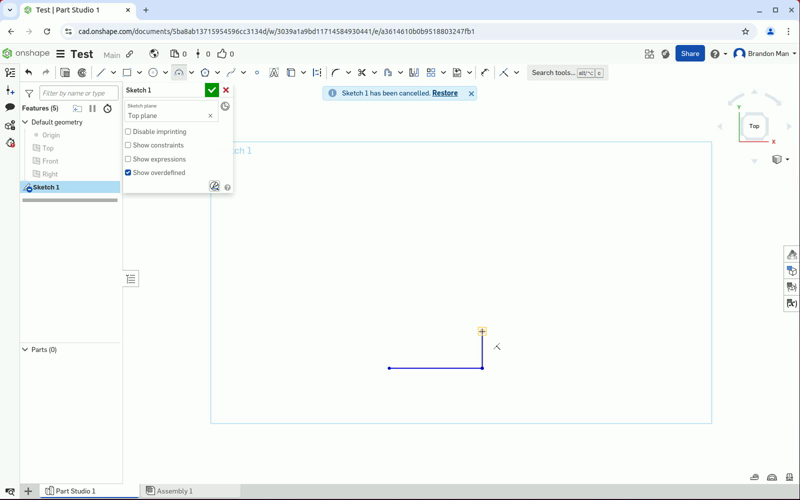
mouse_move(426, 275)
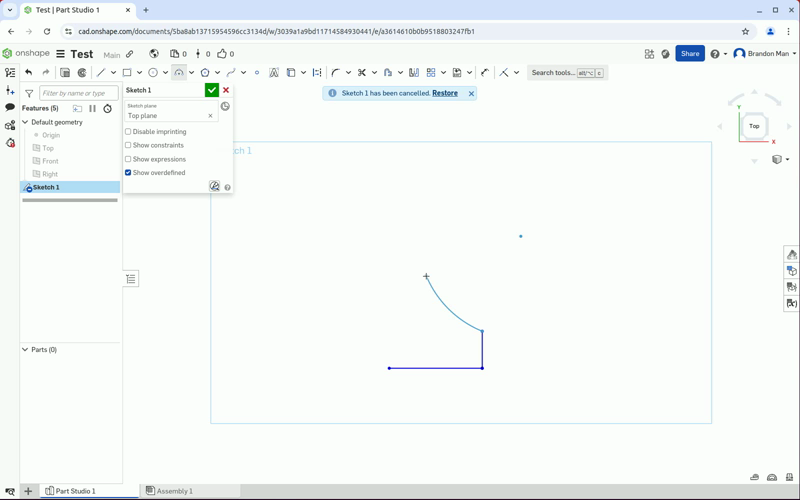
click(426, 275)
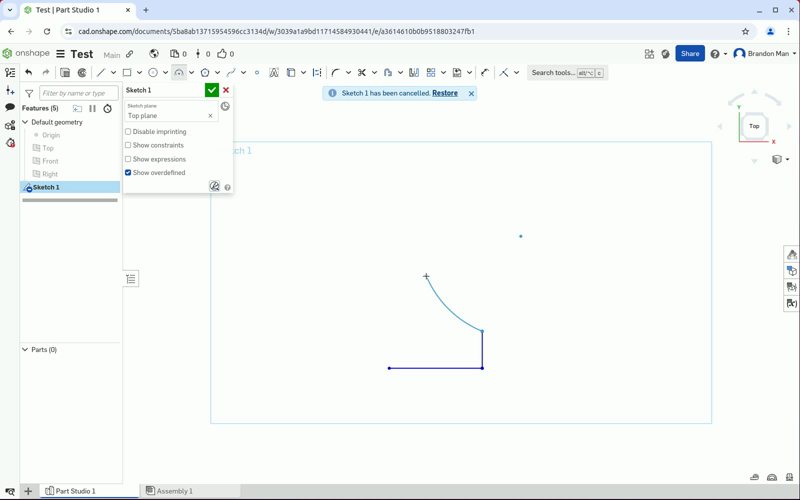
mouse_move(442, 315)
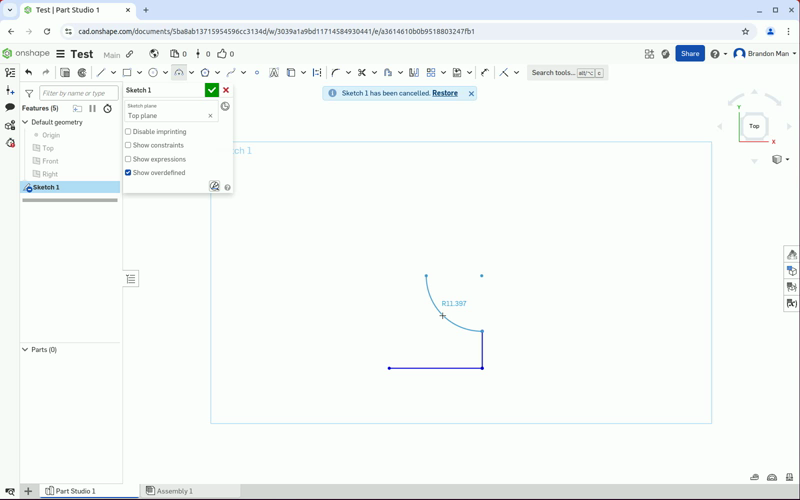
click(442, 315)
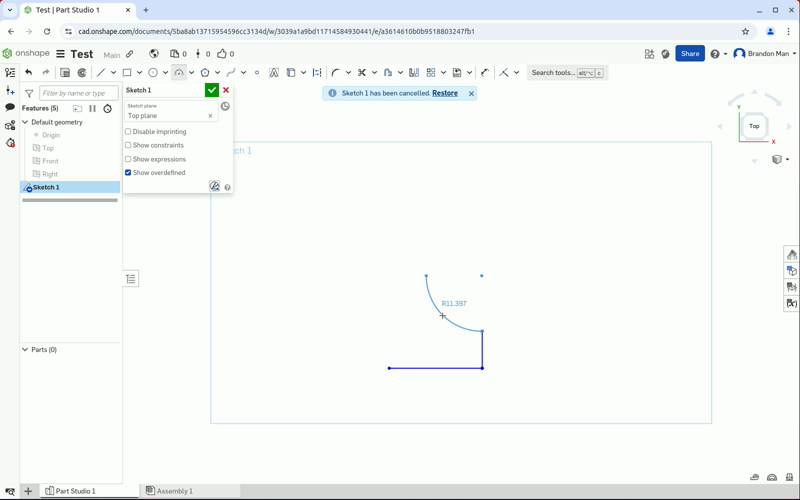
key_up(shift)
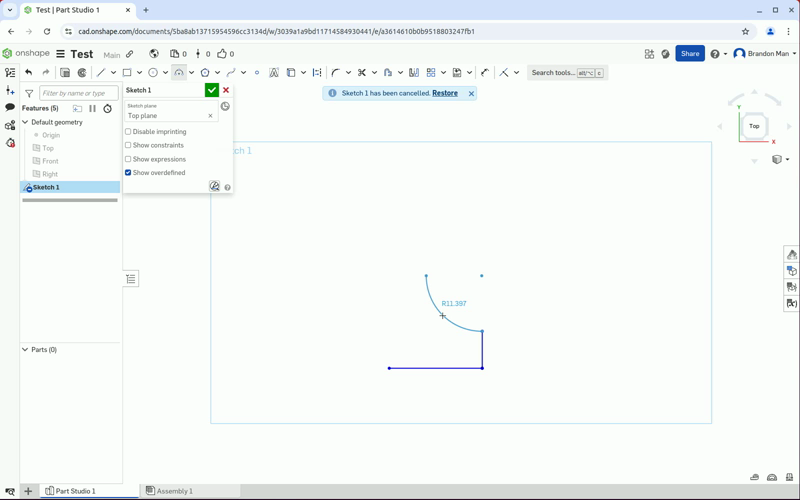
key(esc)
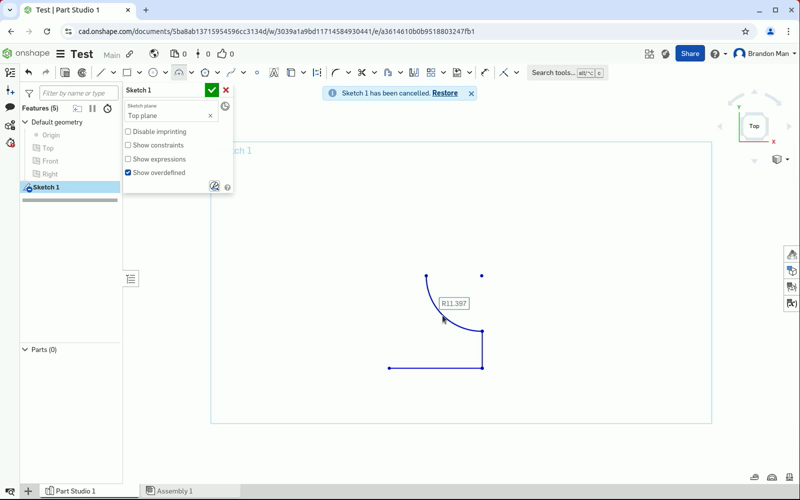
key(l)
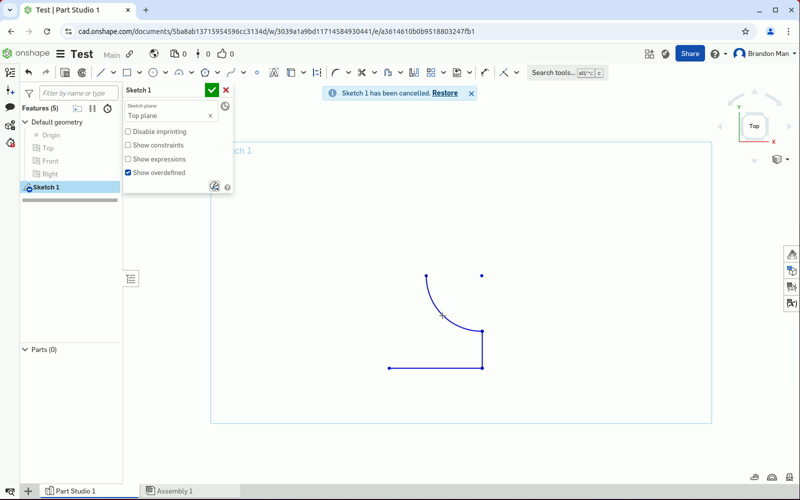
mouse_move(426, 275)
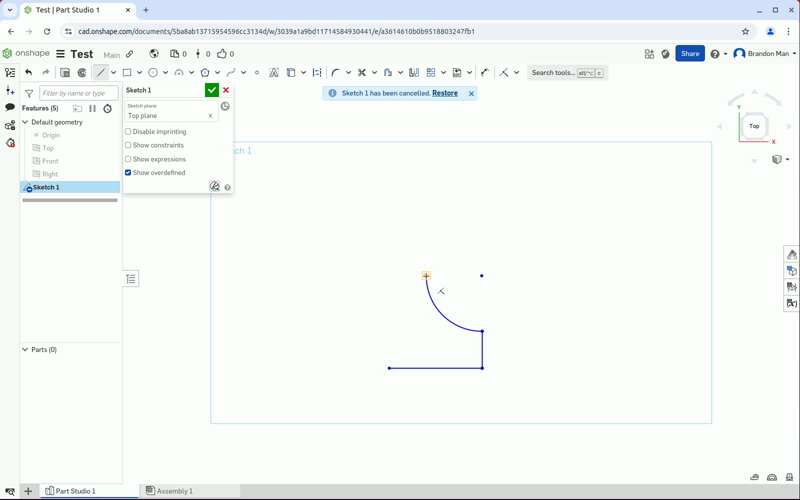
click(426, 275)
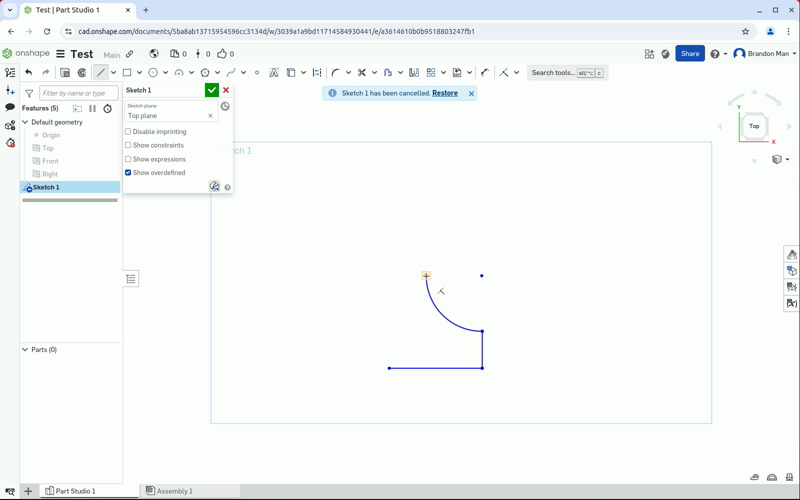
key_down(shift)
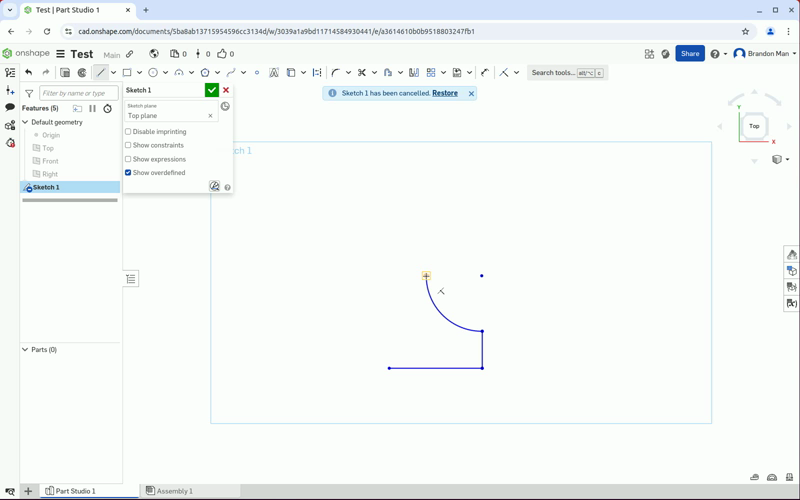
mouse_move(456, 275)
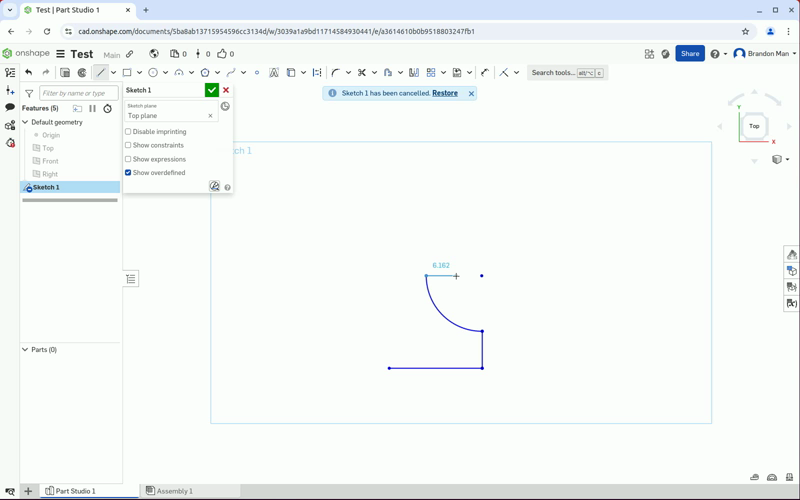
mouse_move(389, 275)
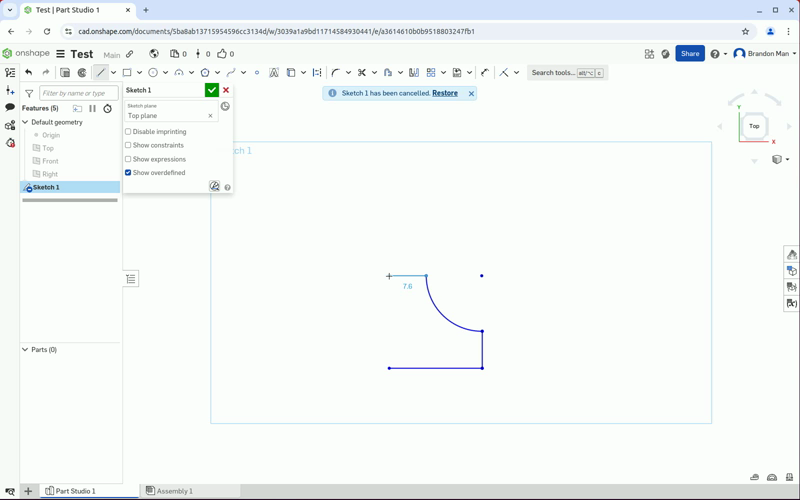
click(389, 275)
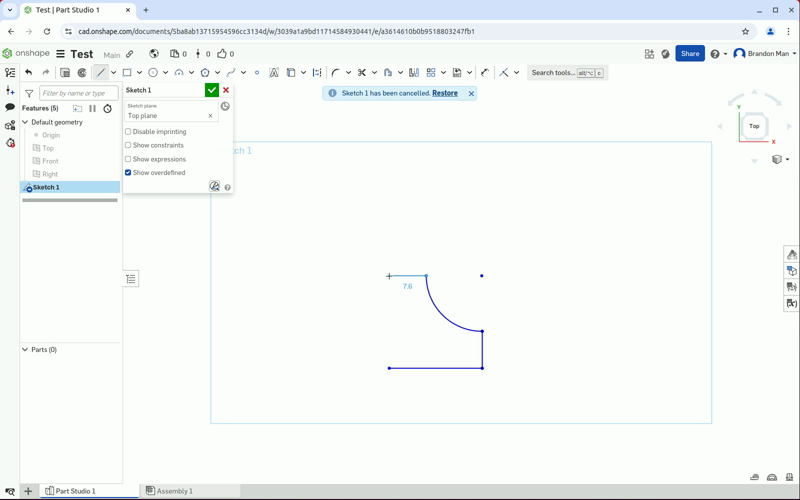
key_up(shift)
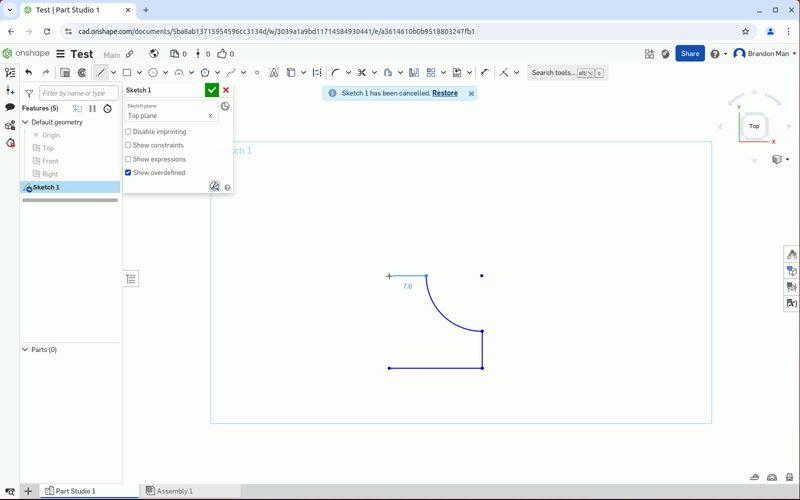
key_down(shift)
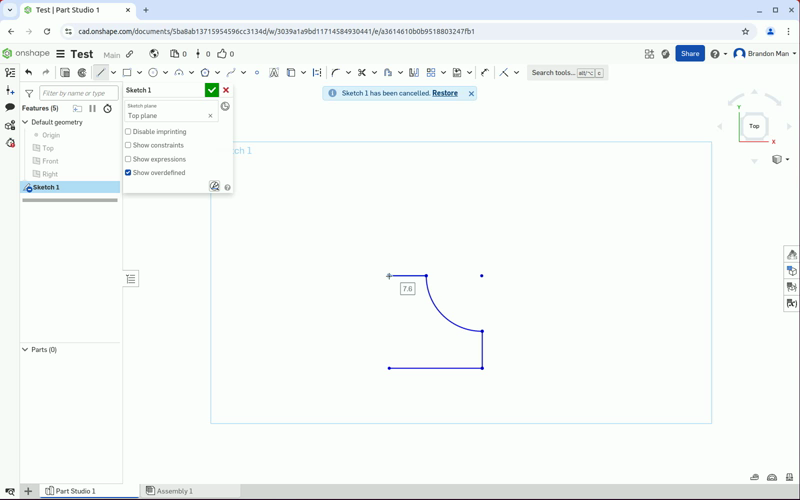
mouse_move(389, 368)
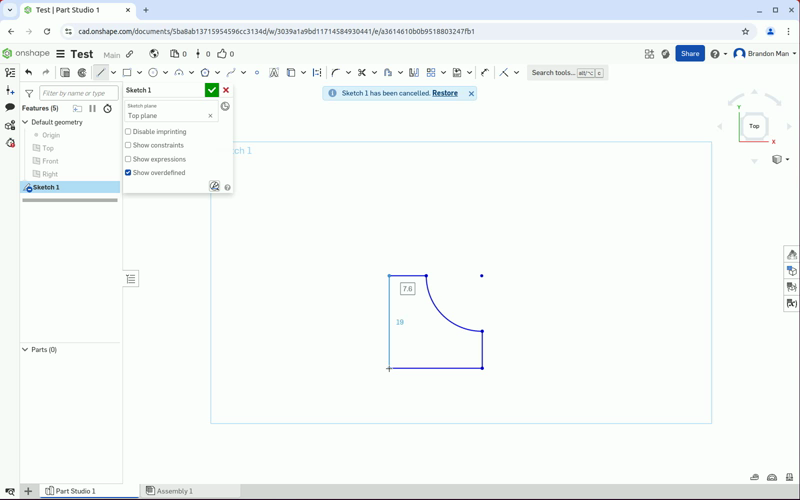
key_up(shift)
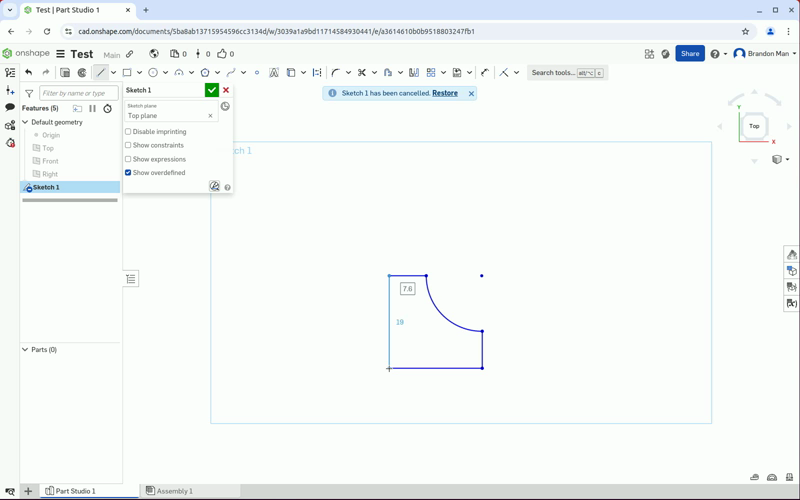
click(389, 368)
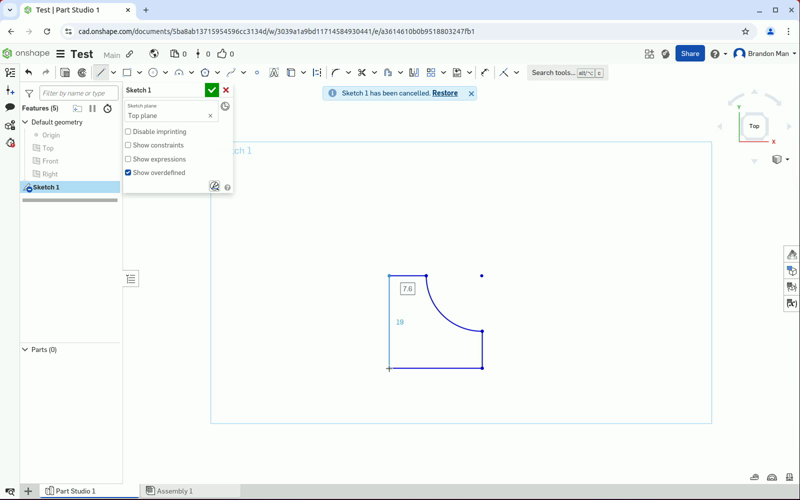
key(esc)
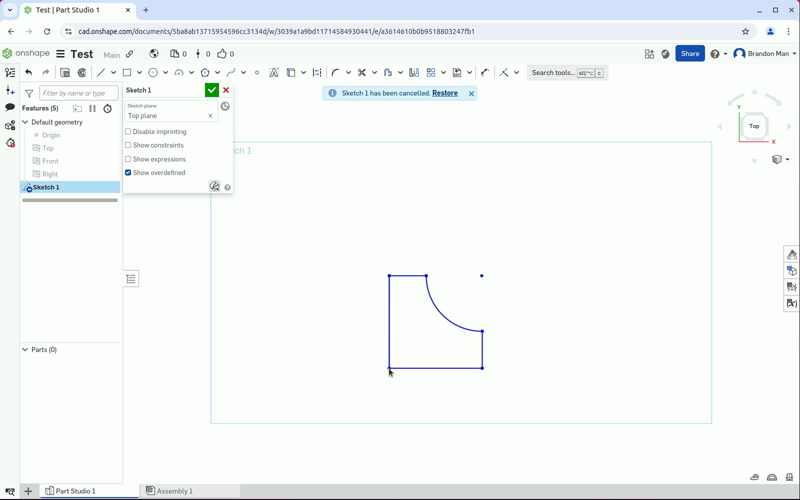
mouse_move(417, 347)
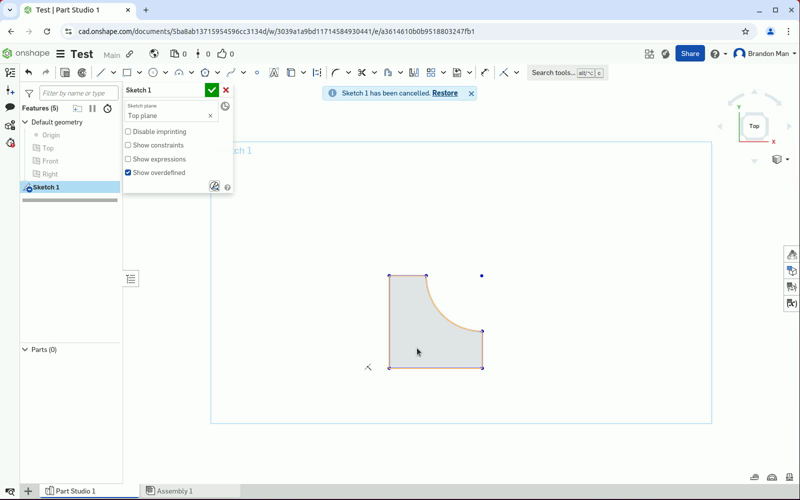
click(417, 347)
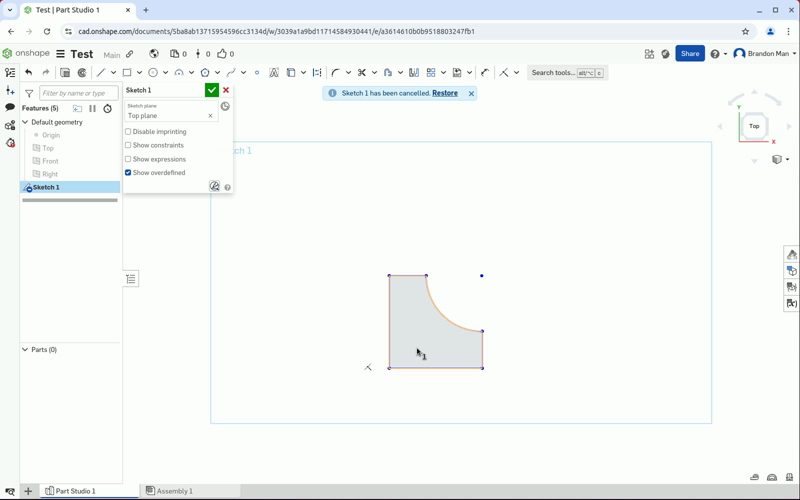
mouse_move(73, 352)
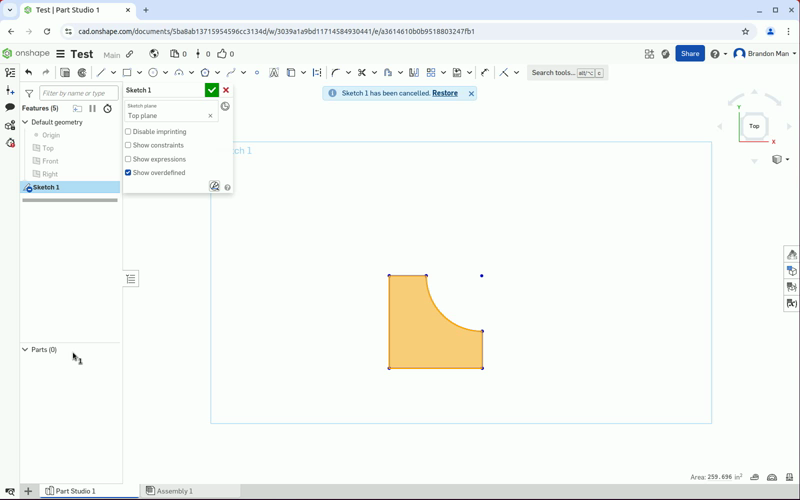
key(shift+y)
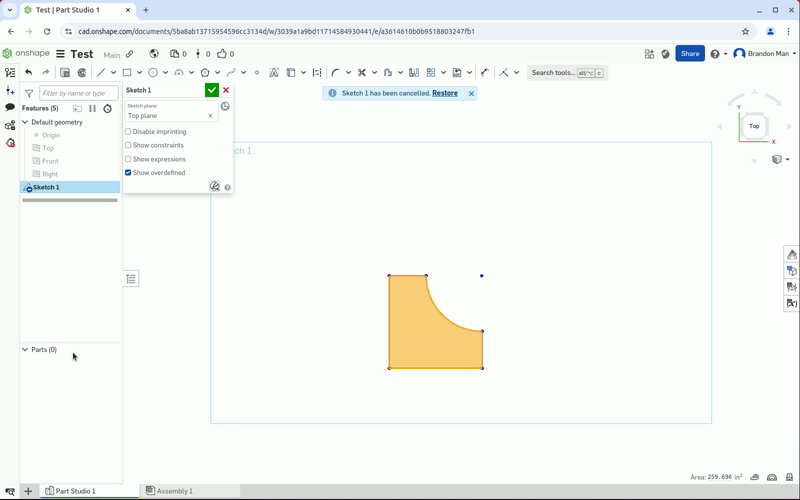
key(shift+e)
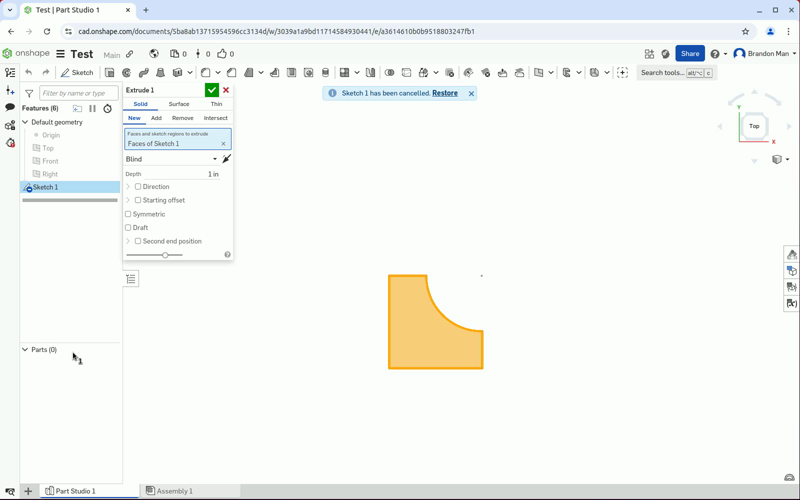
mouse_move(143, 106)
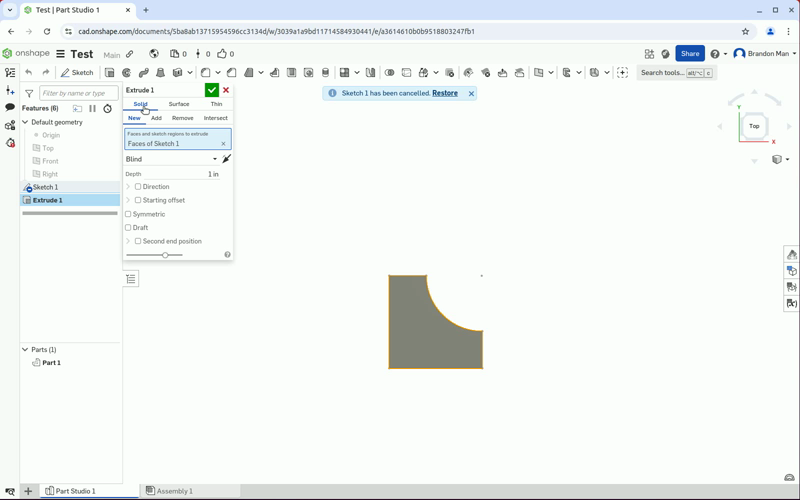
click(143, 106)
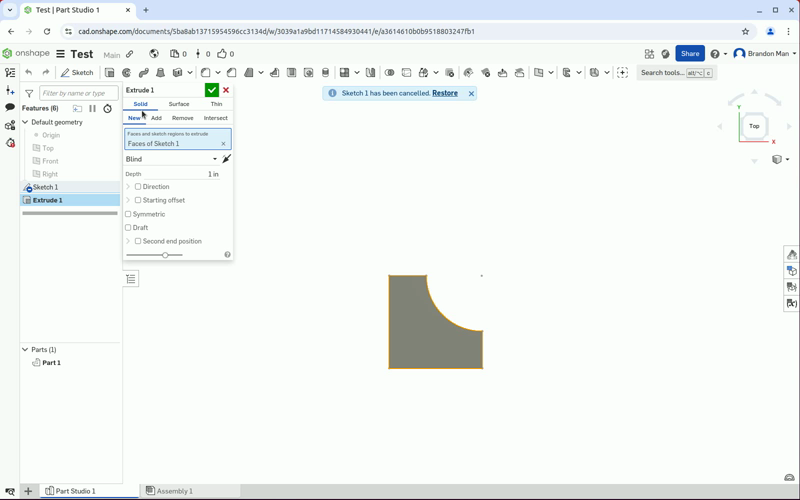
mouse_move(137, 120)
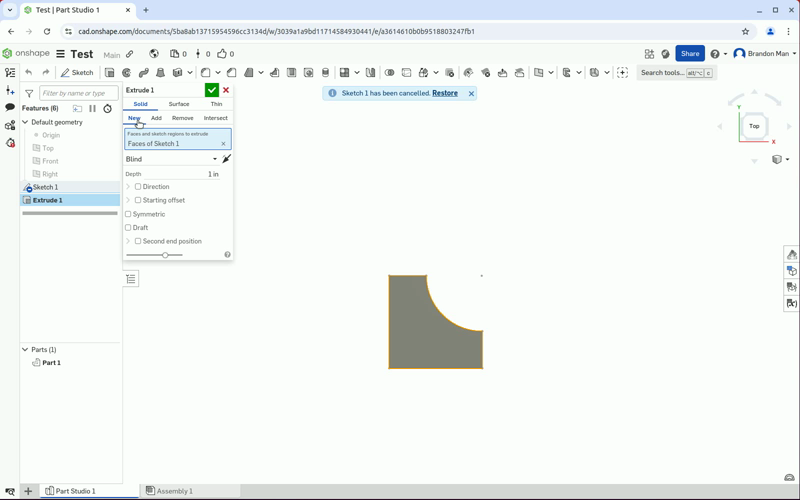
click(137, 120)
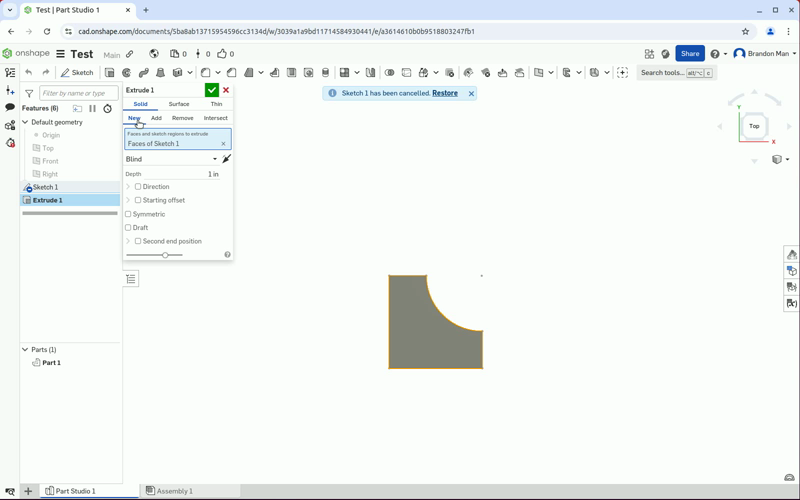
key(tab, 4)
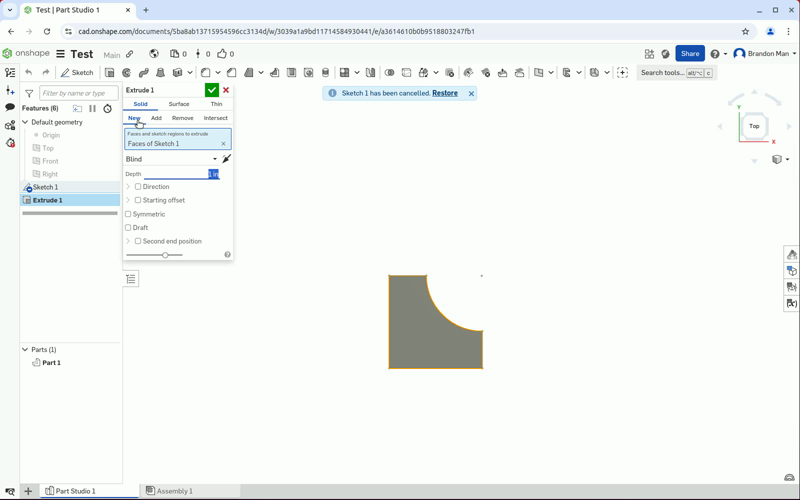
text(15.165)
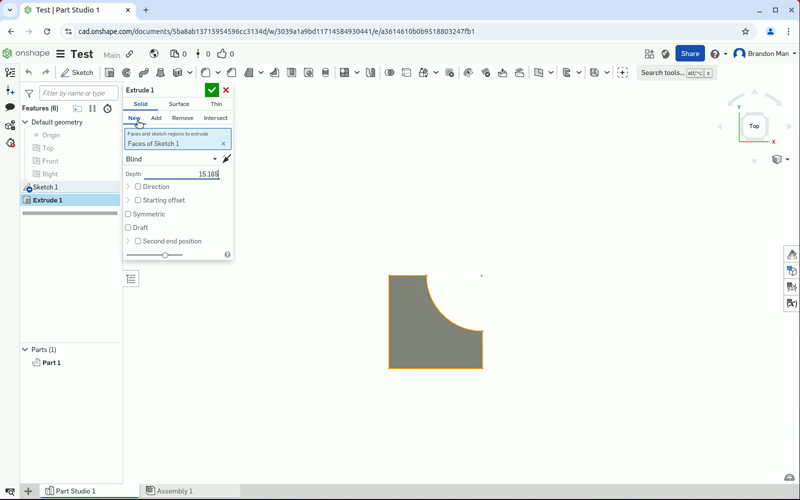
key(enter)
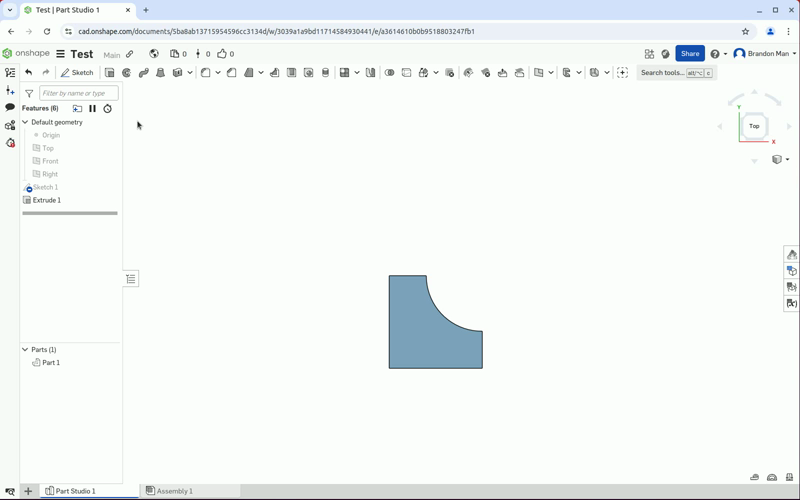
key(shift+h)
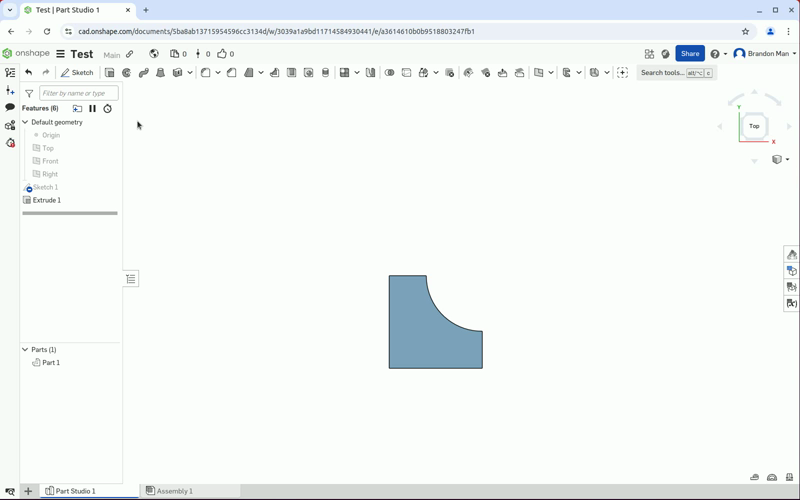
key(shift+h)
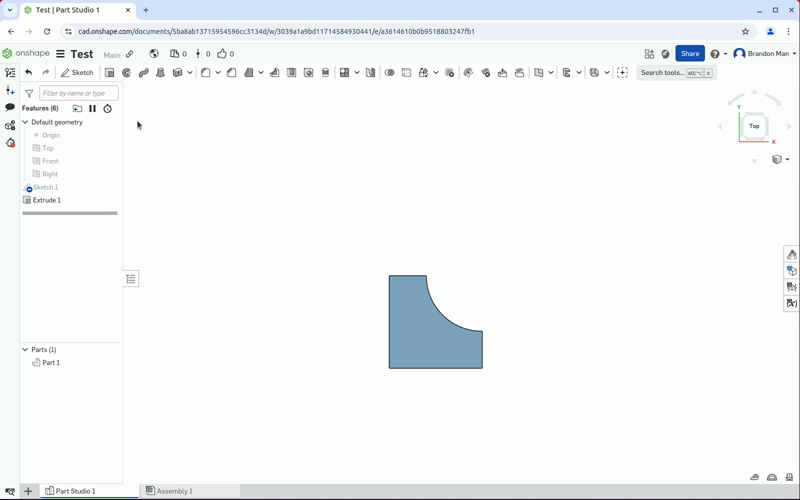
mouse_move(73, 189)
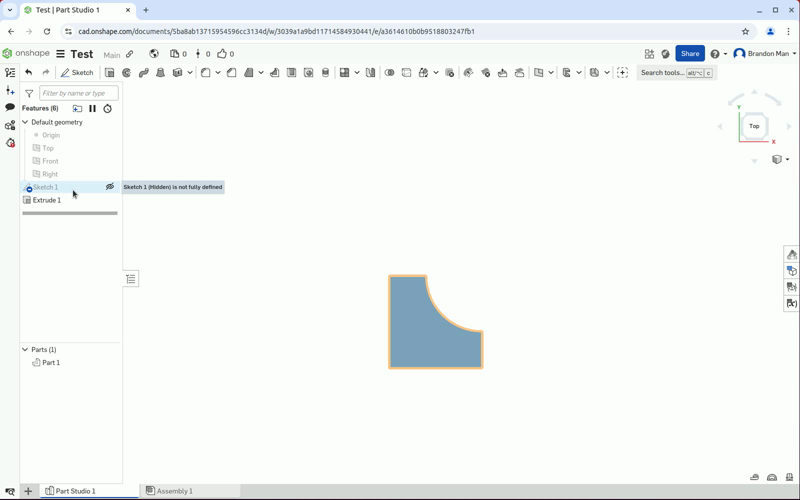
click(73, 189)
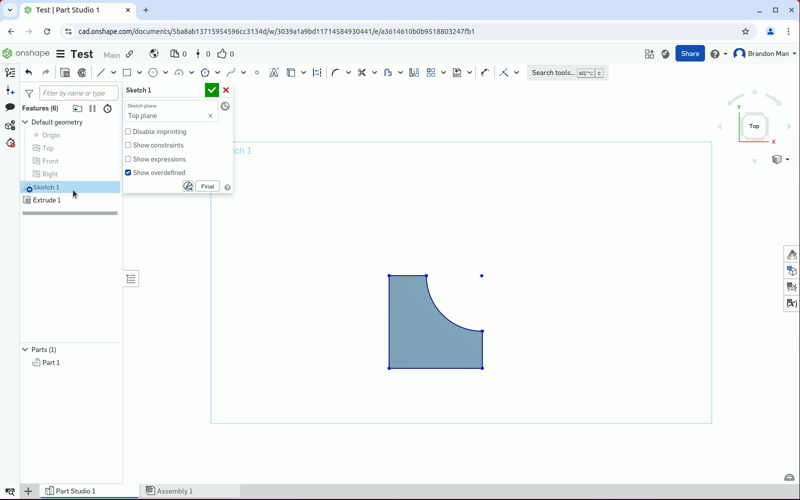
mouse_move(229, 92)
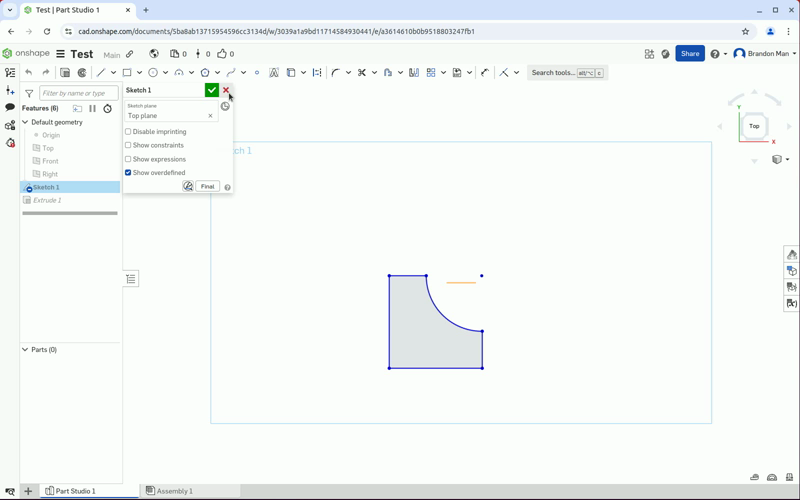
click(229, 92)
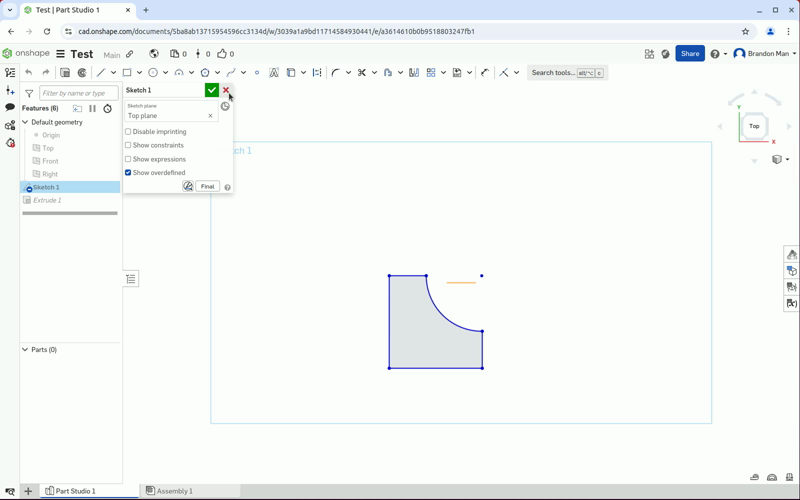
key(shift+s)
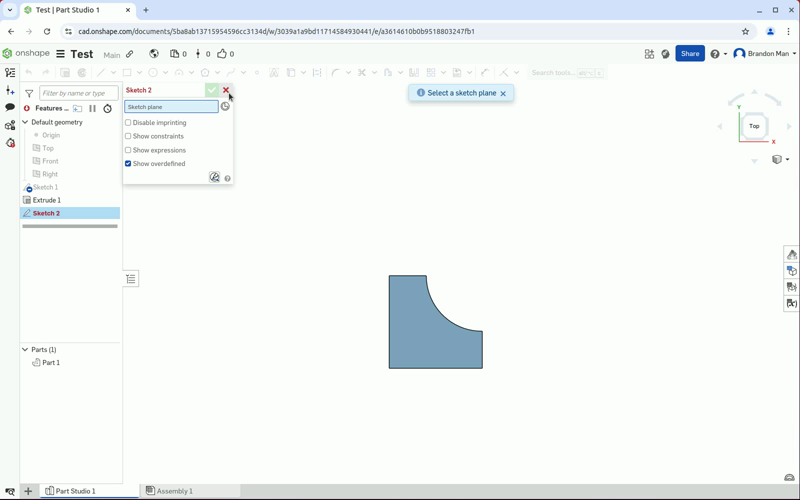
mouse_move(73, 150)
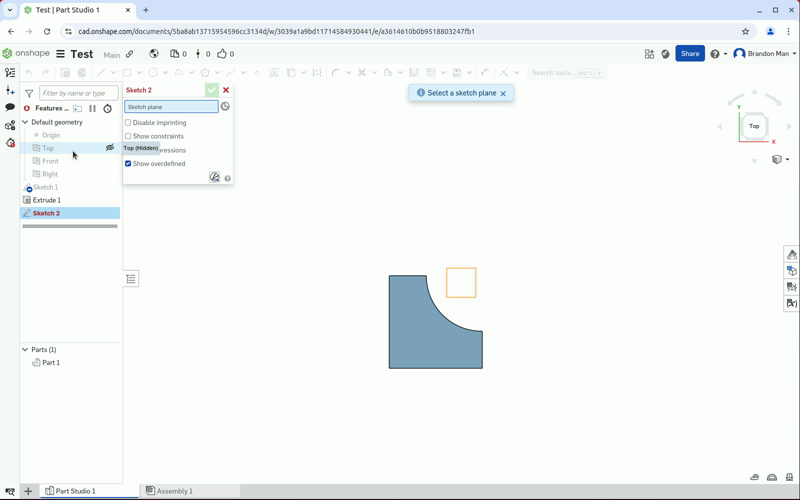
click(73, 150)
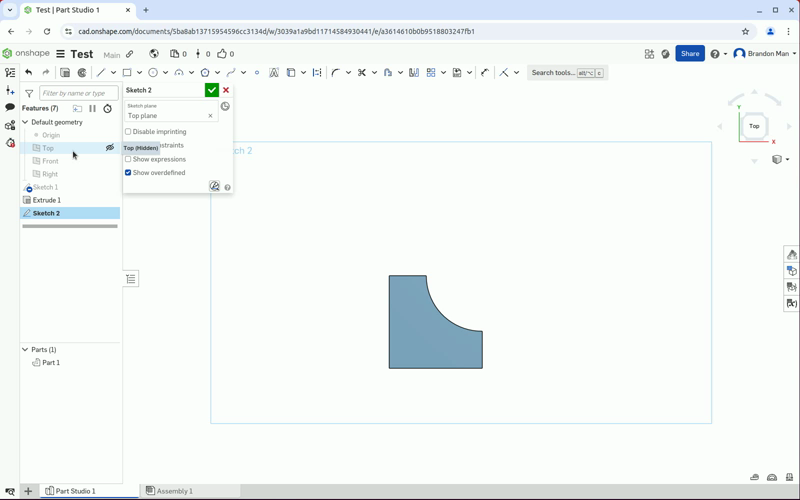
mouse_move(73, 352)
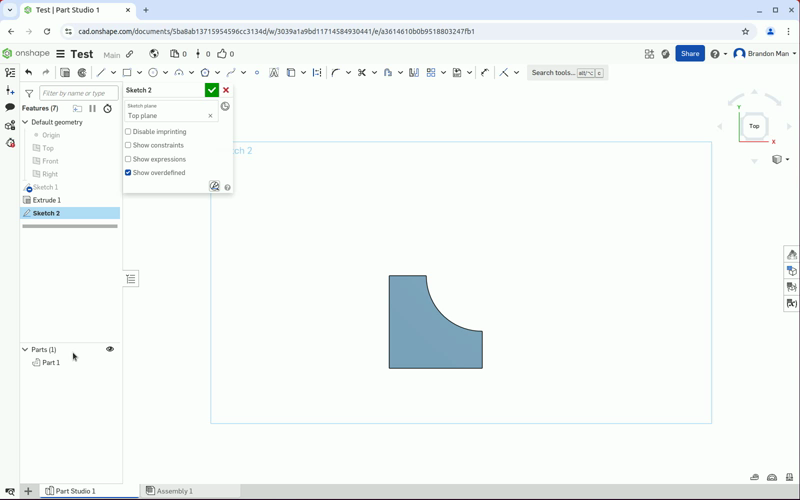
key(y)
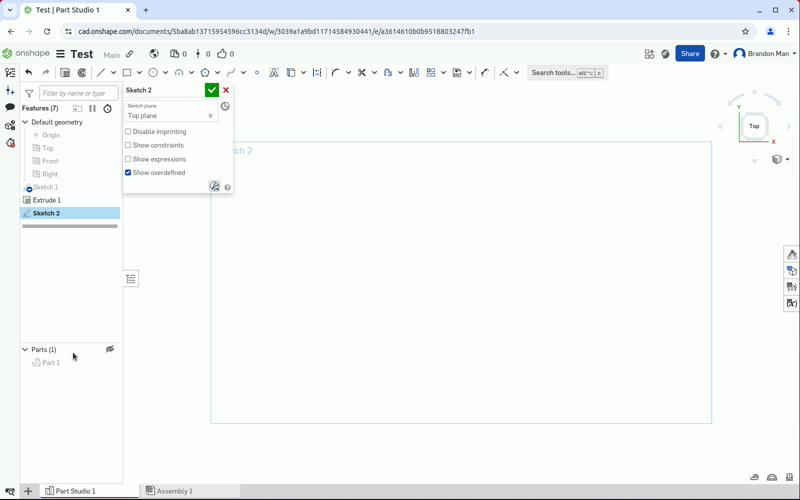
key(l)
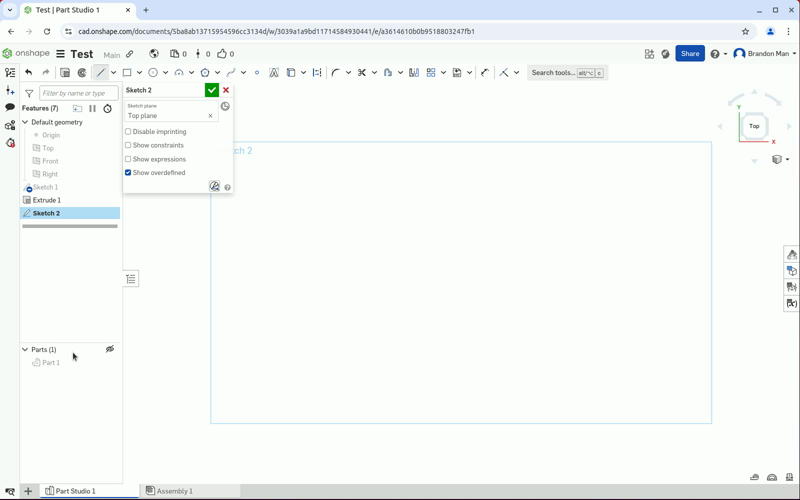
key_down(shift)
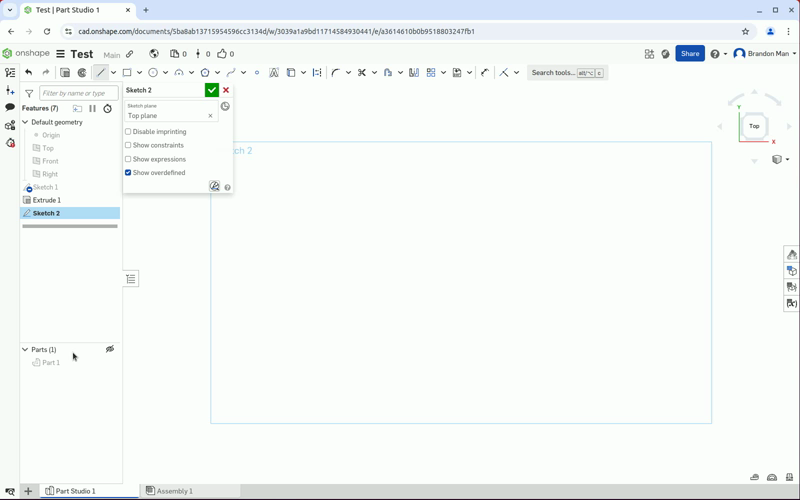
mouse_move(480, 368)
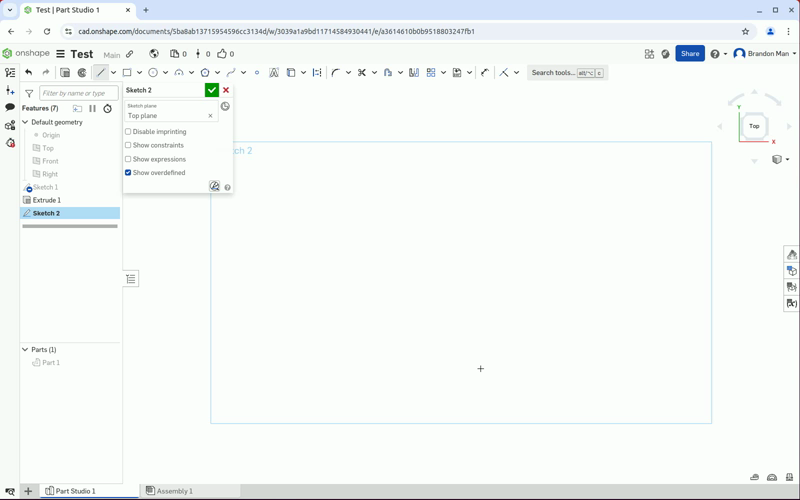
click(480, 368)
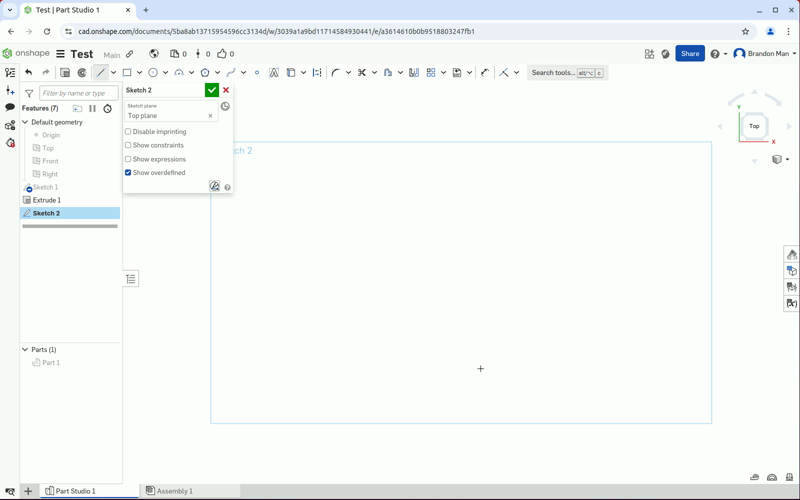
key_up(shift)
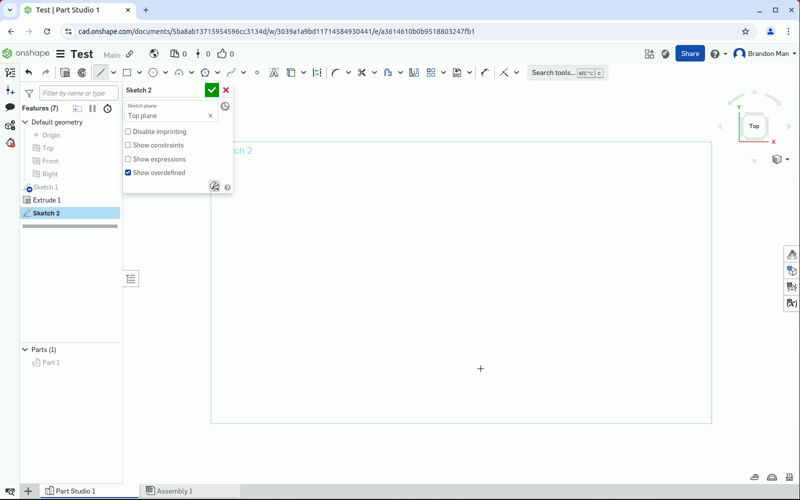
key_down(shift)
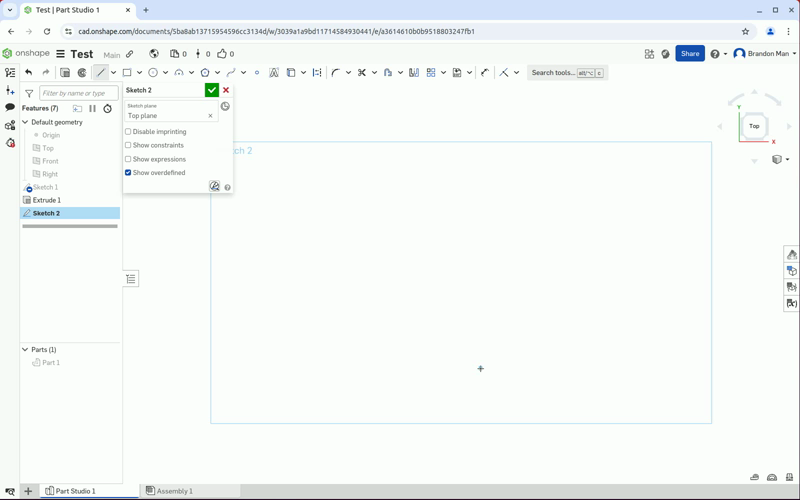
mouse_move(573, 368)
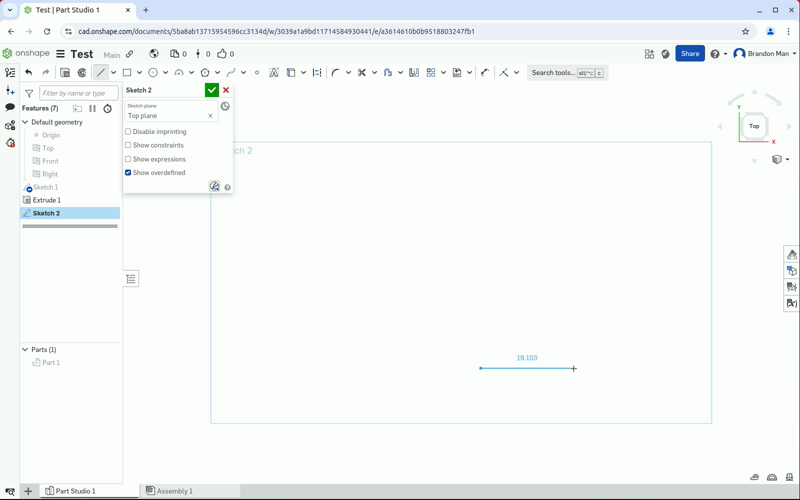
click(573, 368)
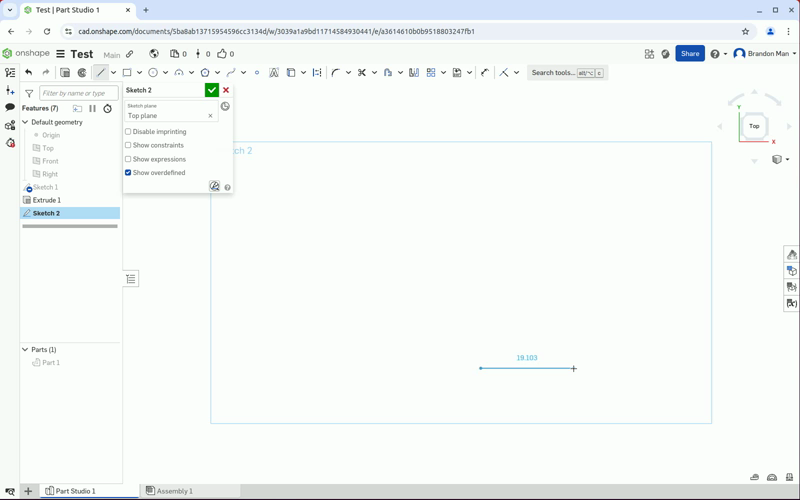
key_up(shift)
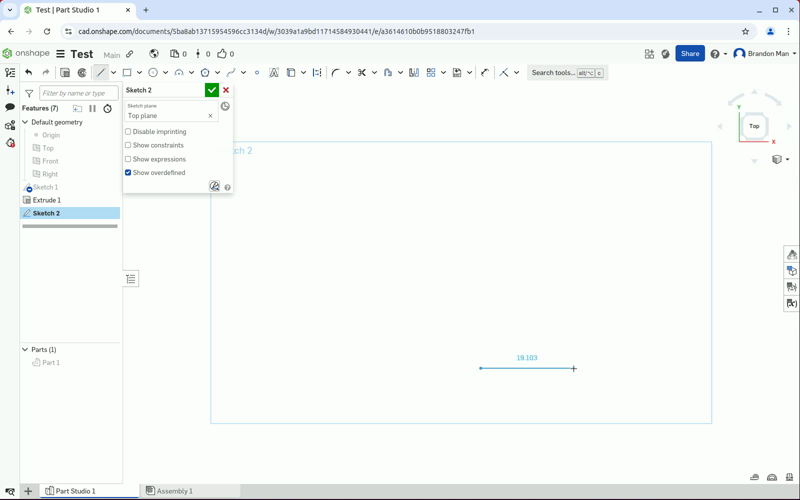
key_down(shift)
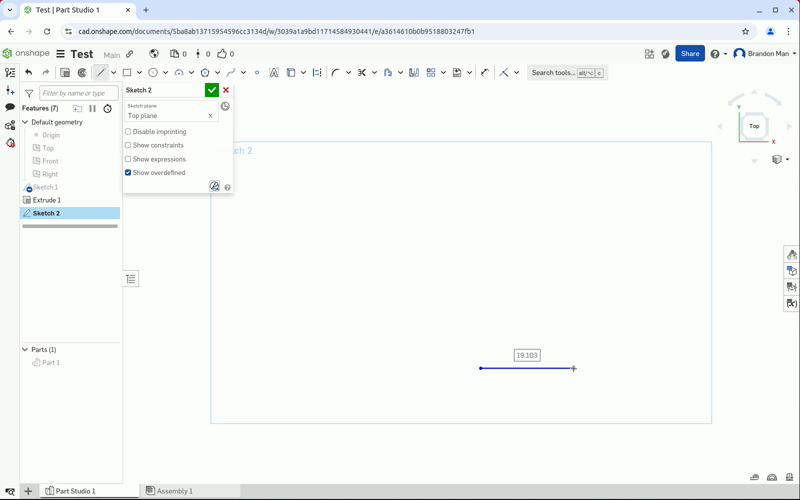
mouse_move(573, 275)
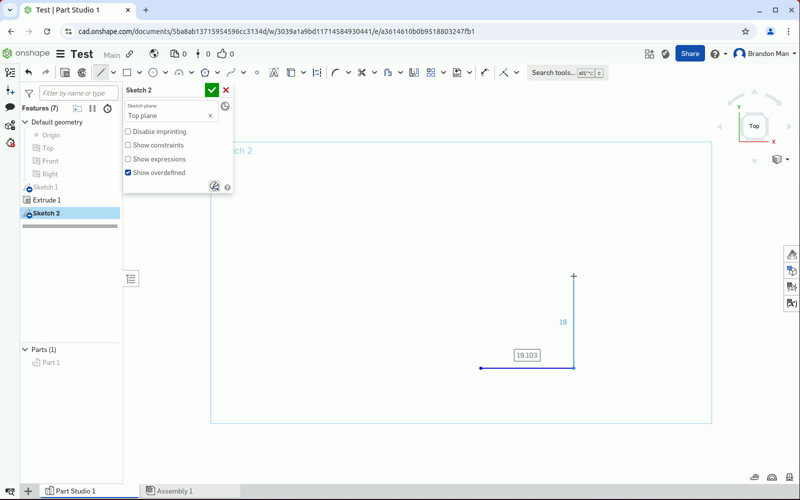
click(573, 275)
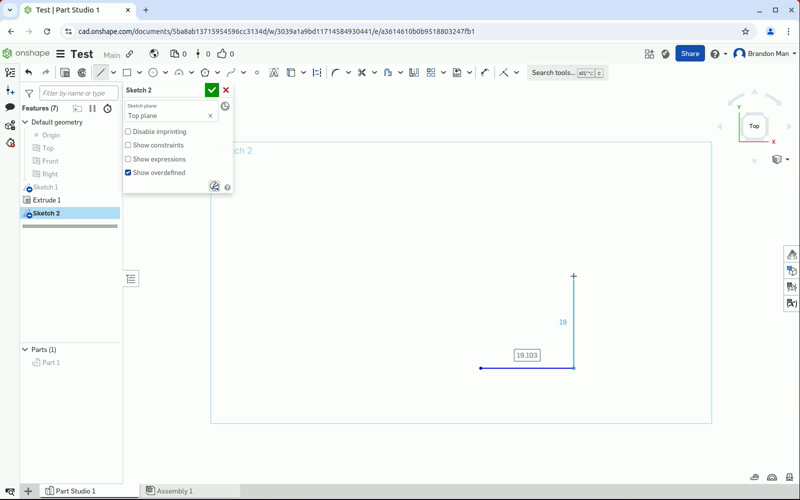
key_up(shift)
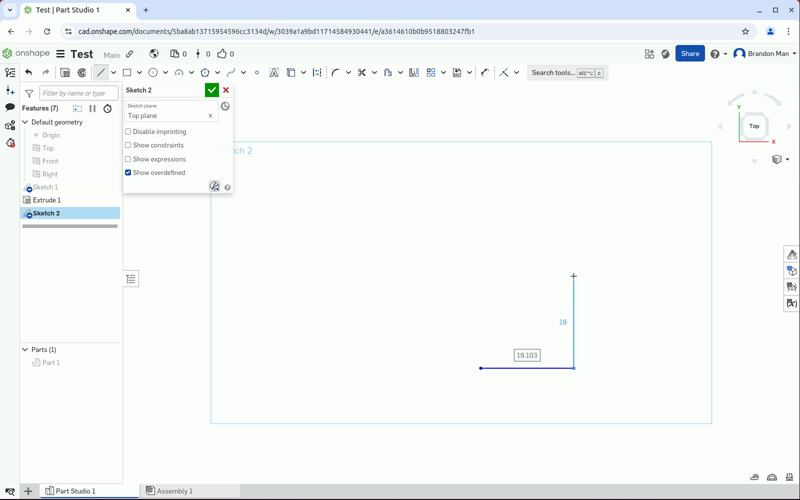
key_down(shift)
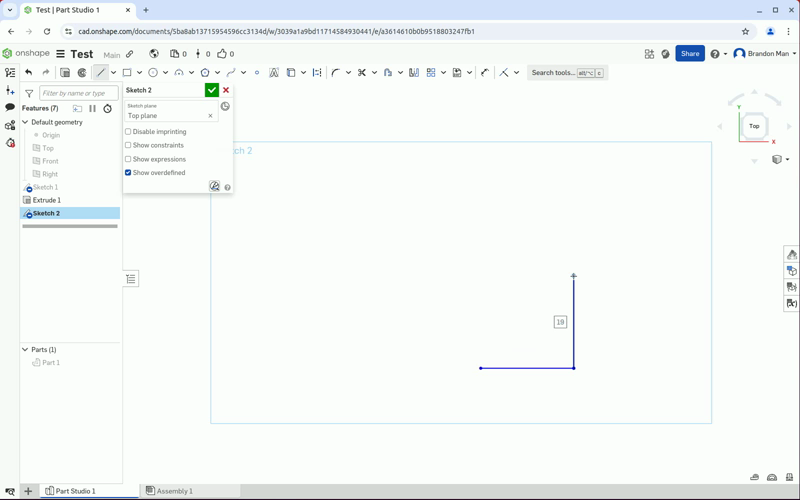
mouse_move(589, 275)
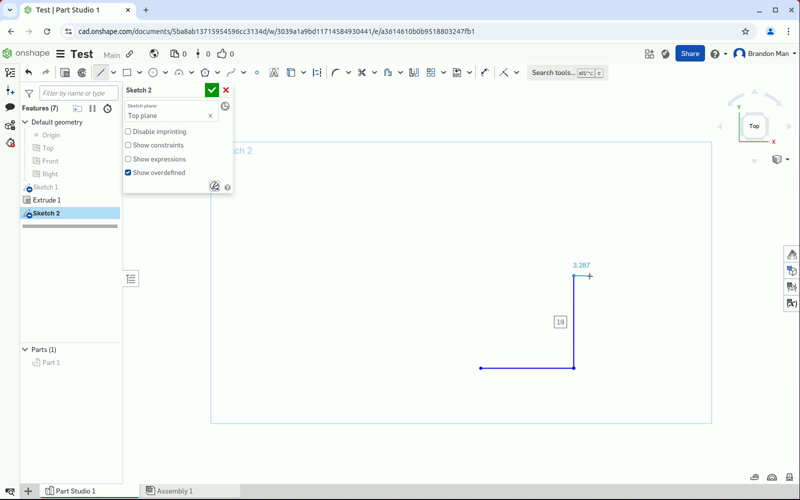
mouse_move(536, 275)
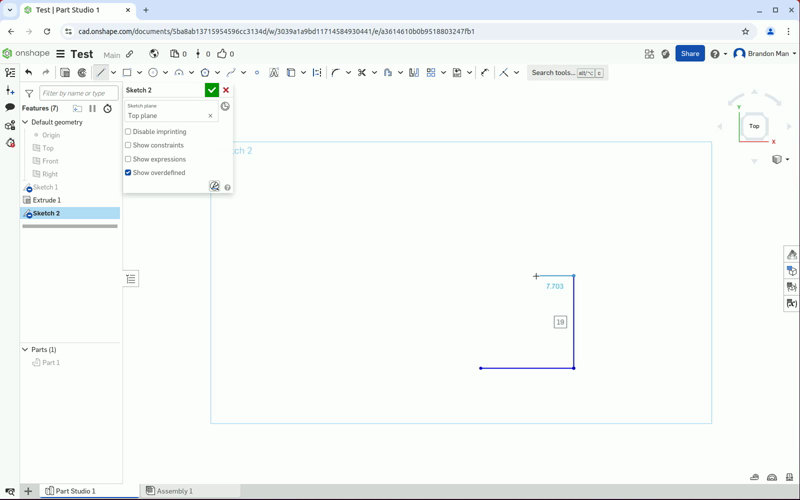
click(536, 275)
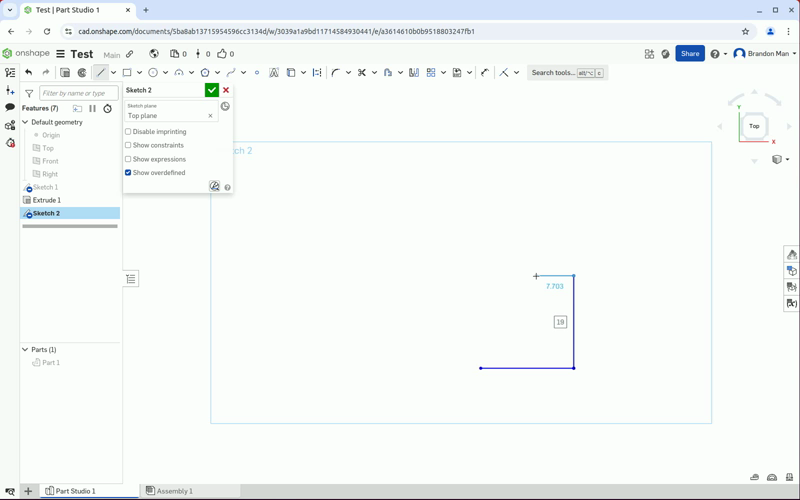
key_up(shift)
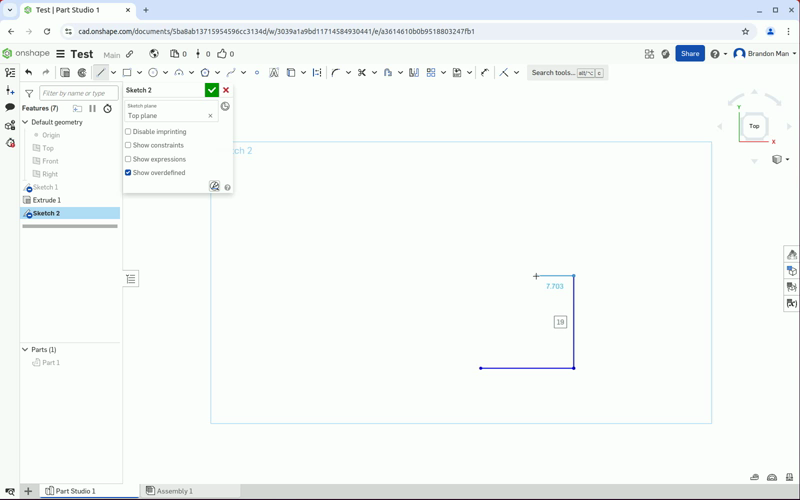
key(esc)
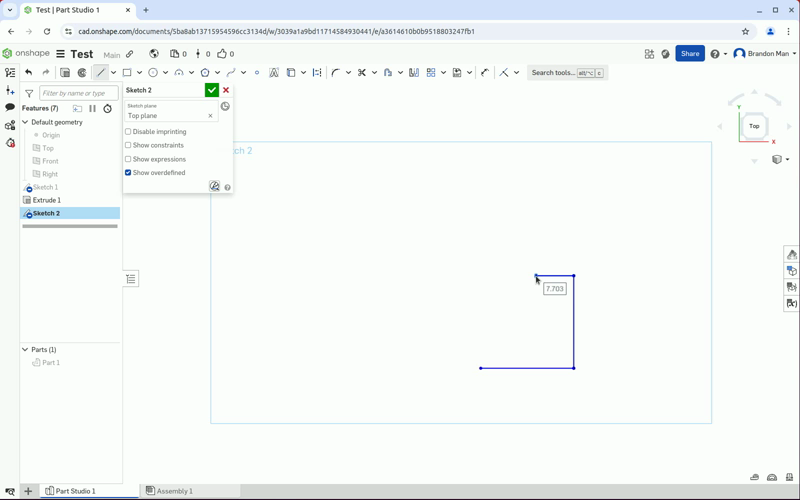
key(a)
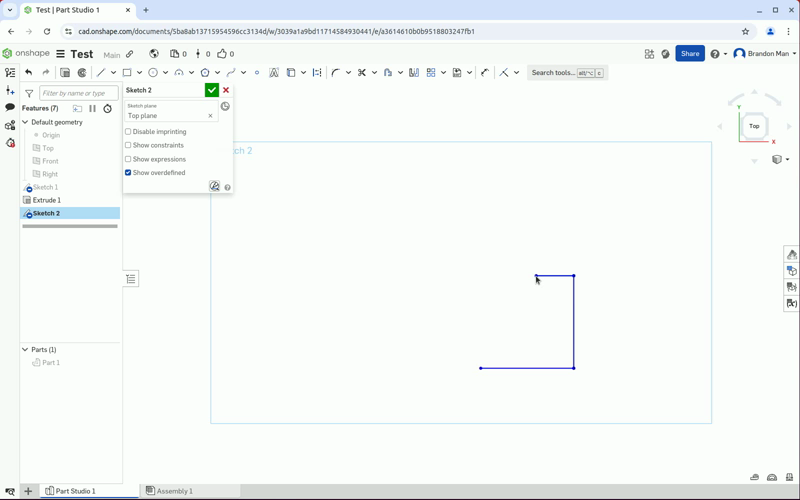
mouse_move(536, 275)
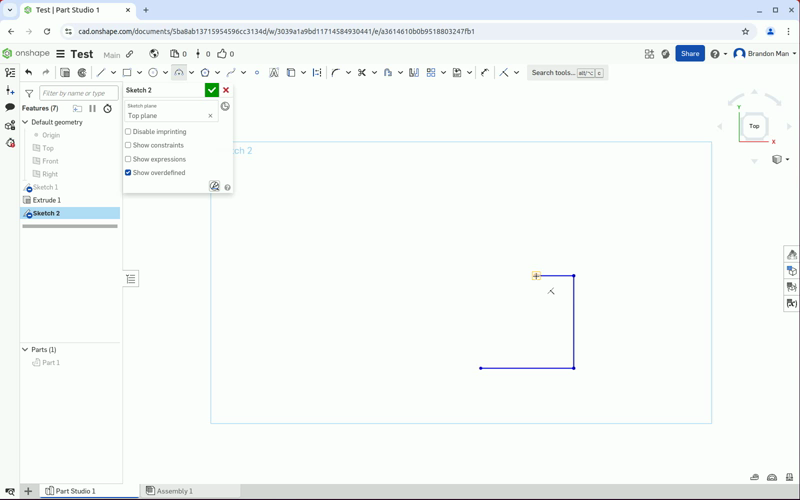
click(536, 275)
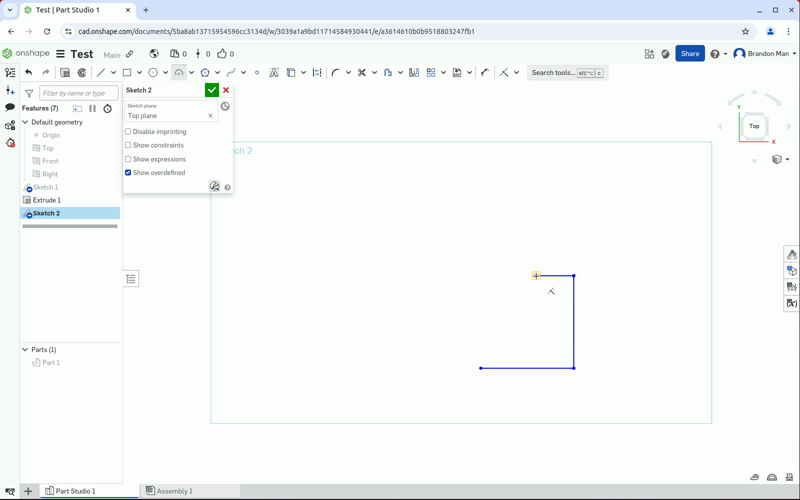
key_down(shift)
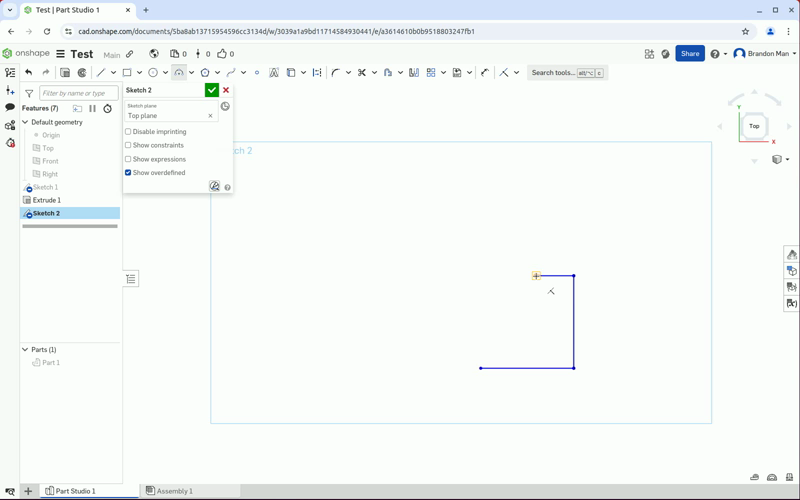
mouse_move(480, 331)
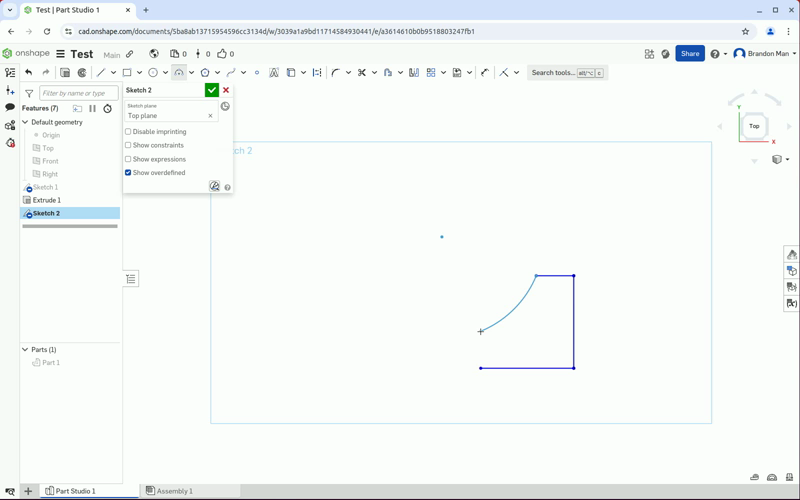
click(480, 331)
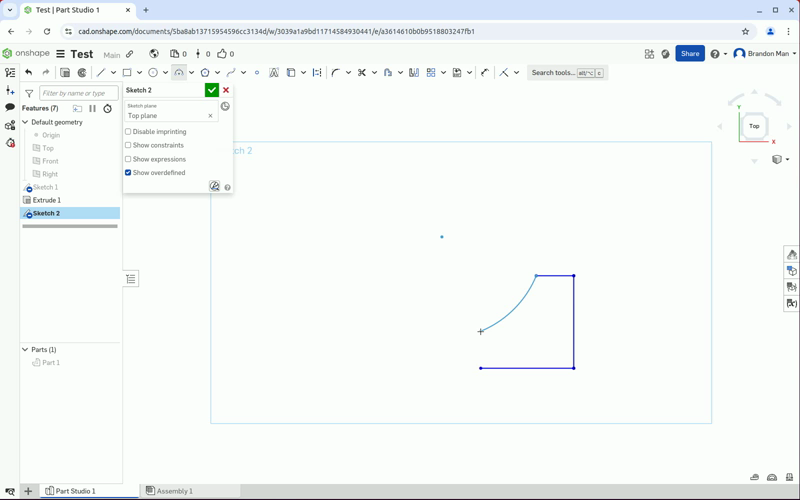
mouse_move(520, 315)
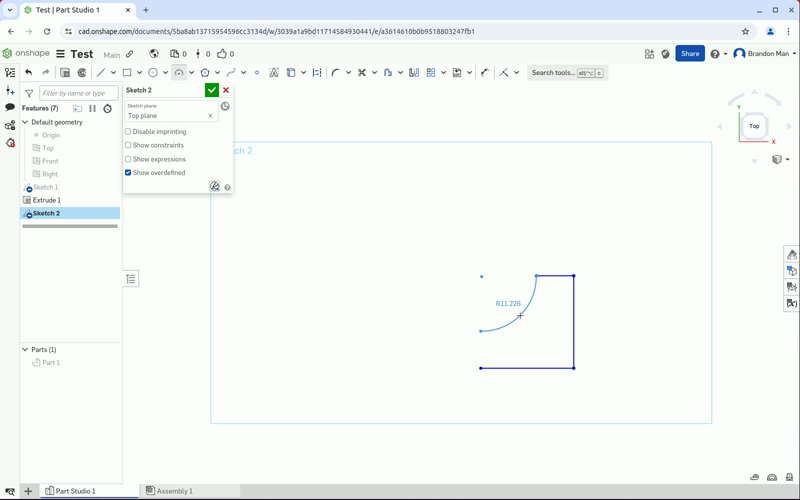
click(520, 315)
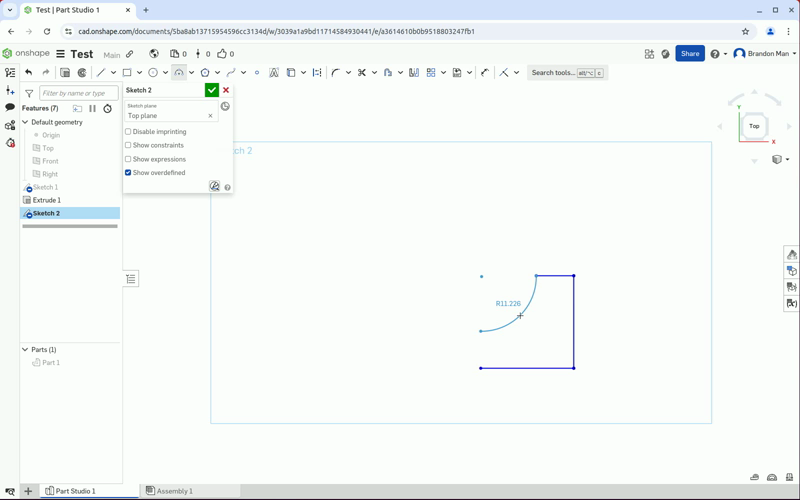
key_up(shift)
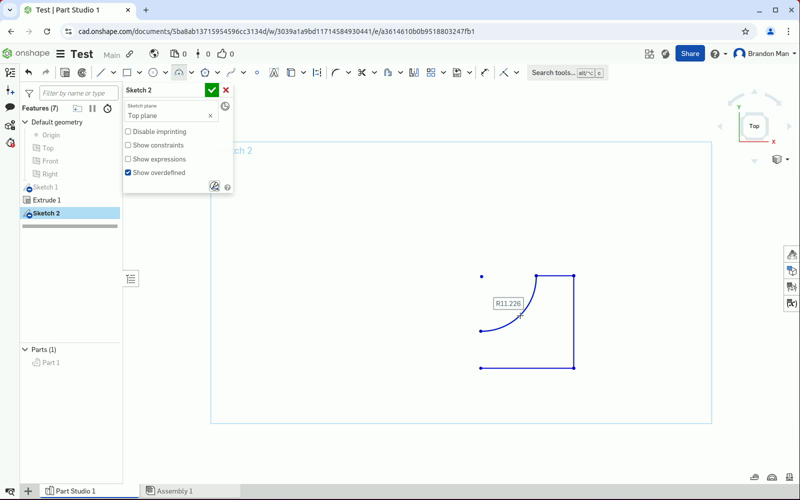
key(esc)
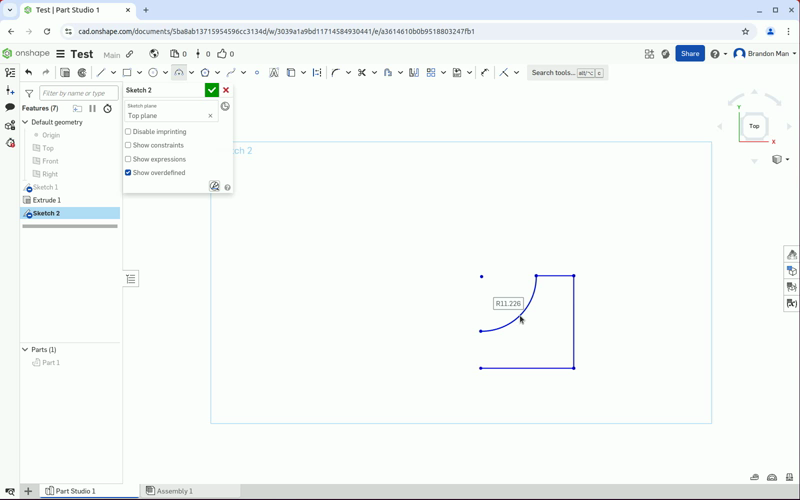
key(l)
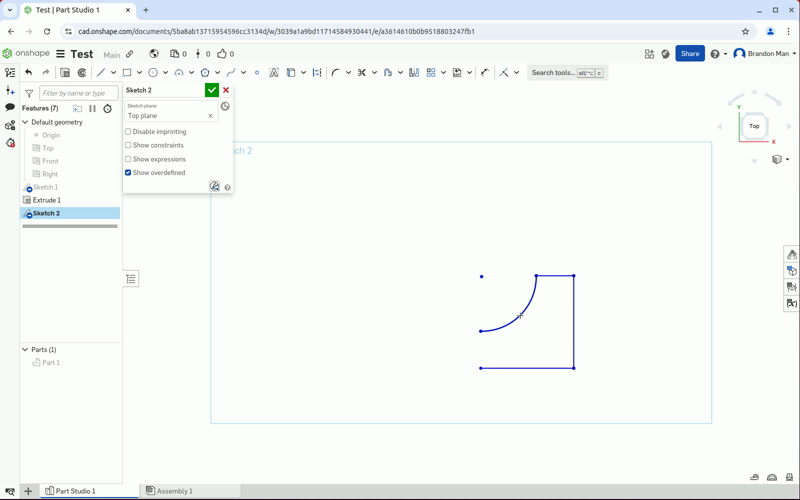
mouse_move(480, 331)
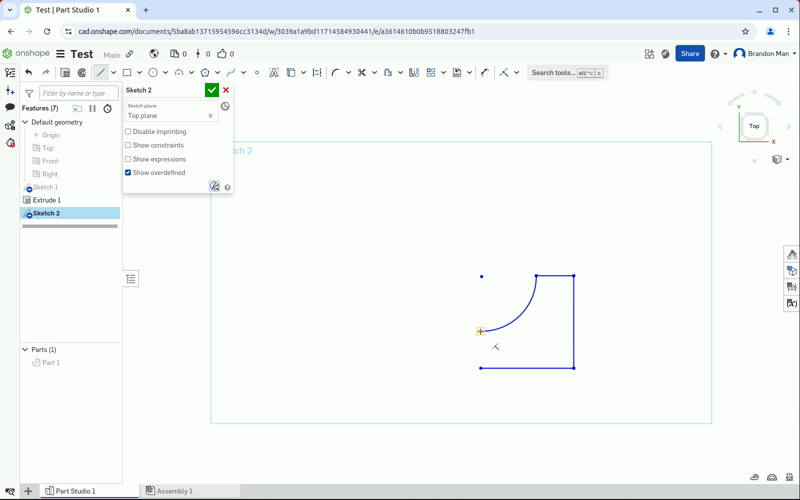
click(480, 331)
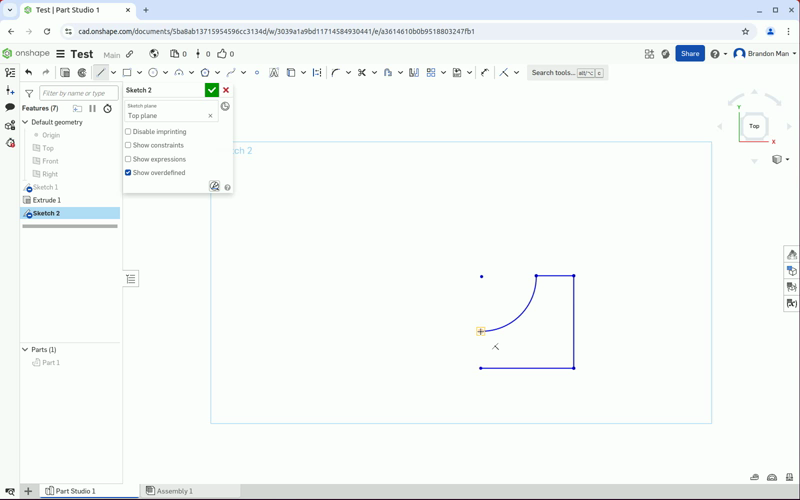
mouse_move(510, 331)
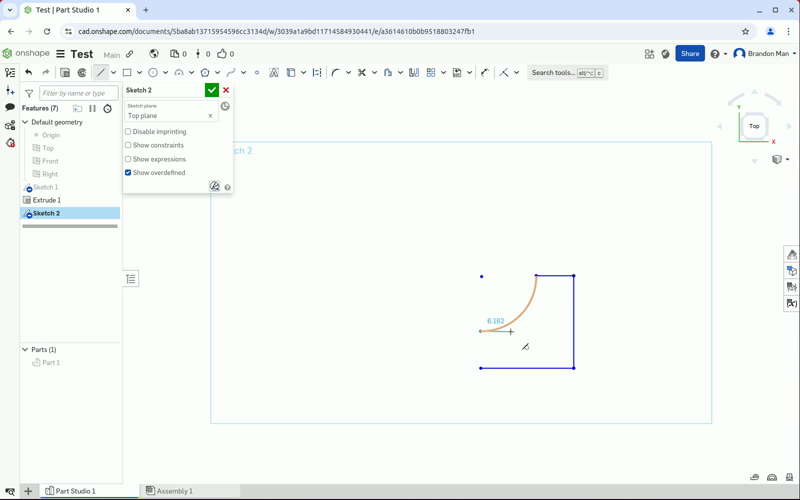
key_down(shift)
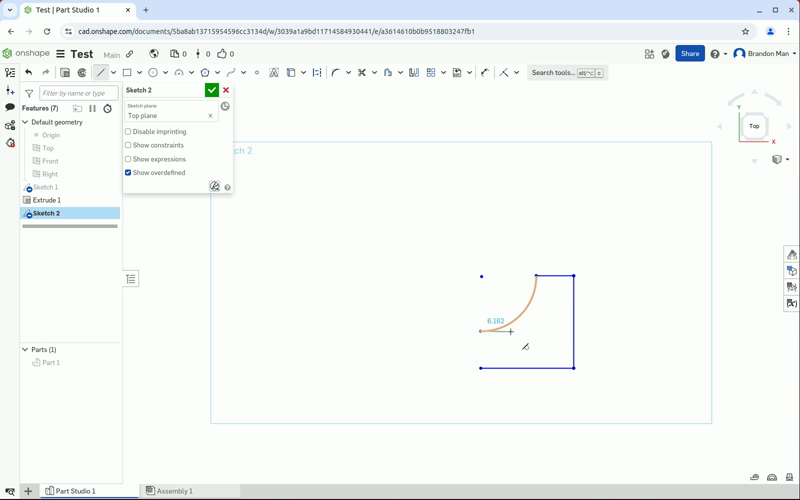
mouse_move(480, 368)
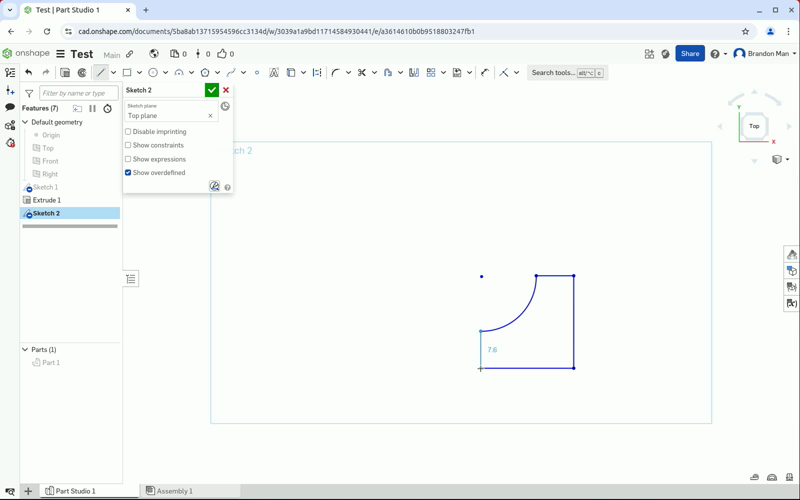
key_up(shift)
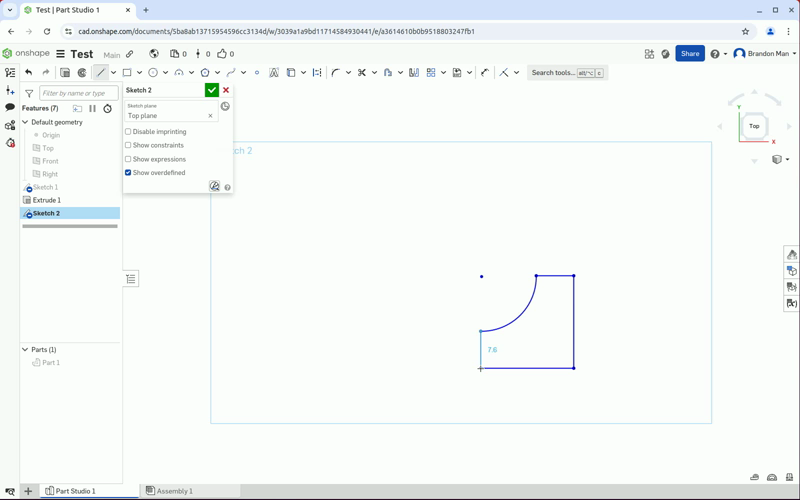
click(480, 368)
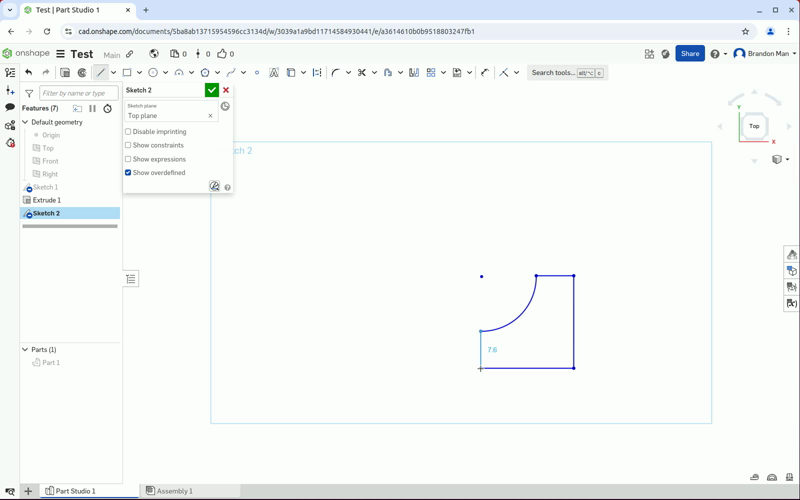
key(esc)
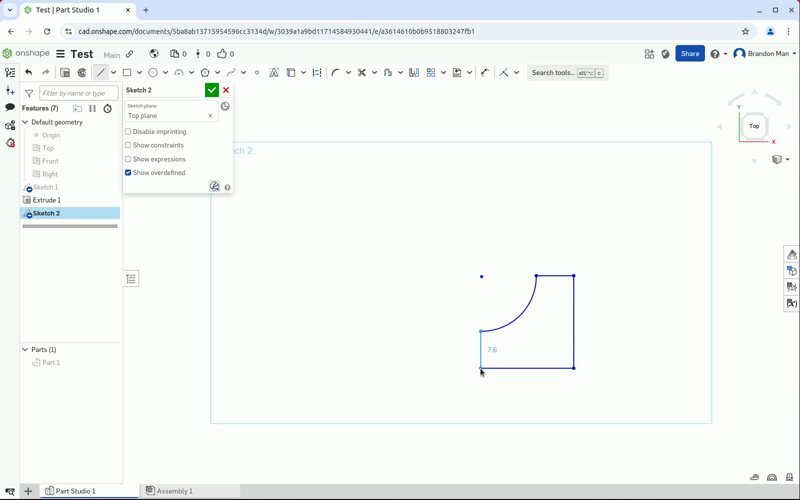
mouse_move(541, 355)
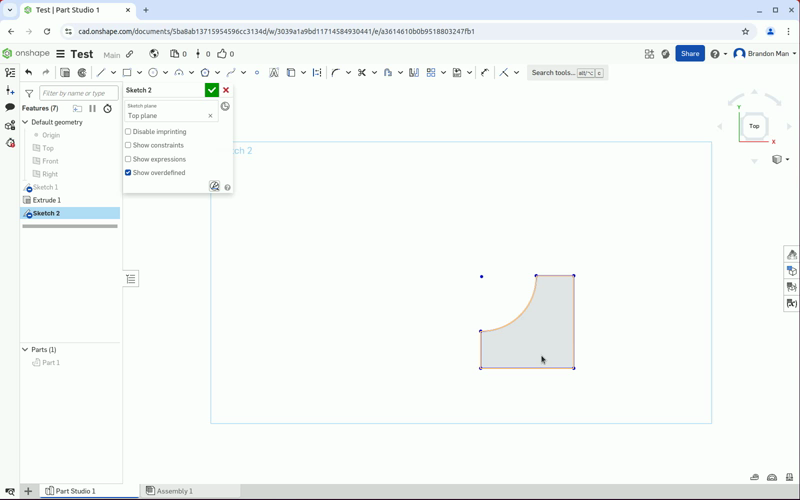
click(541, 355)
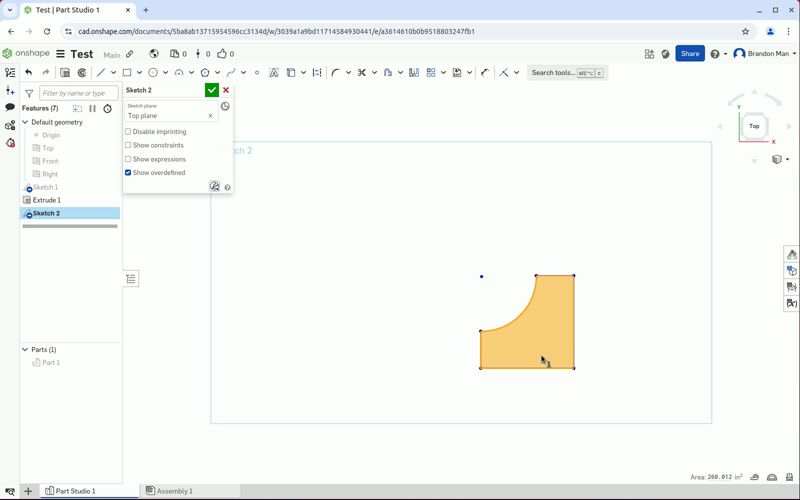
mouse_move(73, 352)
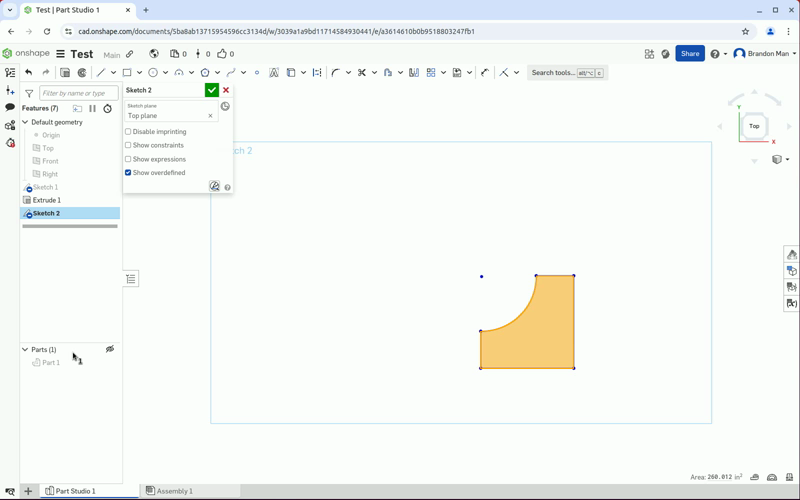
key(shift+y)
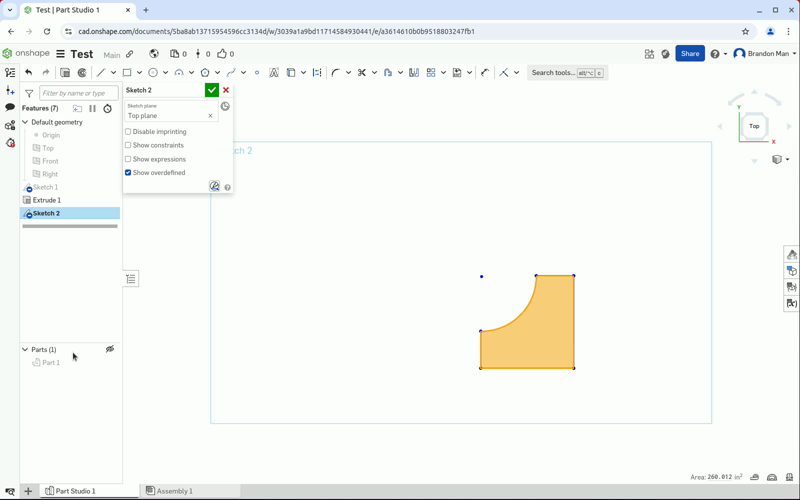
key(shift+e)
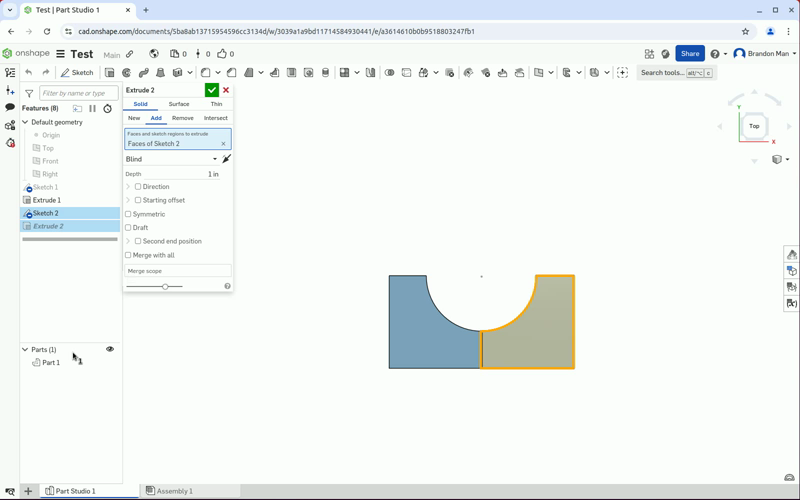
mouse_move(143, 106)
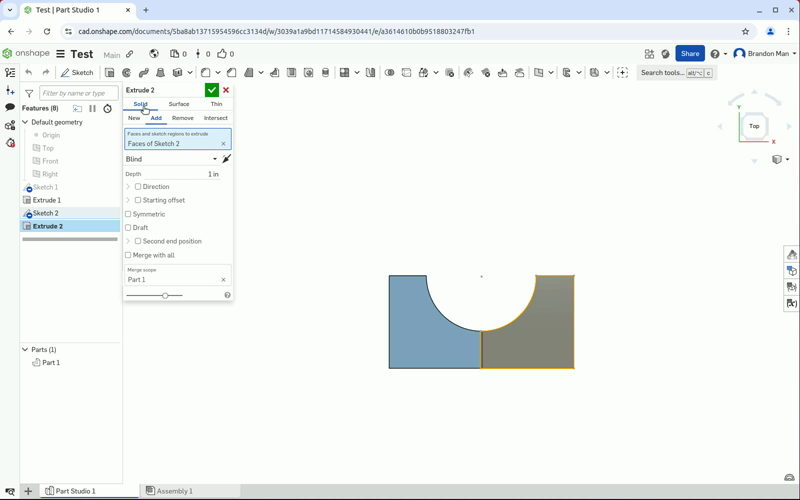
click(143, 106)
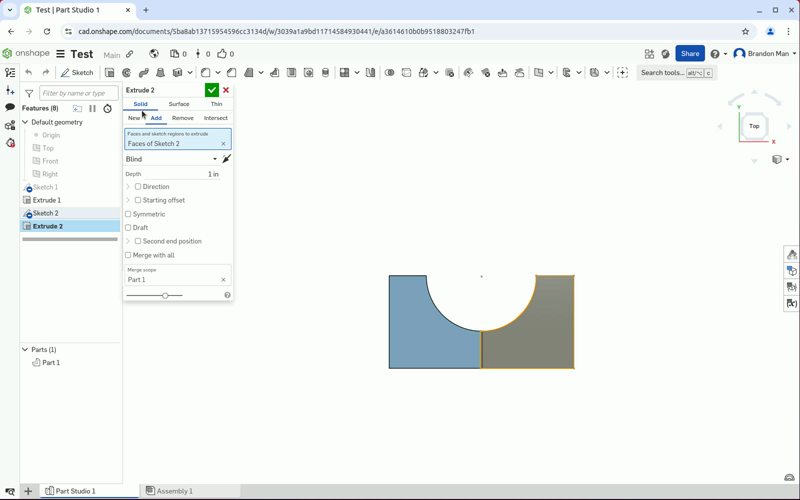
mouse_move(137, 120)
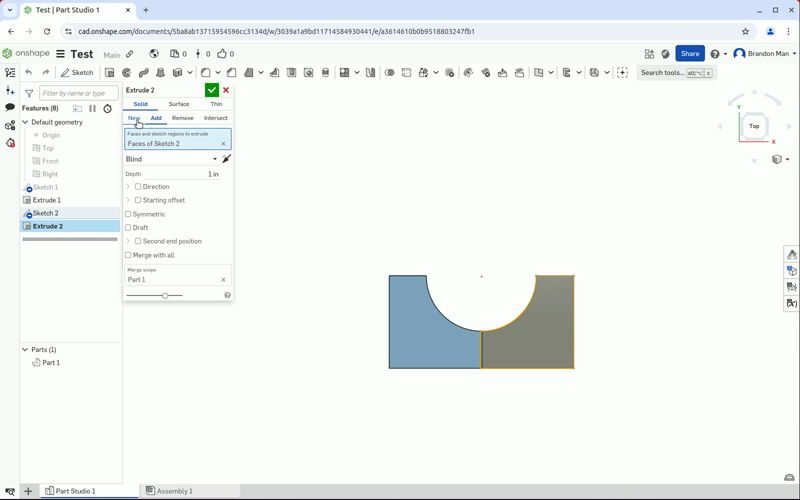
click(137, 120)
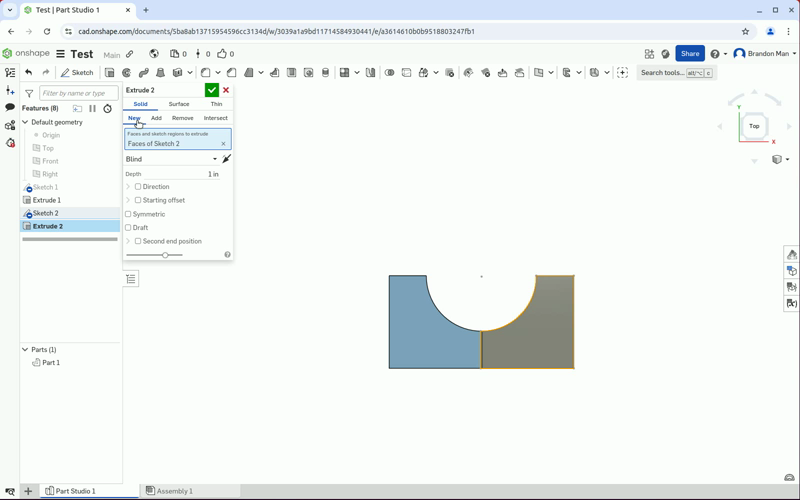
key(tab, 4)
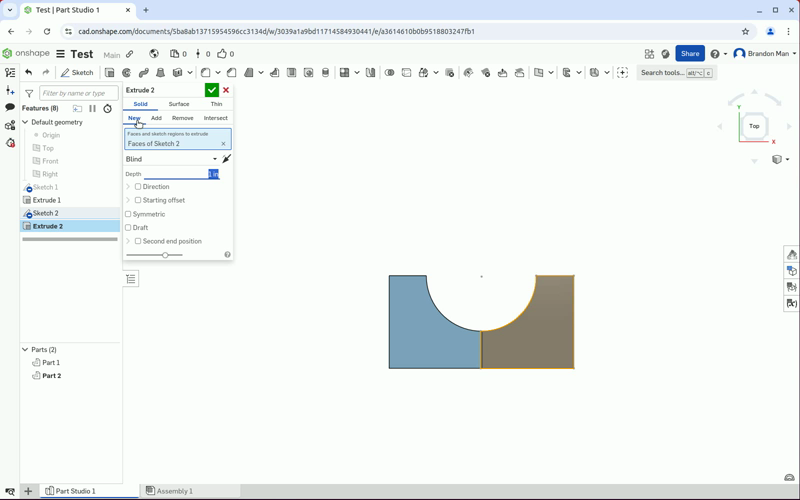
text(15.165)
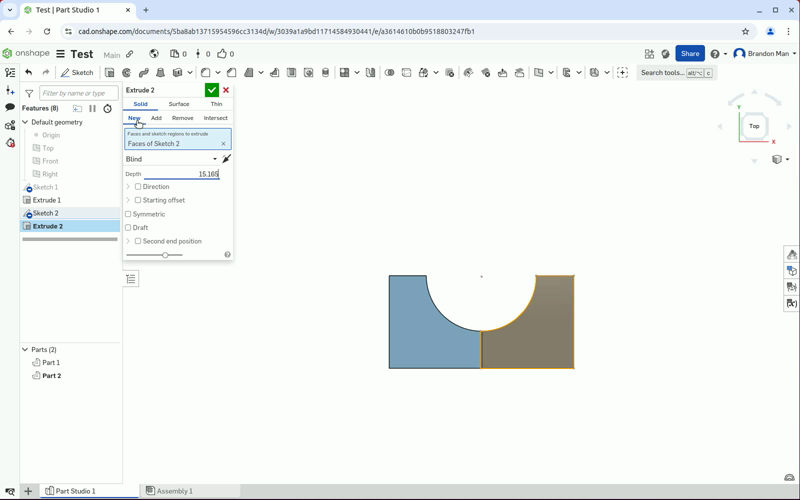
key(enter)
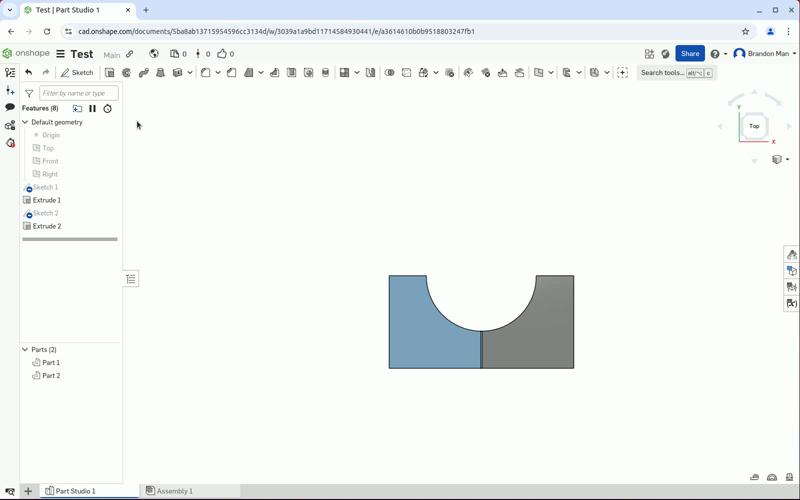
key(shift+h)
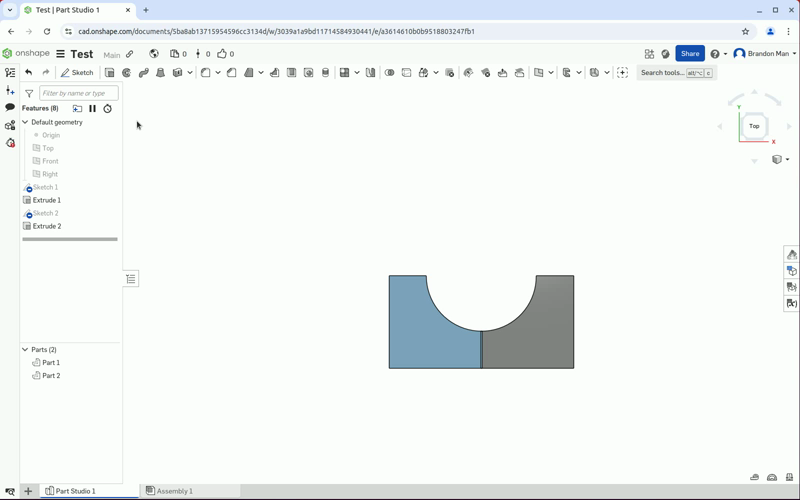
key(shift+h)
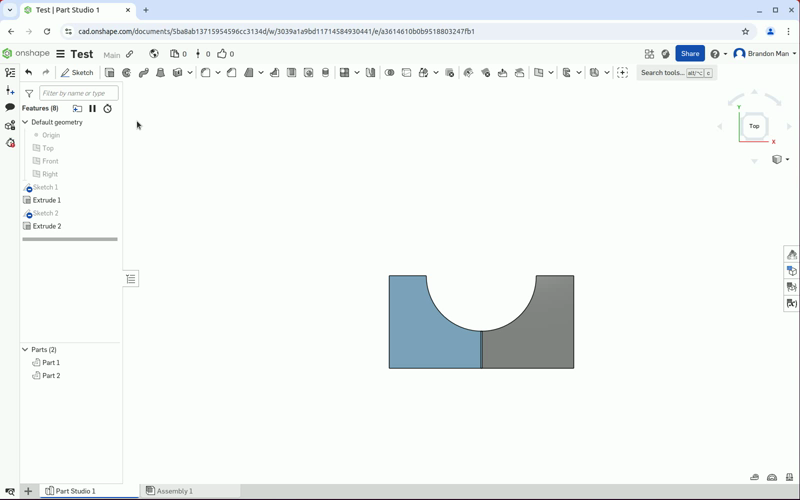
mouse_move(73, 189)
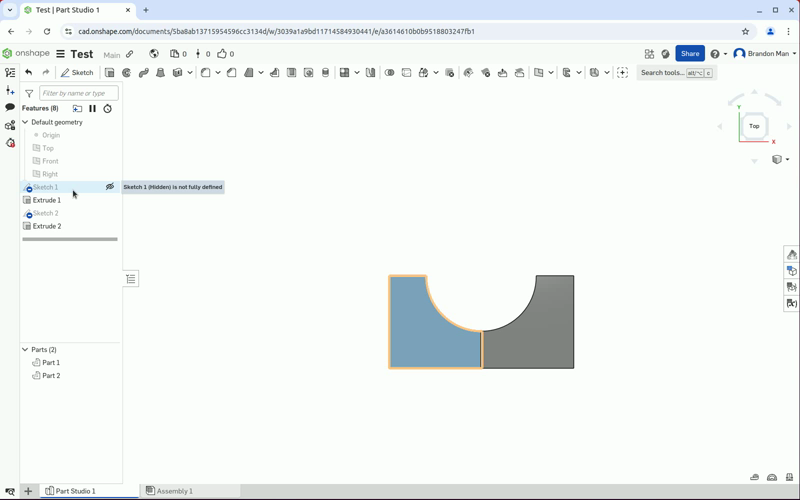
click(73, 189)
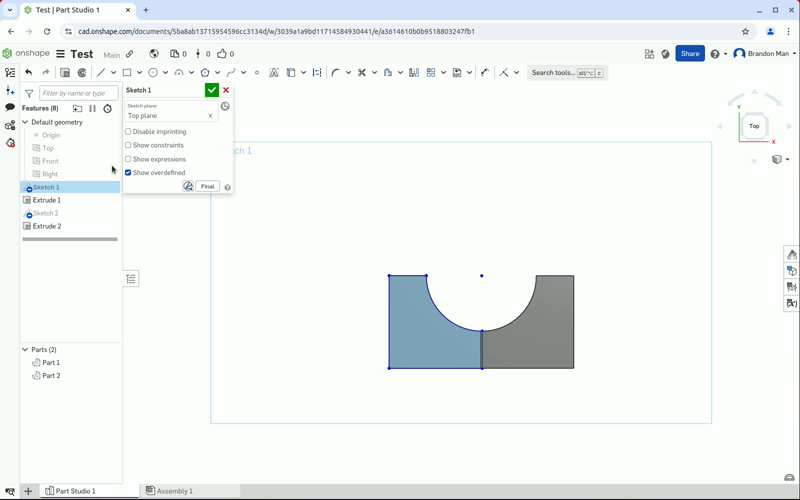
mouse_move(229, 92)
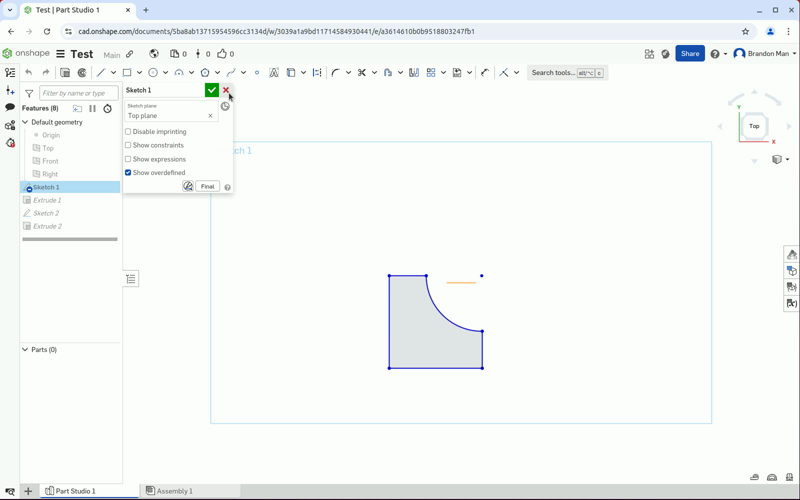
click(229, 92)
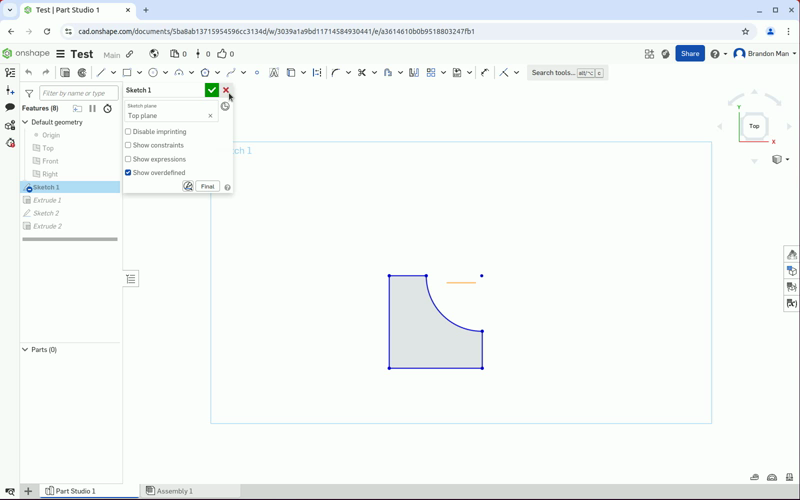
key(shift+s)
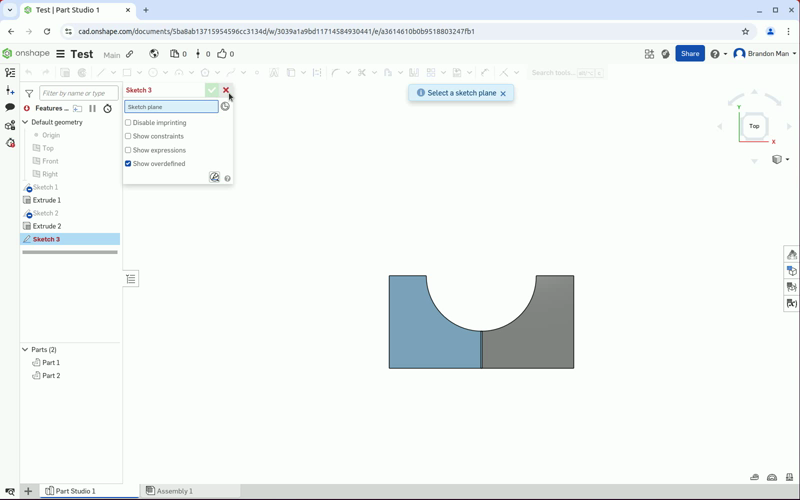
mouse_move(73, 150)
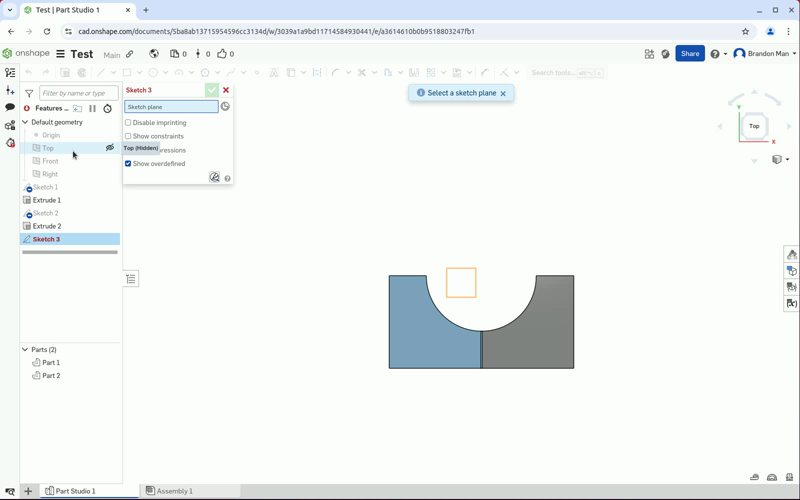
click(73, 150)
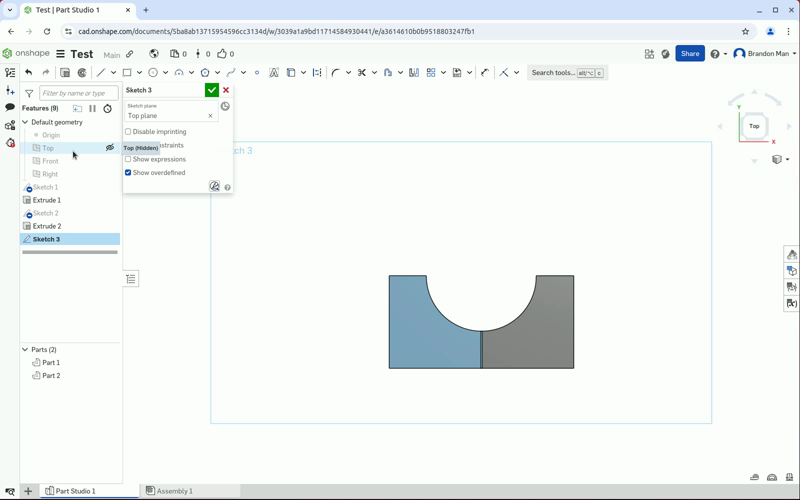
mouse_move(73, 352)
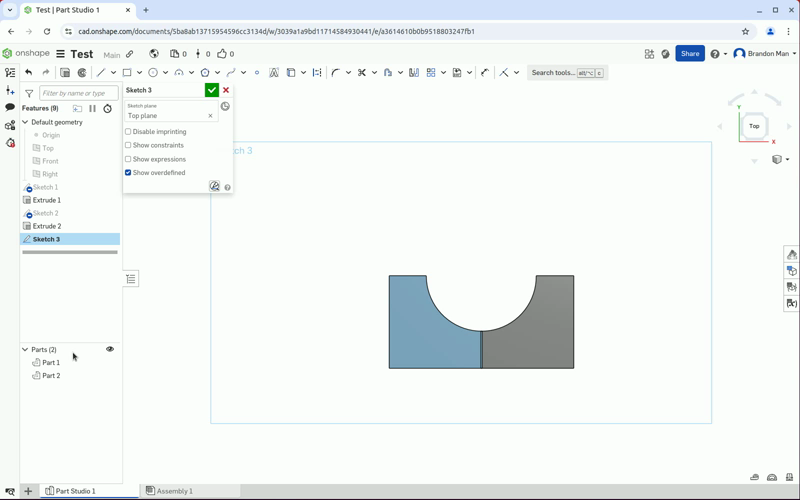
key(y)
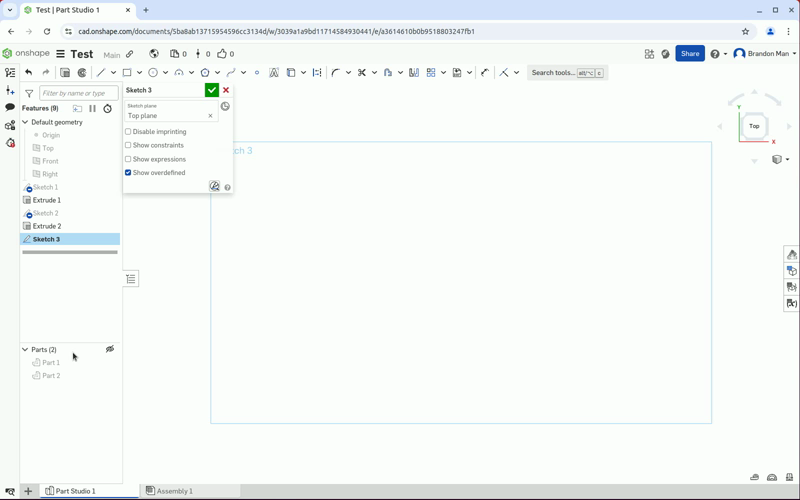
key(a)
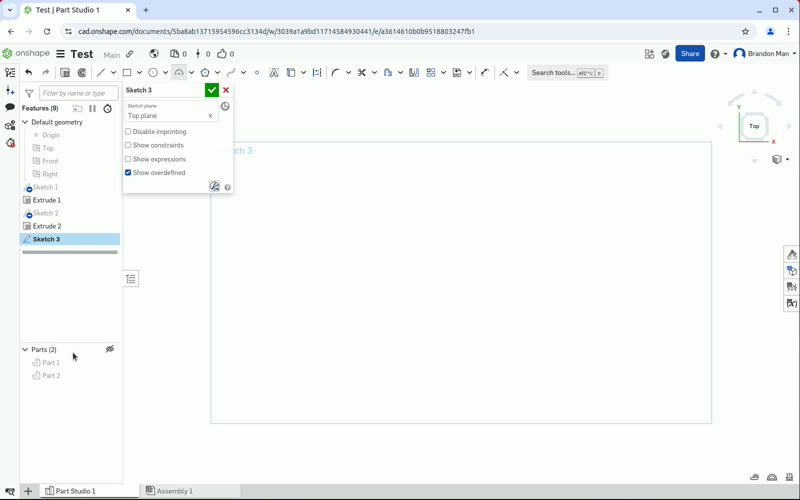
key_down(shift)
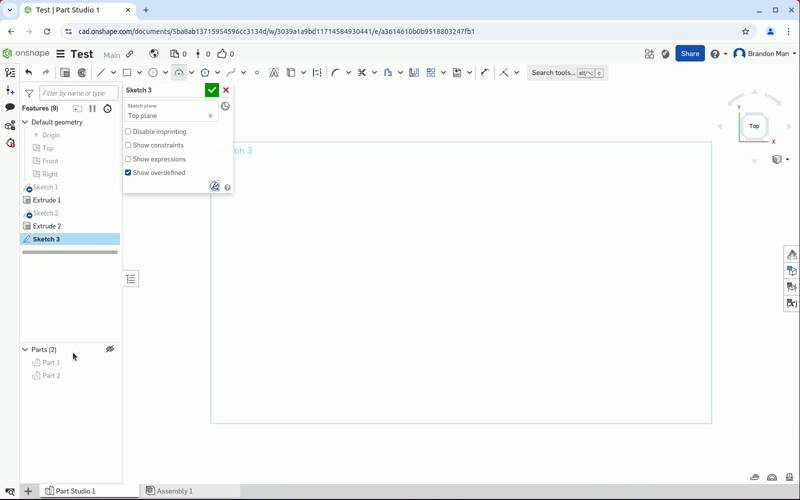
mouse_move(480, 222)
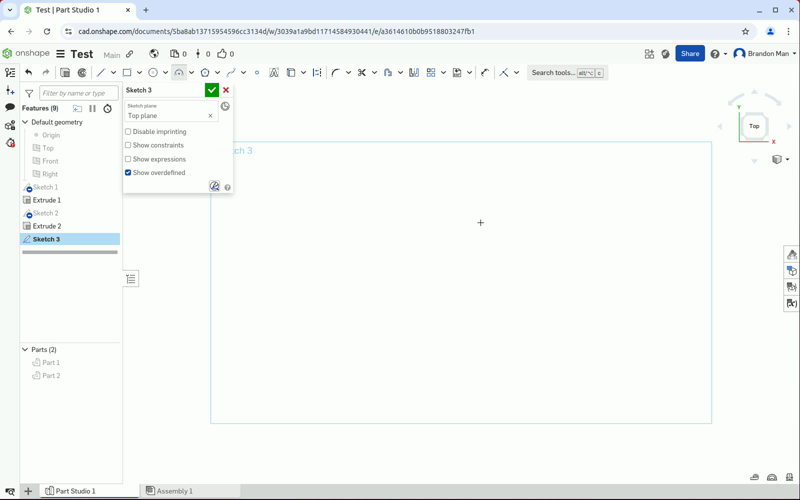
click(480, 222)
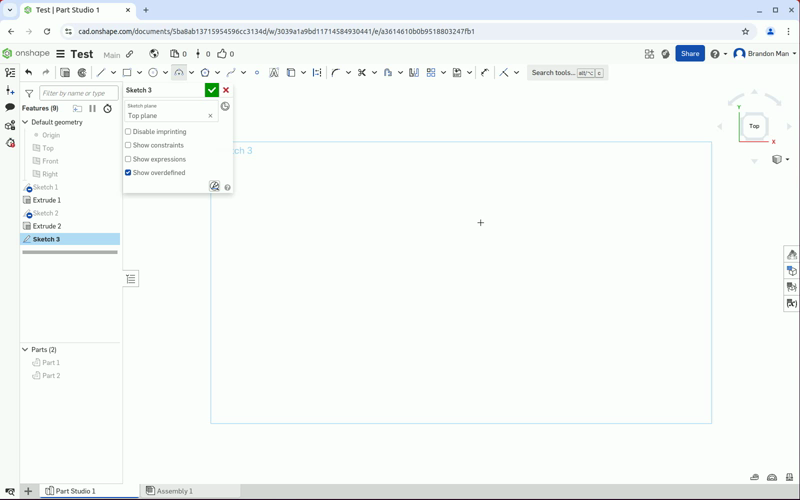
key_up(shift)
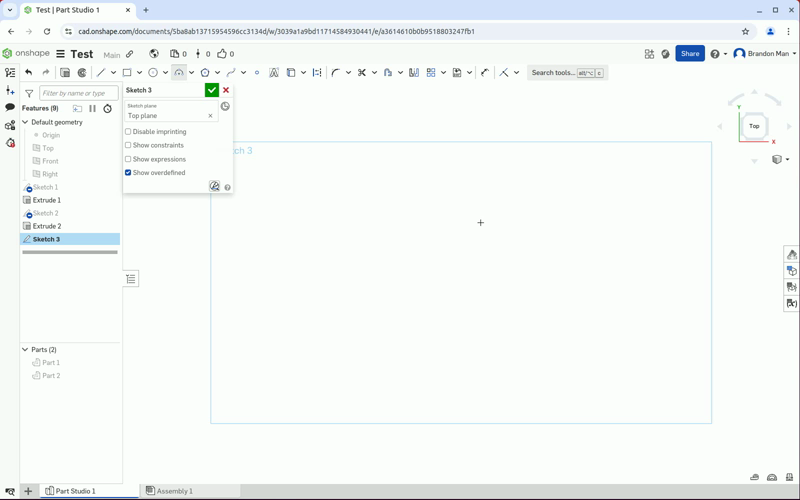
key_down(shift)
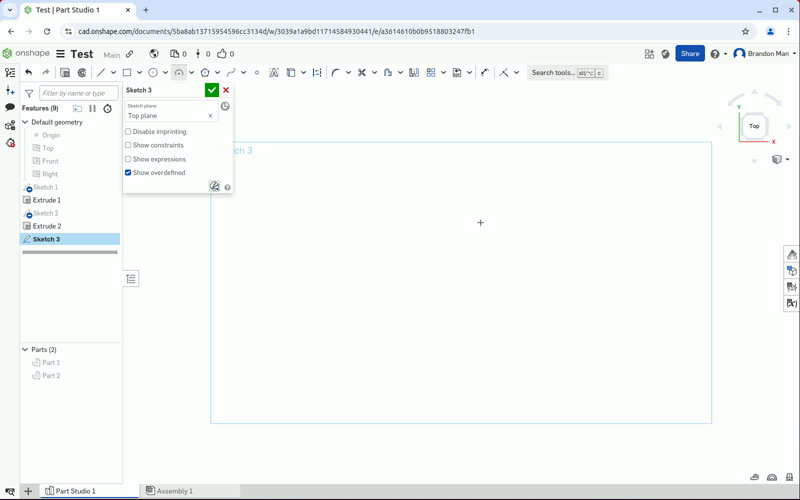
mouse_move(536, 277)
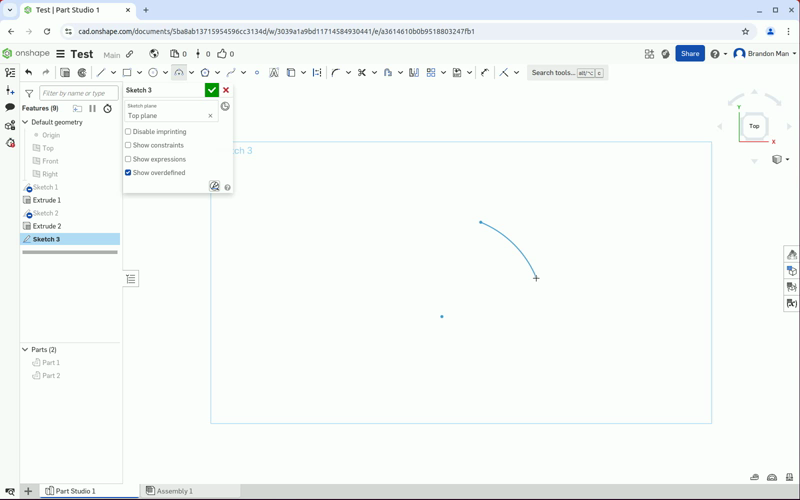
click(536, 277)
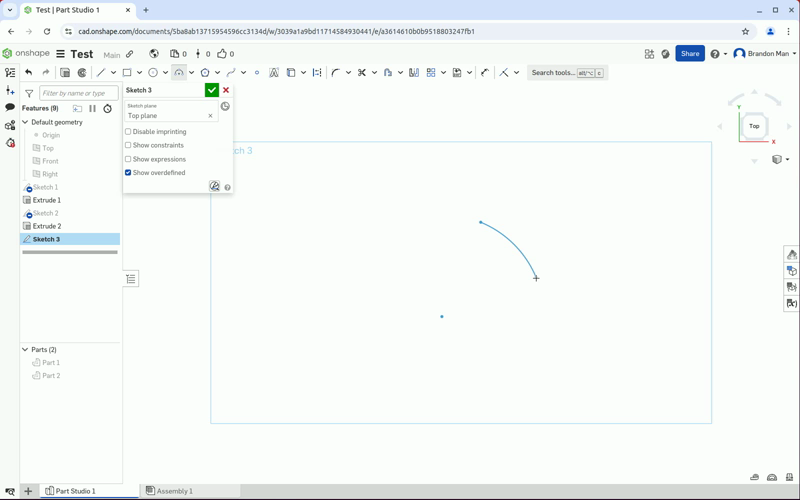
mouse_move(520, 238)
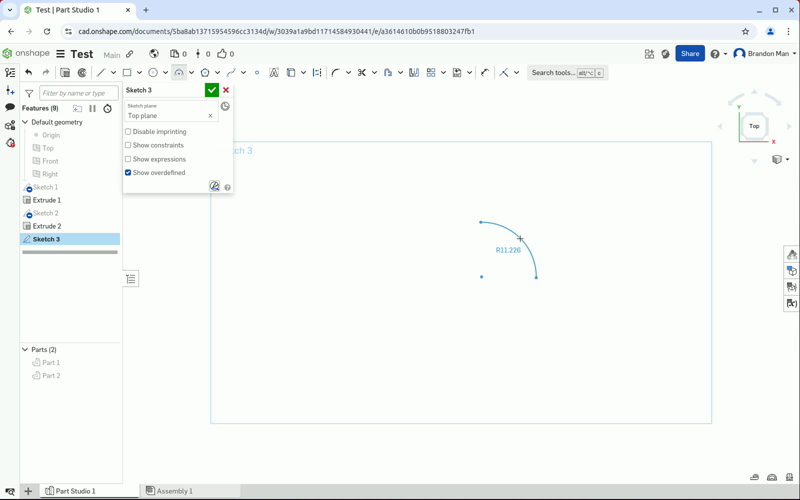
click(520, 238)
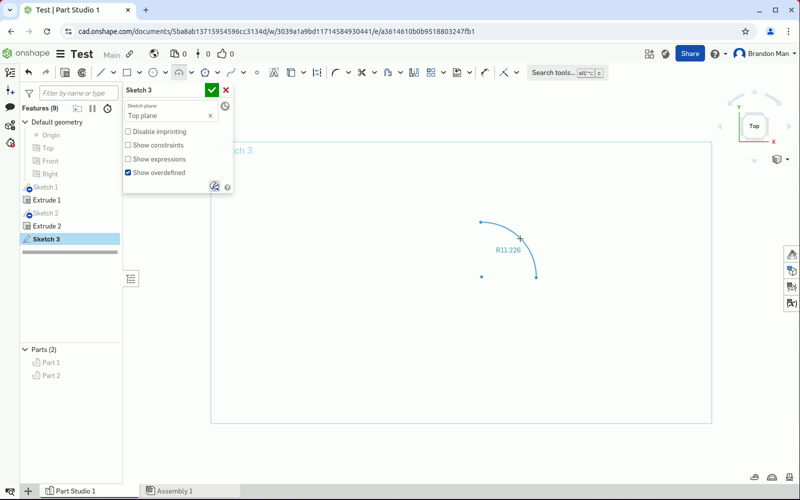
key_up(shift)
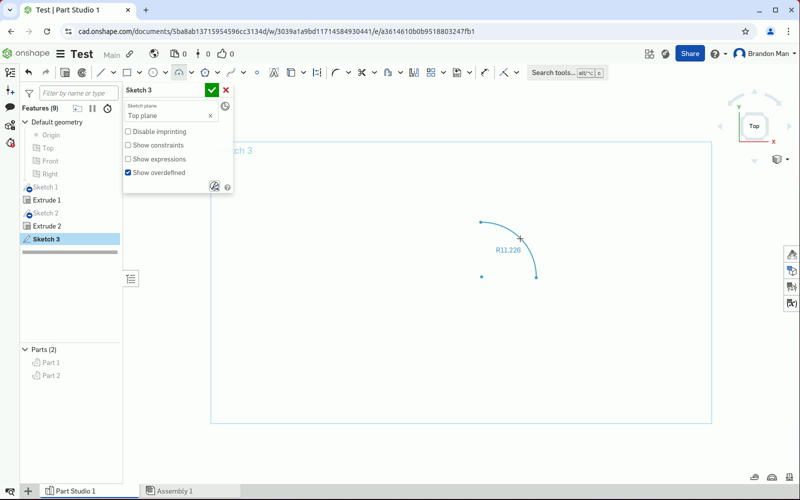
key(esc)
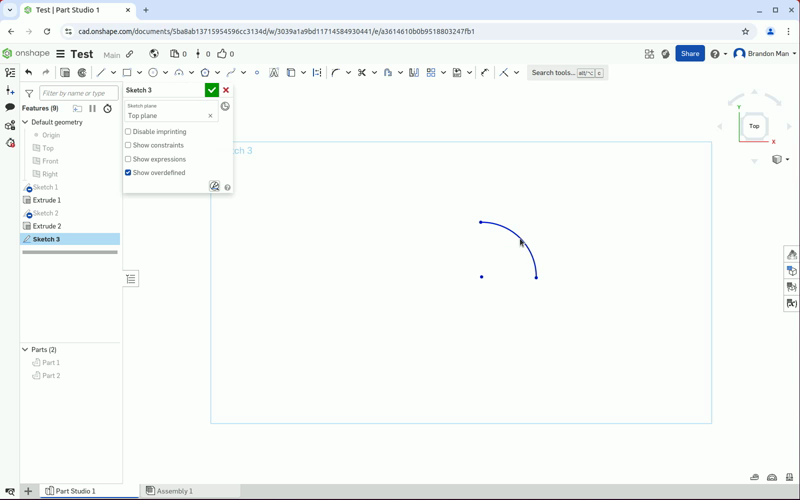
key(l)
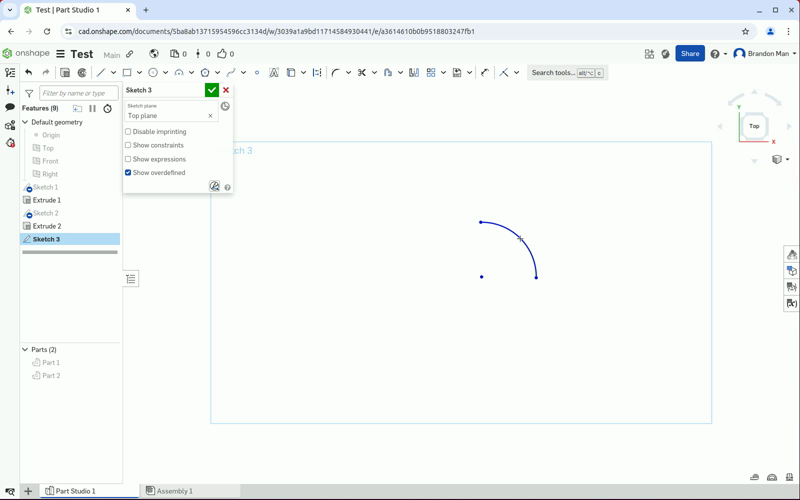
mouse_move(536, 277)
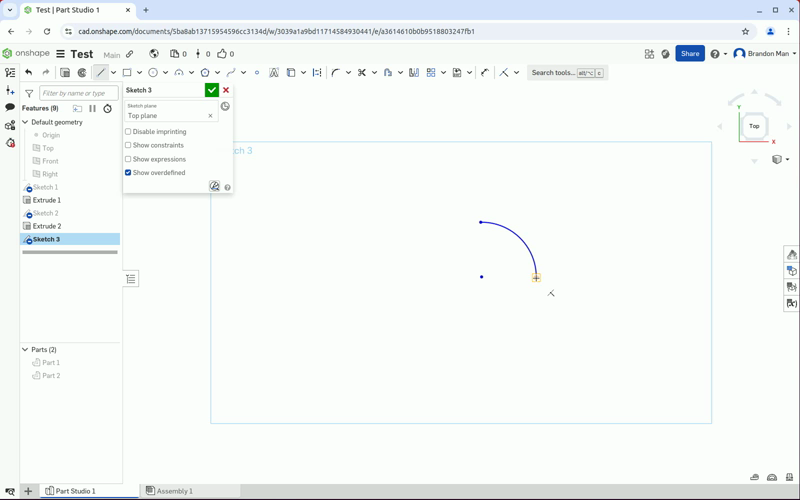
click(536, 277)
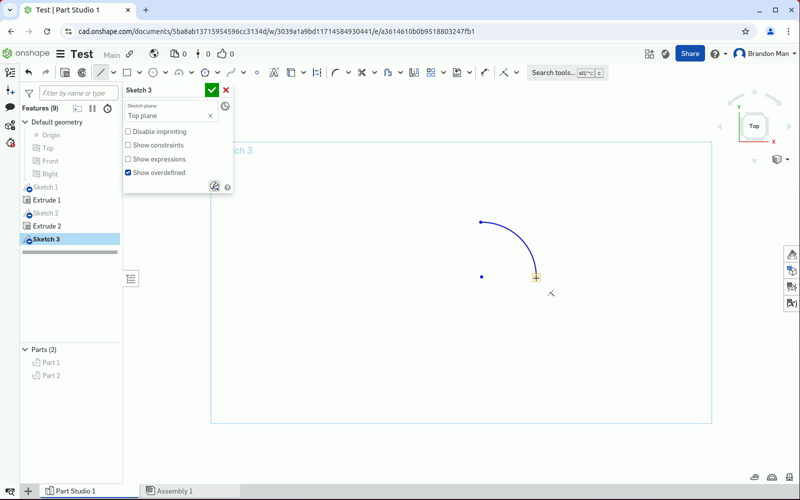
key_down(shift)
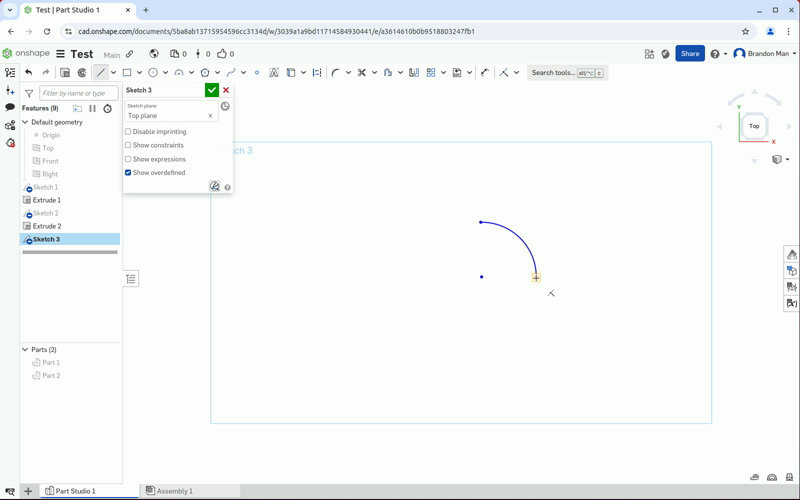
mouse_move(566, 277)
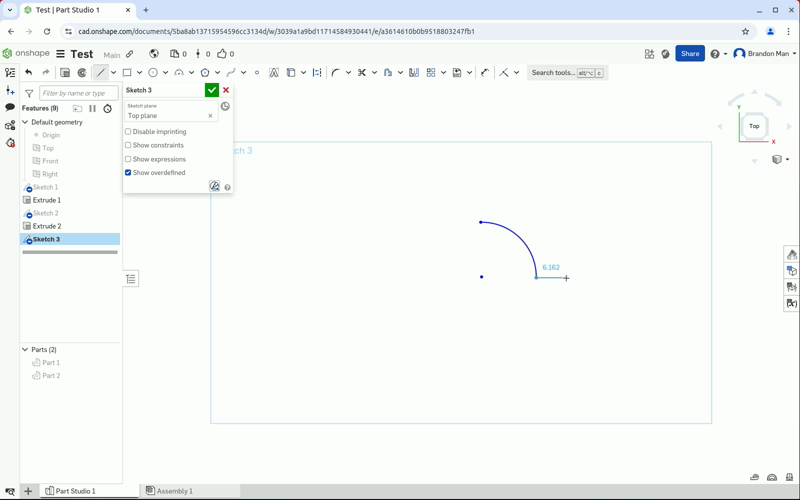
mouse_move(573, 277)
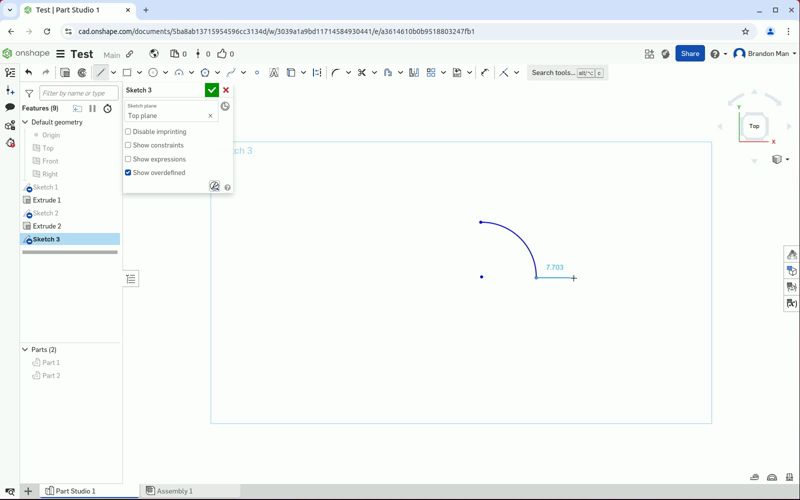
click(573, 277)
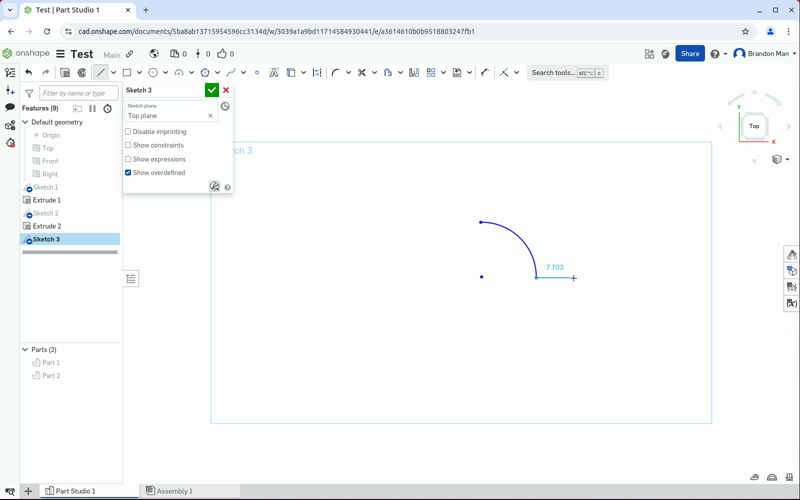
key_up(shift)
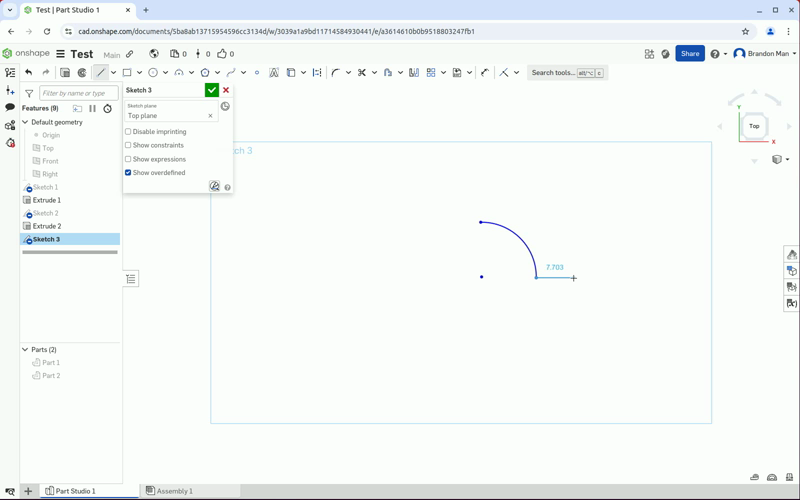
key_down(shift)
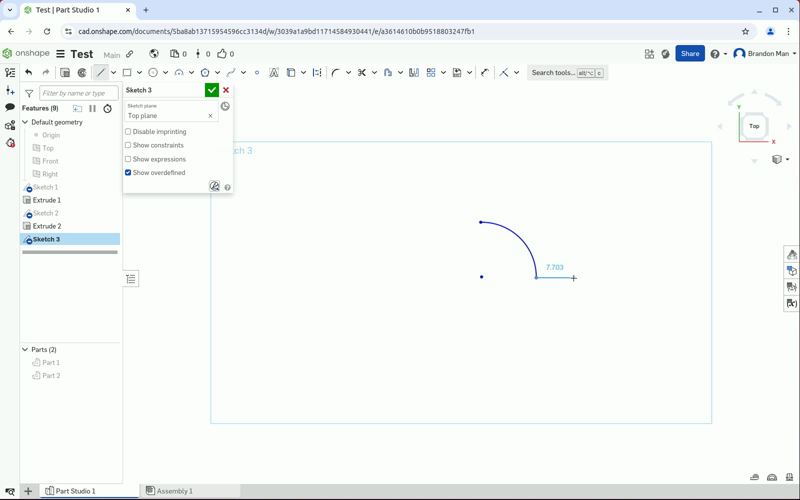
mouse_move(573, 184)
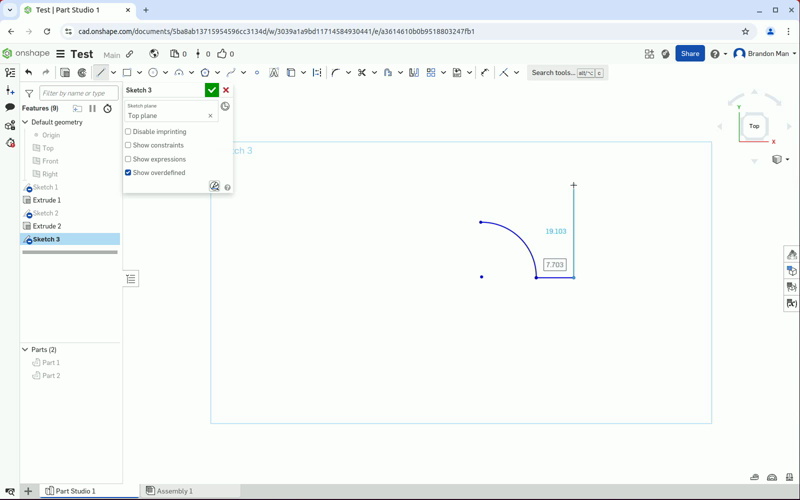
click(573, 184)
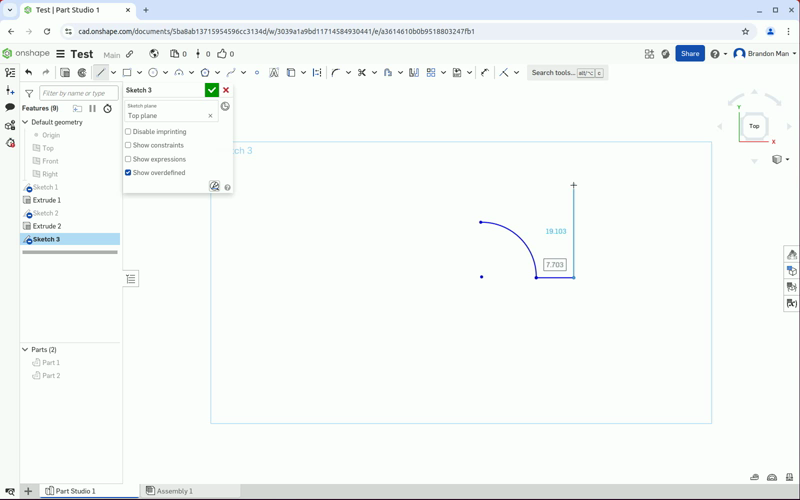
key_up(shift)
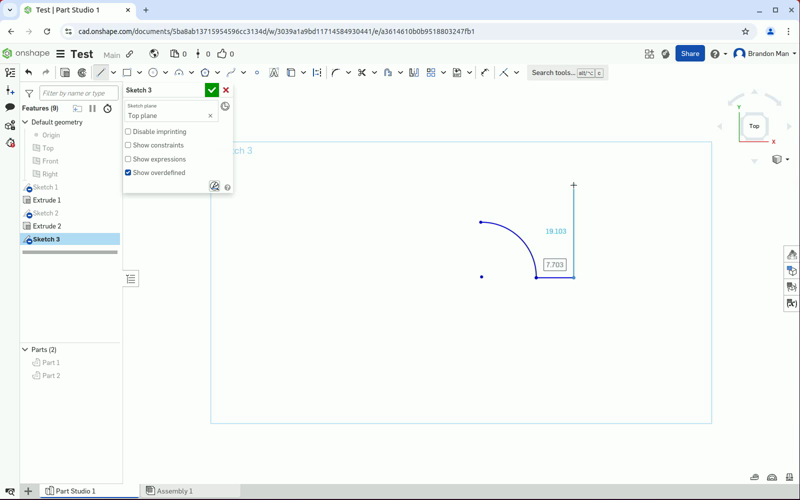
key_down(shift)
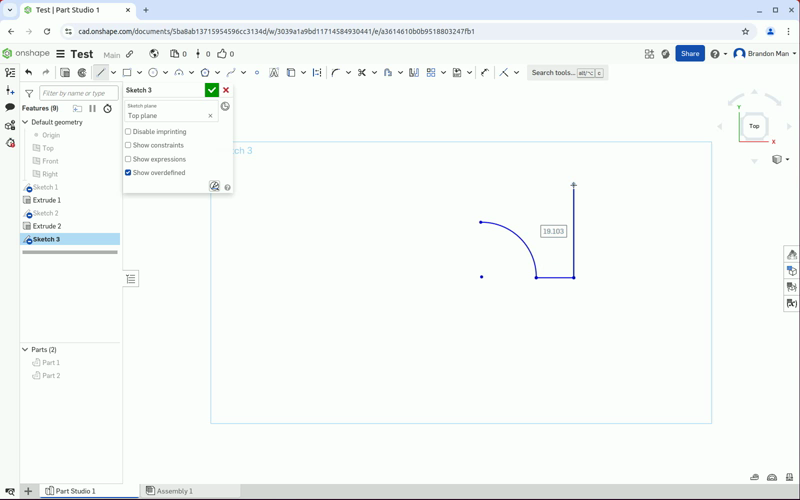
mouse_move(480, 184)
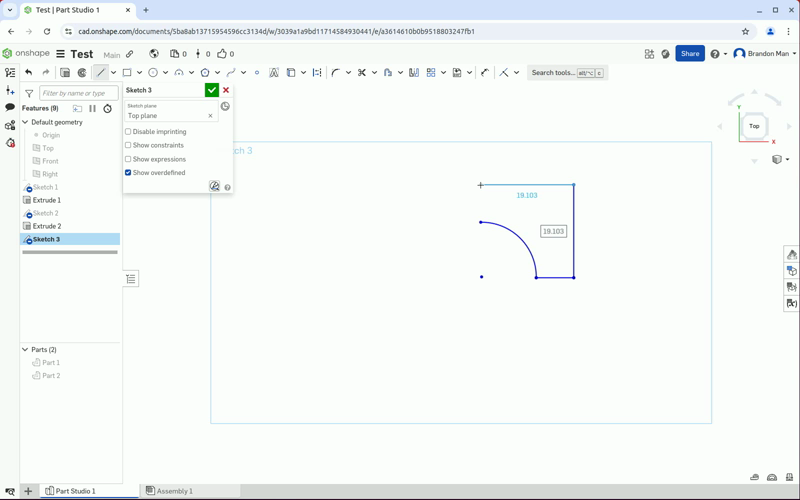
click(480, 184)
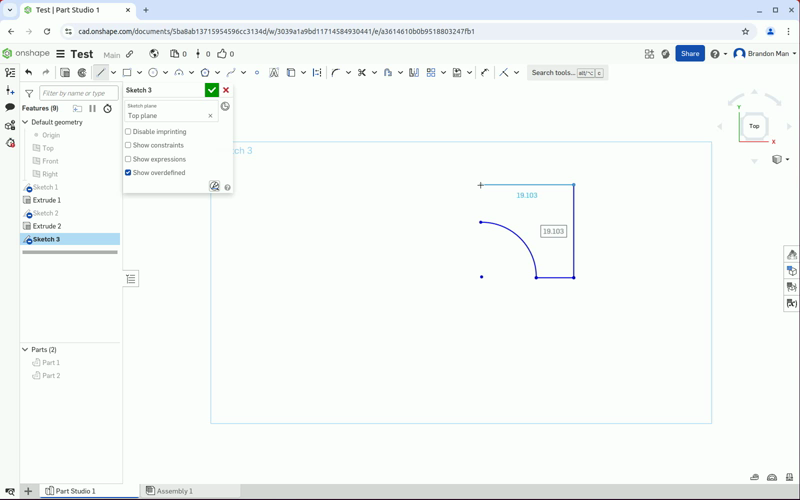
key_up(shift)
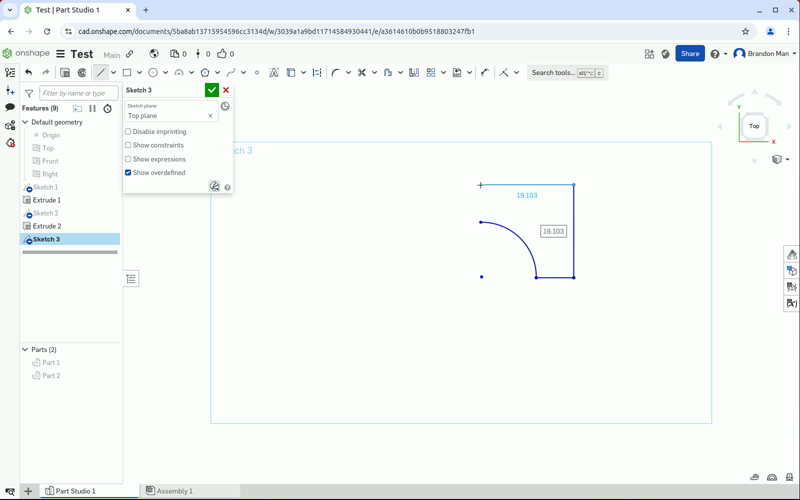
mouse_move(510, 184)
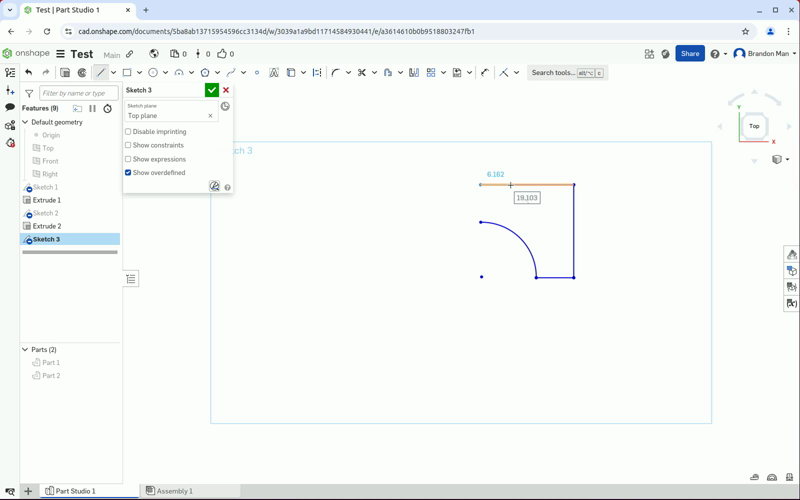
key_down(shift)
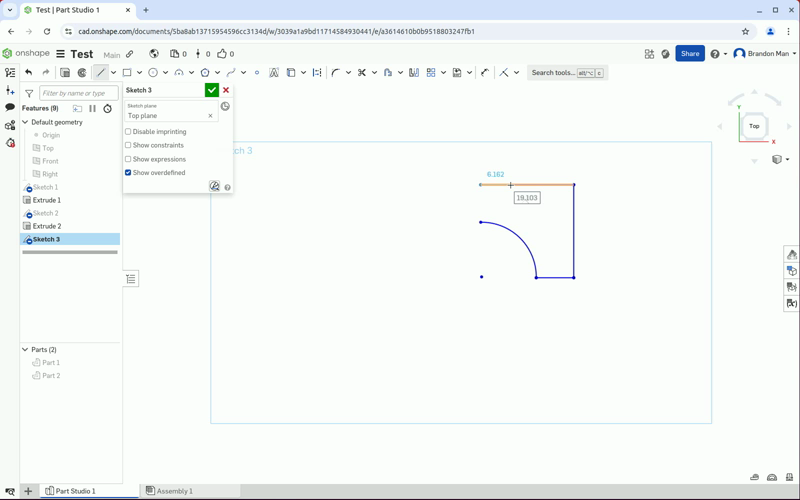
mouse_move(480, 222)
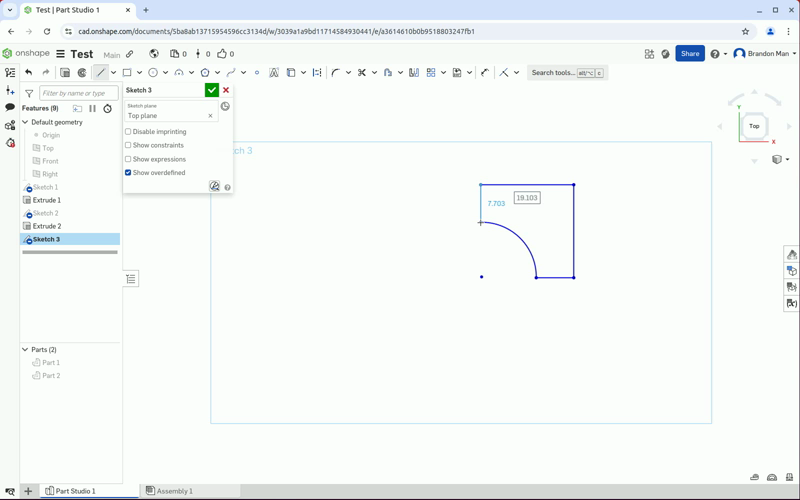
key_up(shift)
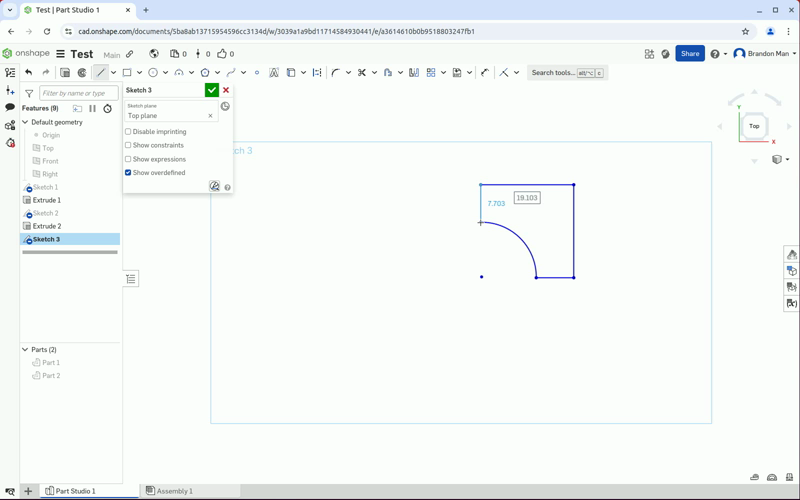
click(480, 222)
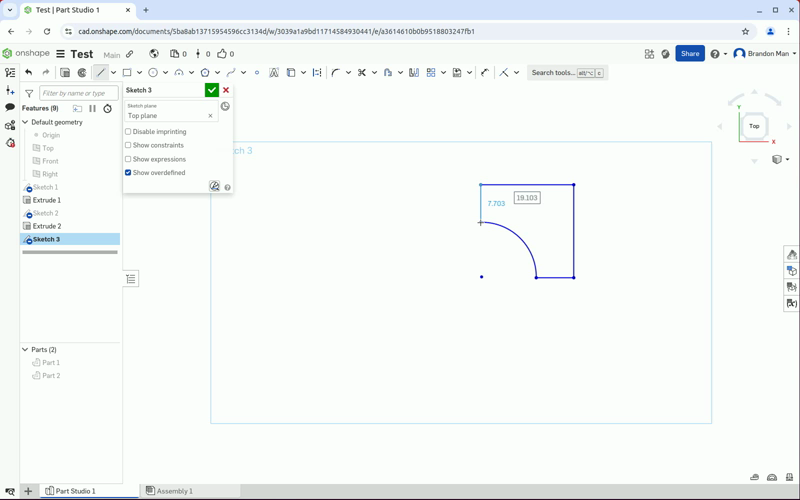
key(esc)
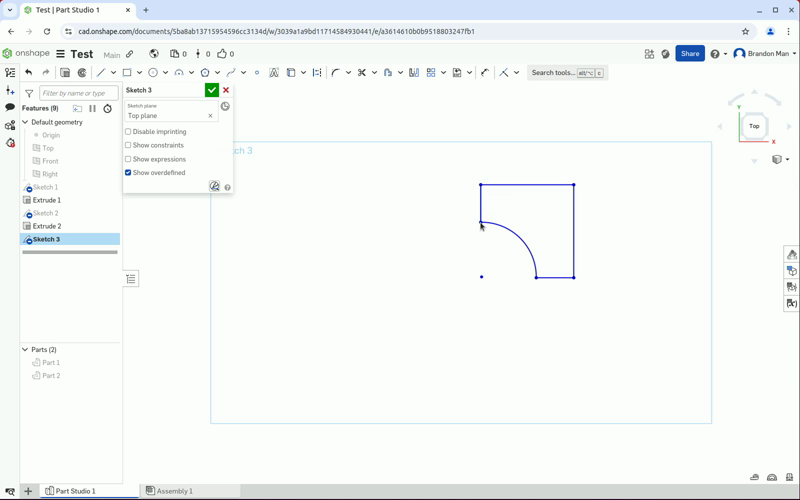
mouse_move(543, 221)
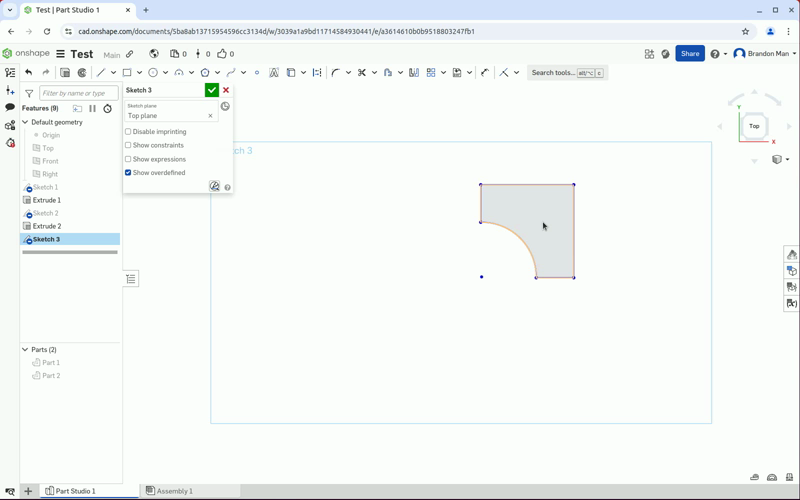
click(543, 221)
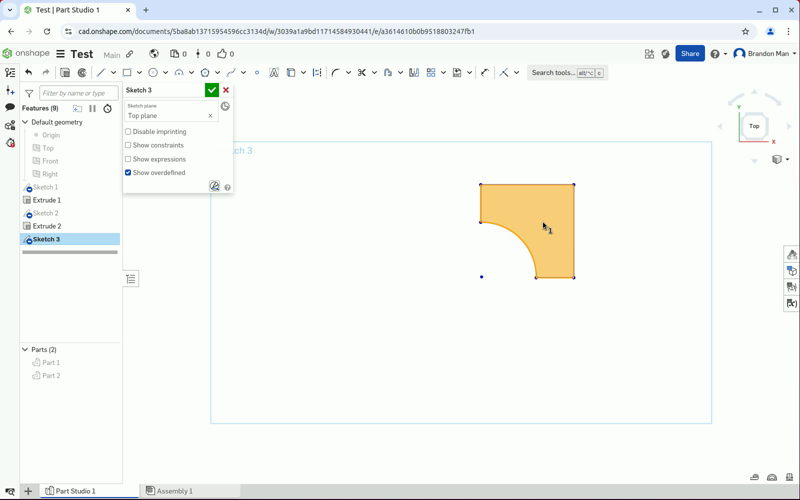
mouse_move(73, 352)
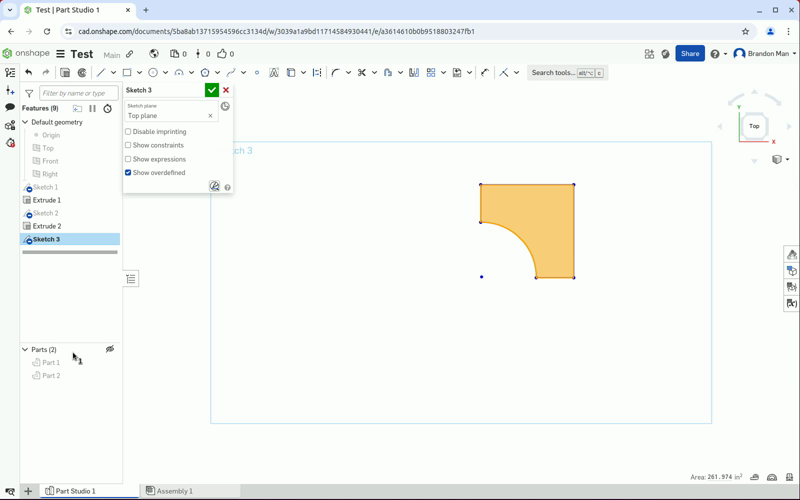
key(shift+y)
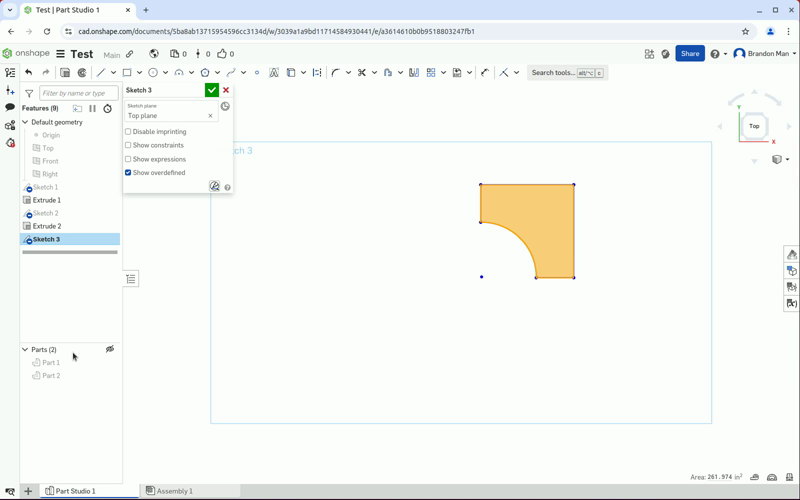
key(shift+e)
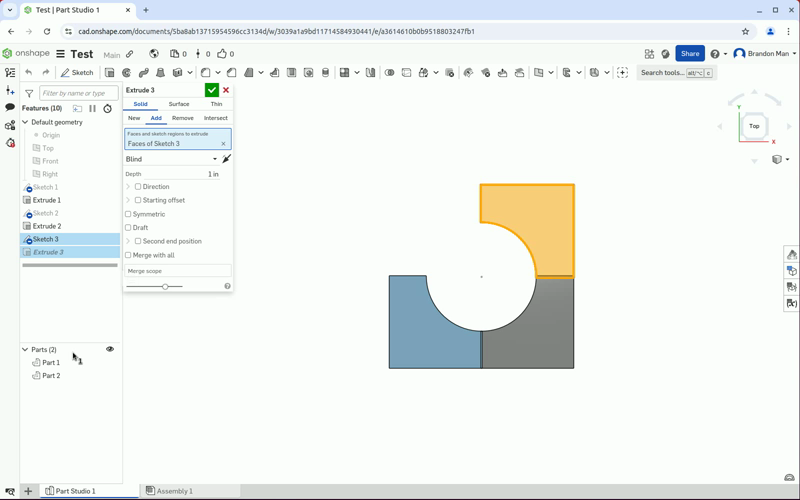
mouse_move(143, 106)
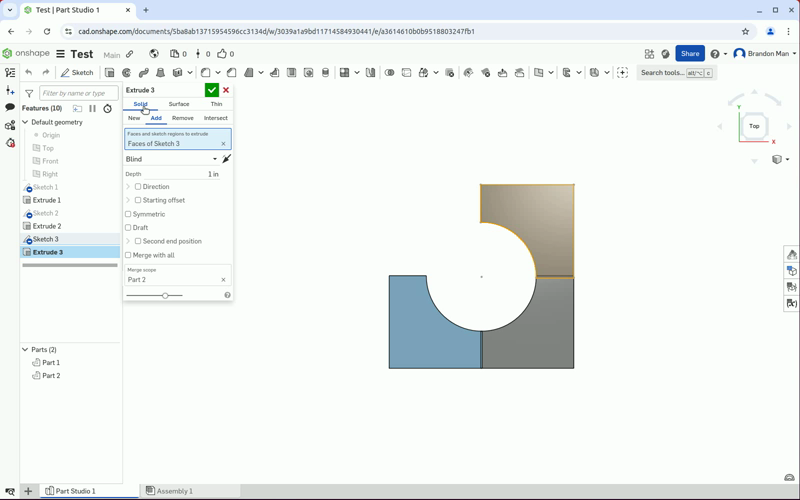
click(143, 106)
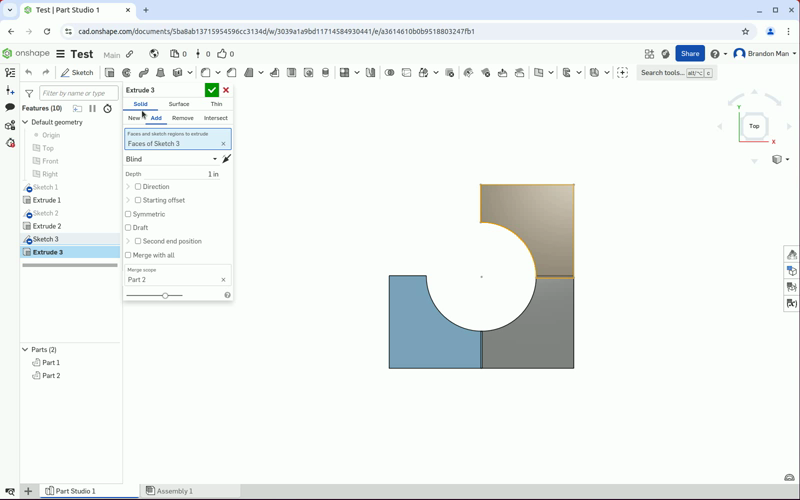
mouse_move(137, 120)
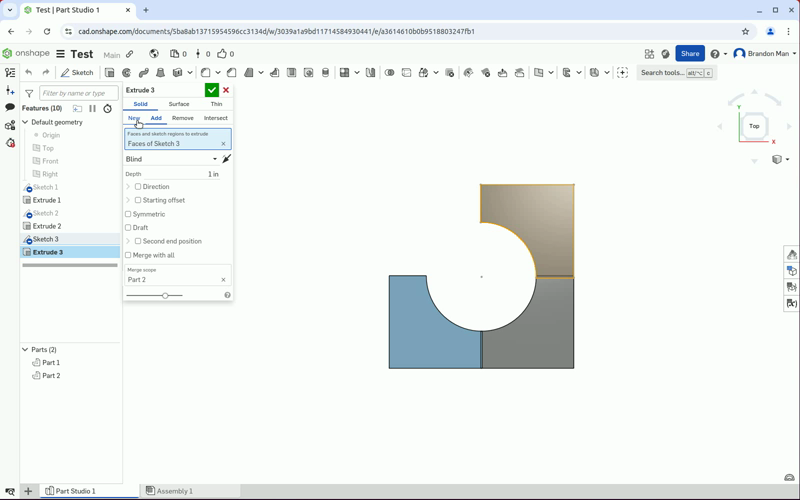
click(137, 120)
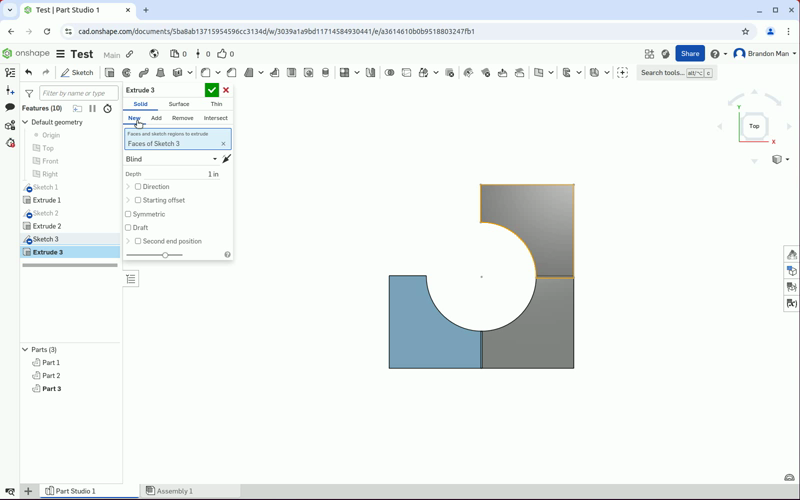
key(tab, 4)
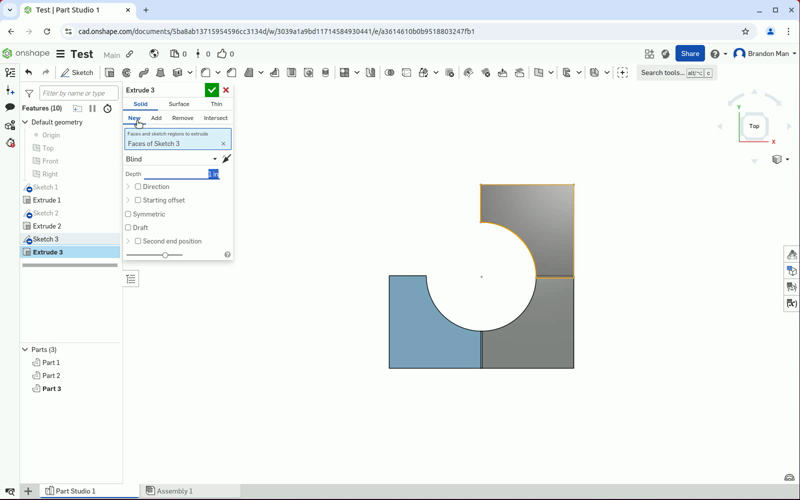
text(15.165)
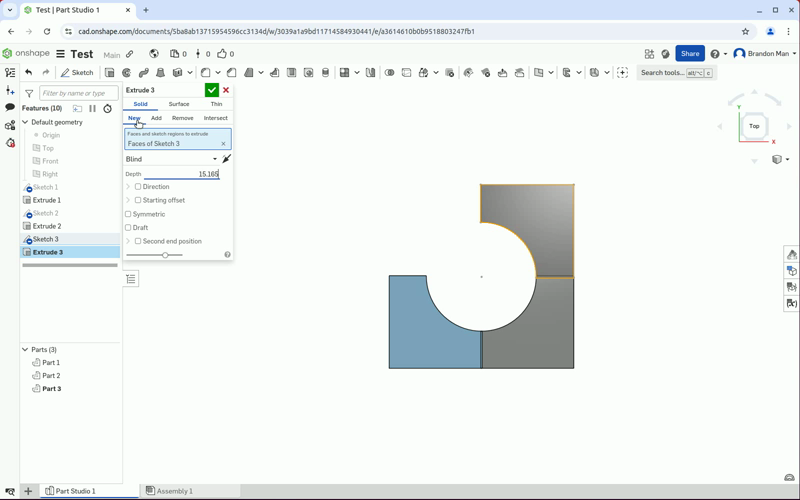
key(enter)
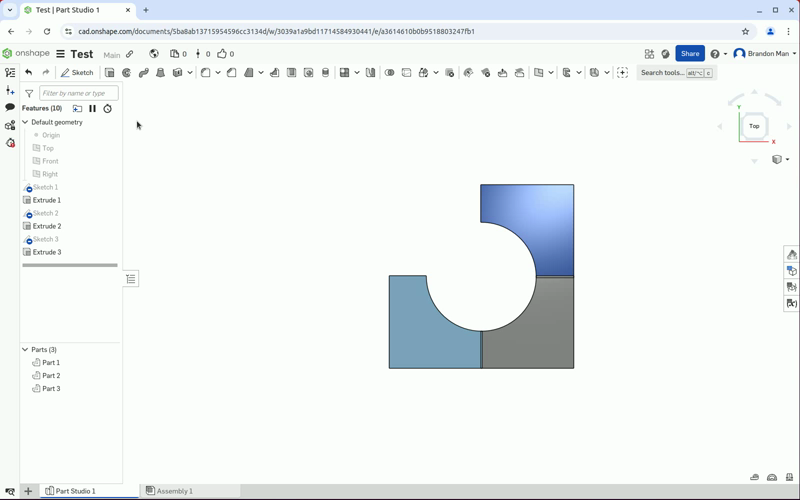
key(shift+h)
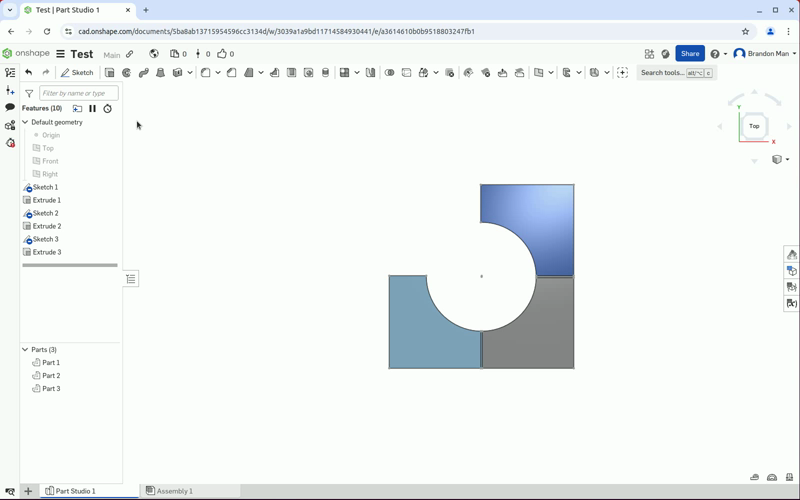
key(shift+h)
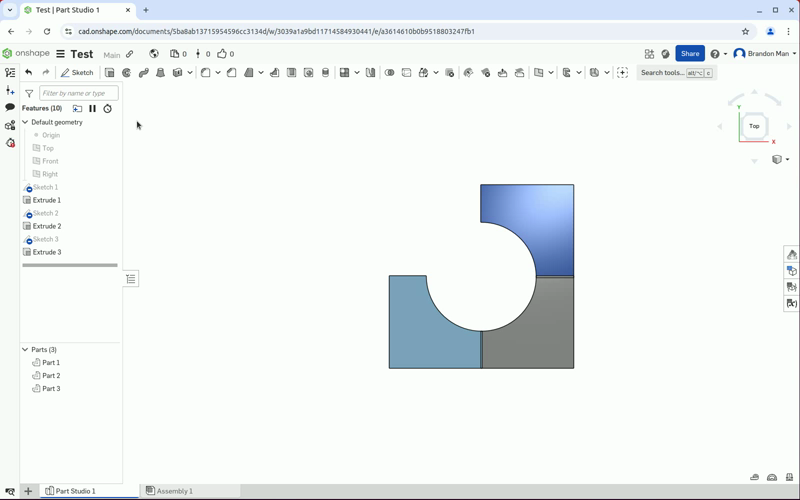
mouse_move(73, 189)
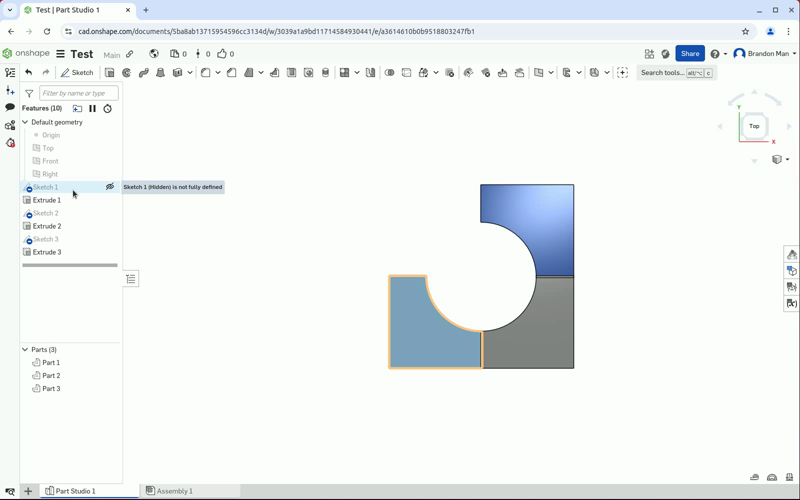
click(73, 189)
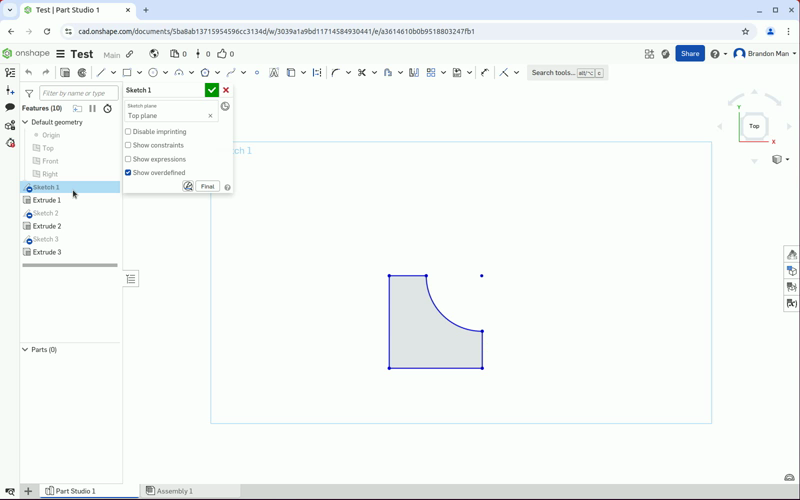
mouse_move(229, 92)
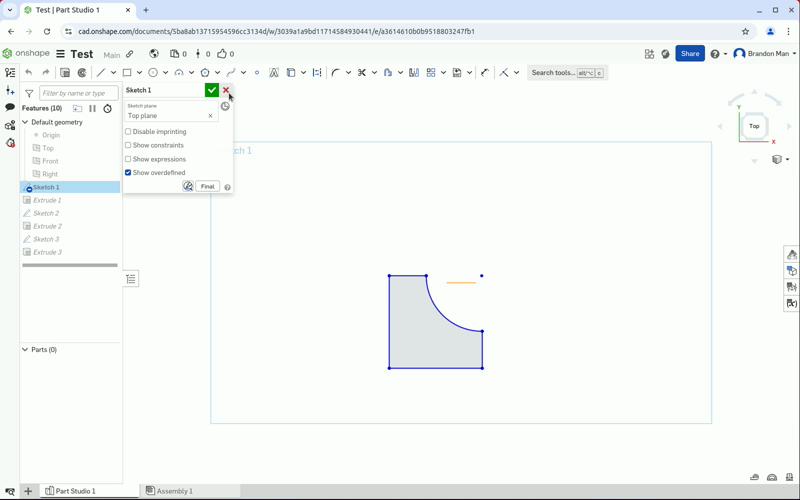
click(229, 92)
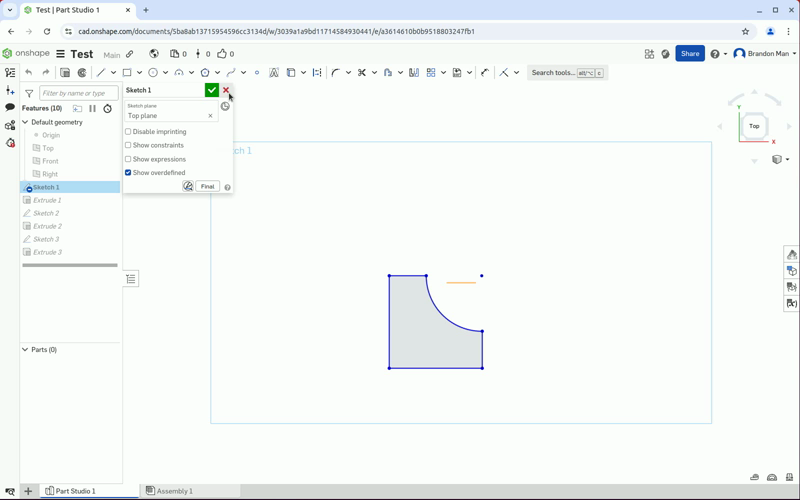
key(shift+s)
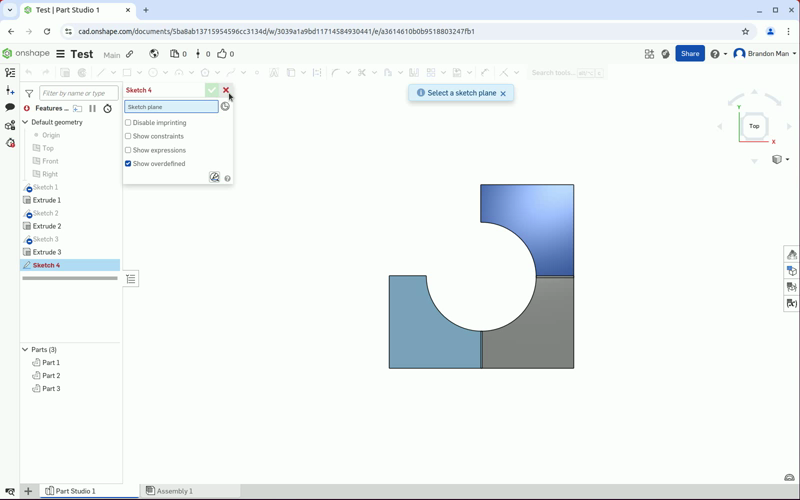
mouse_move(73, 150)
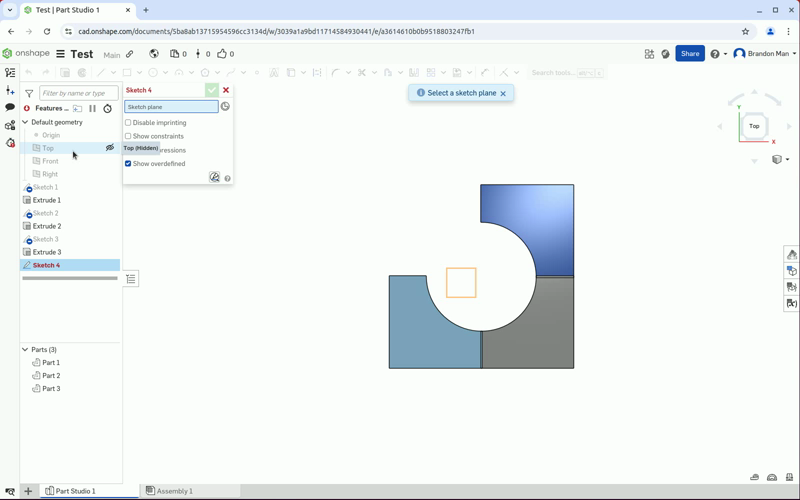
click(73, 150)
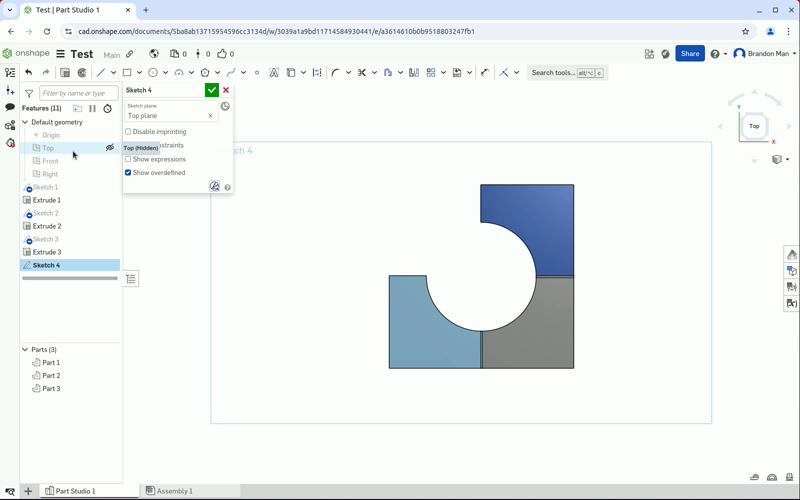
mouse_move(73, 352)
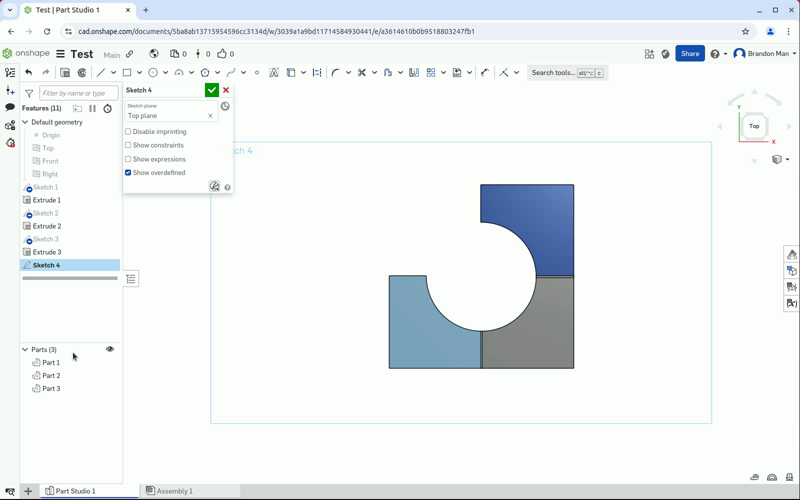
key(y)
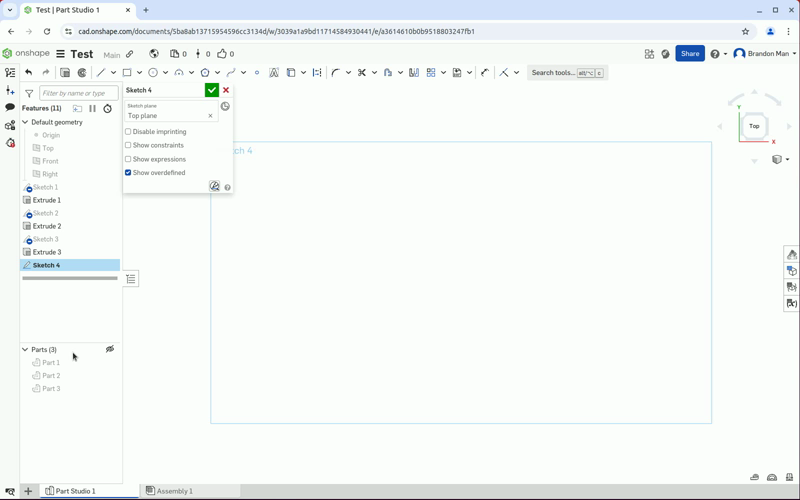
key(l)
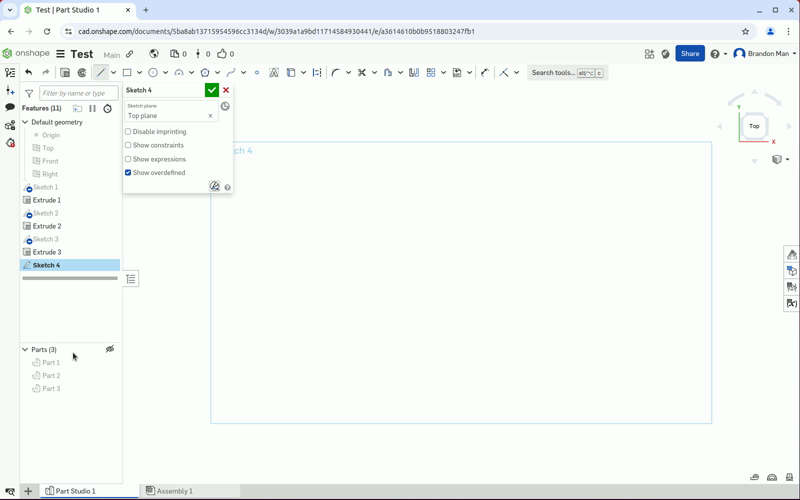
key_down(shift)
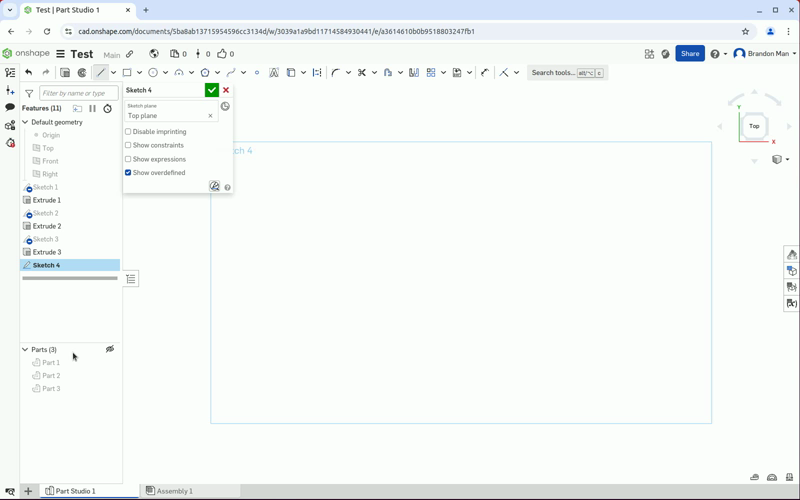
mouse_move(389, 276)
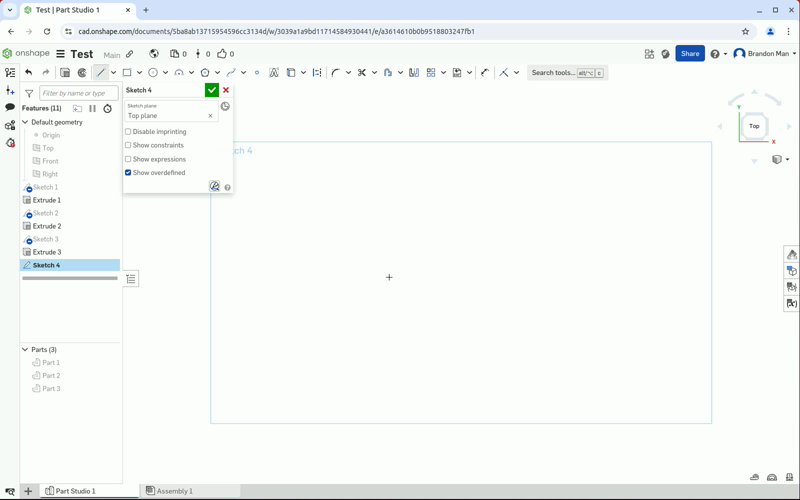
click(389, 276)
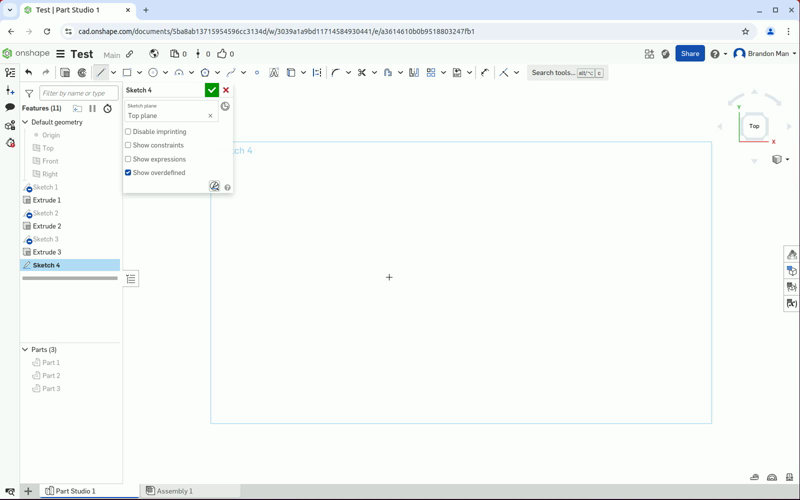
key_up(shift)
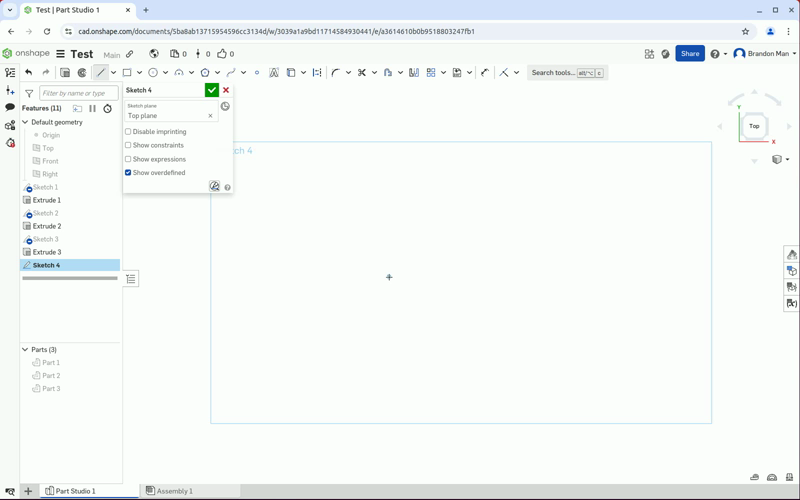
key_down(shift)
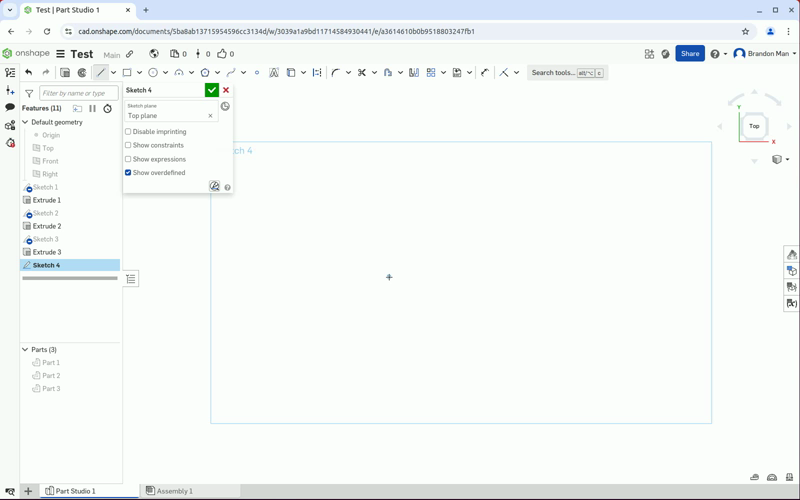
mouse_move(419, 276)
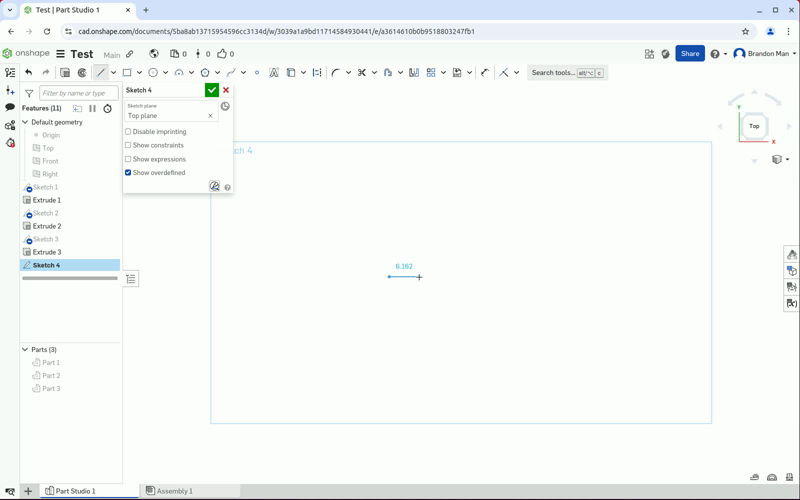
mouse_move(426, 276)
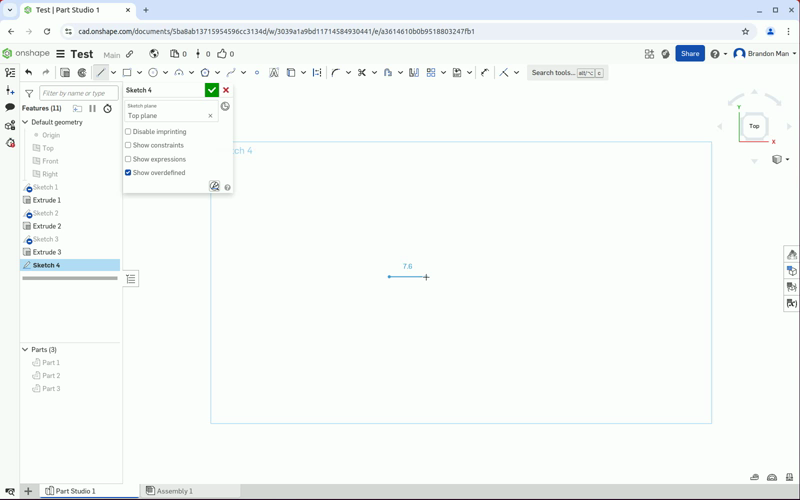
click(426, 276)
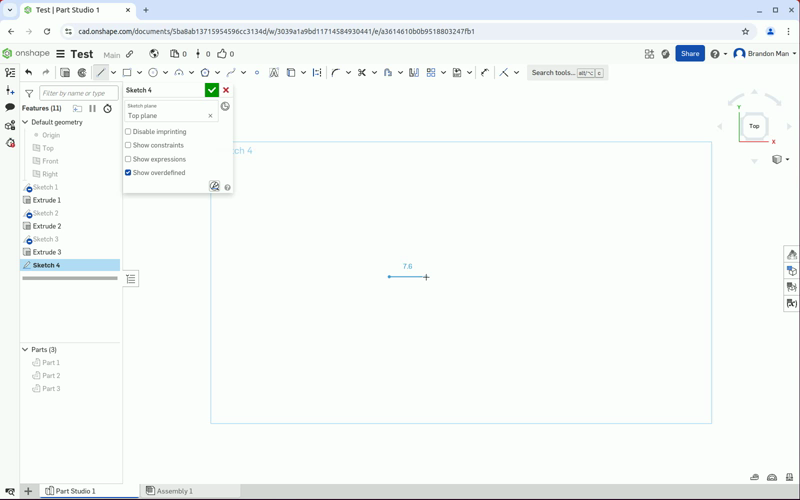
key_up(shift)
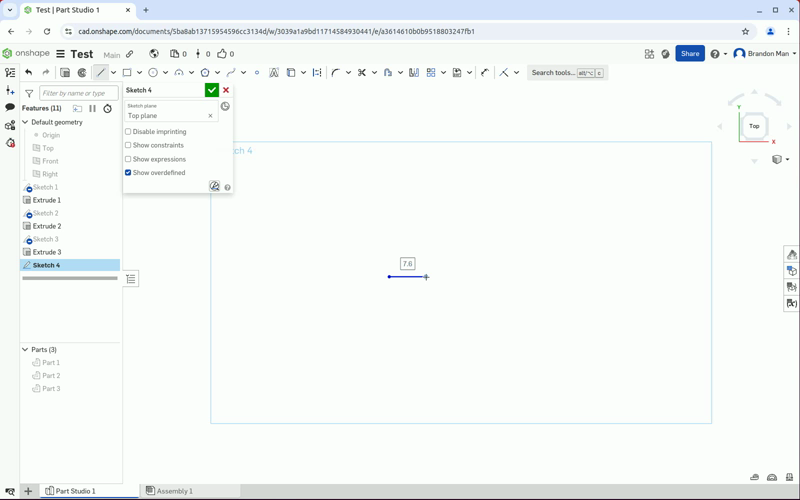
key(esc)
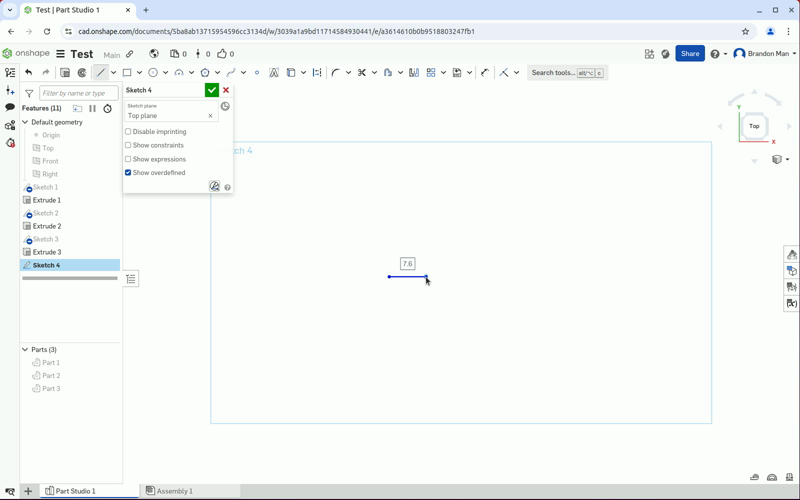
key(a)
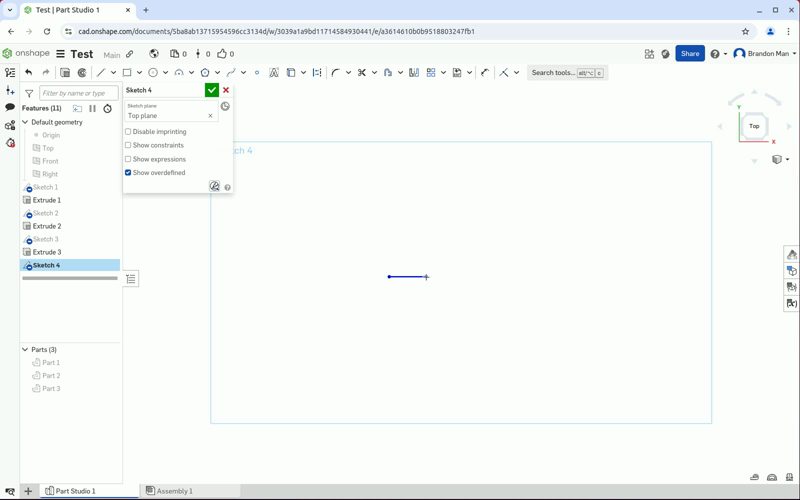
mouse_move(426, 276)
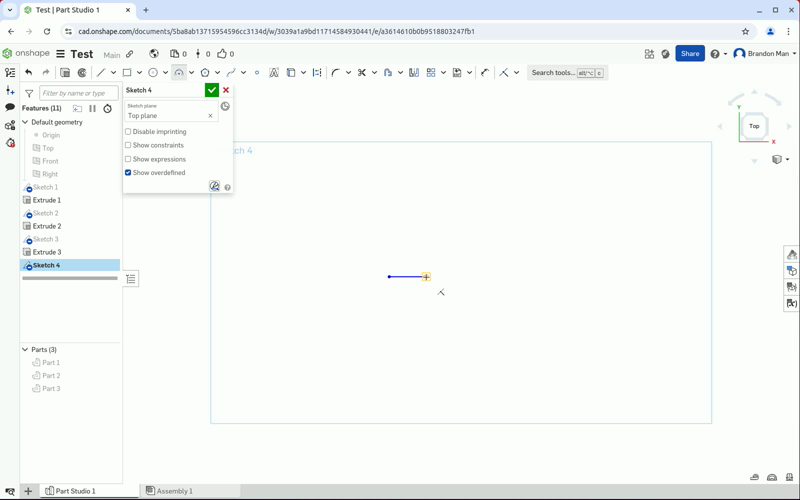
click(426, 276)
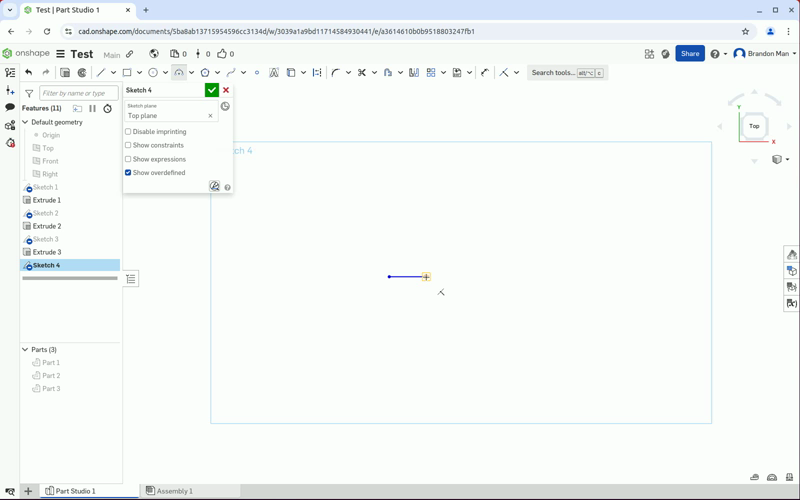
key_down(shift)
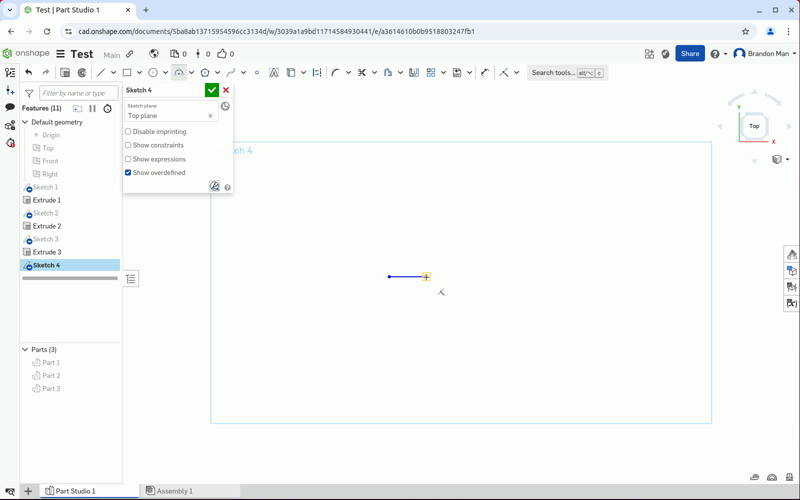
mouse_move(482, 221)
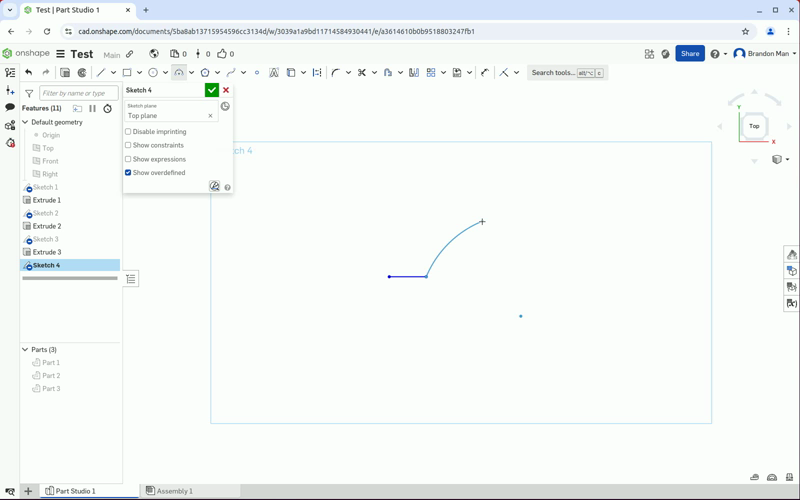
click(482, 221)
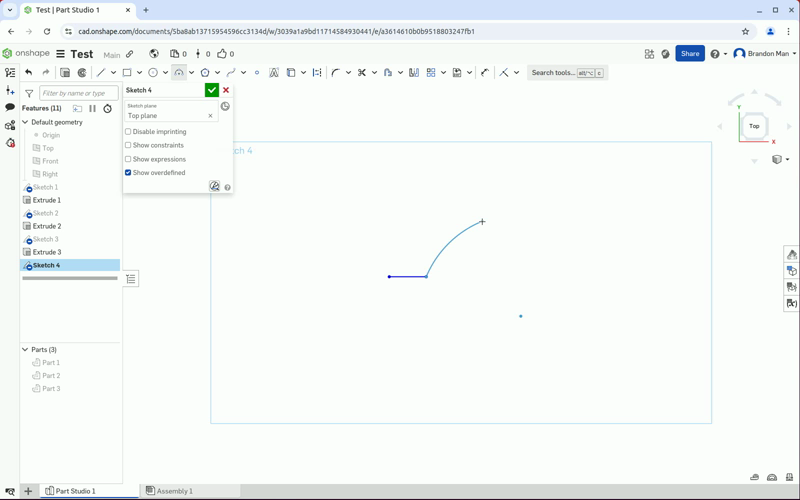
mouse_move(442, 237)
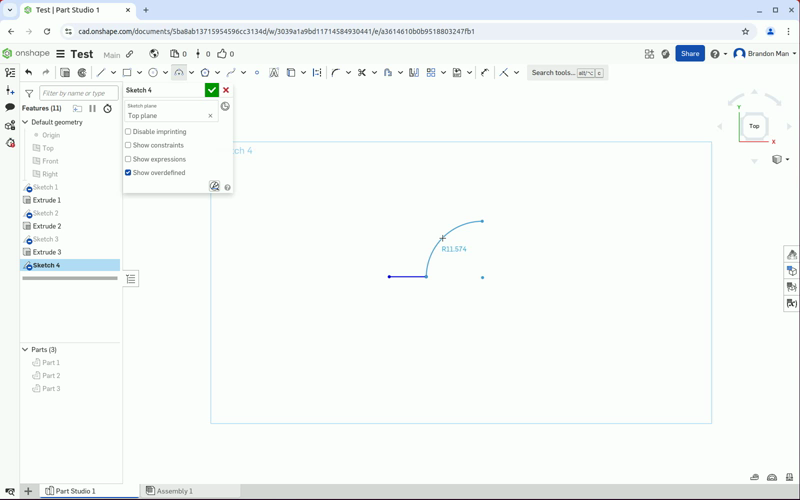
click(442, 237)
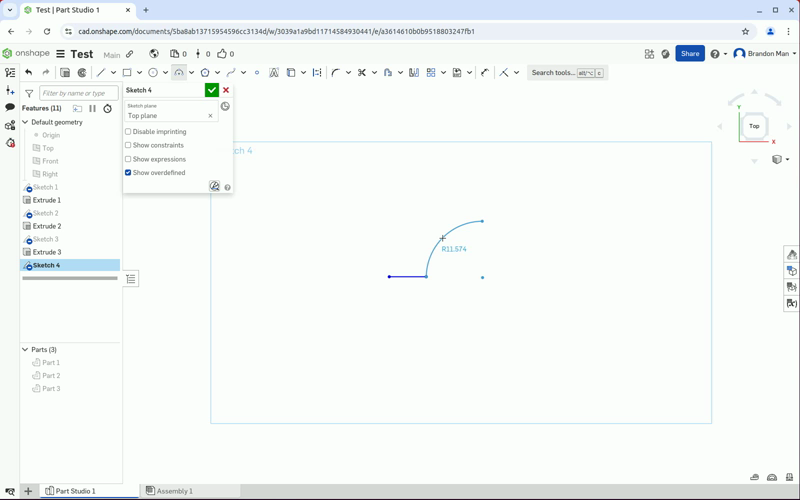
key_up(shift)
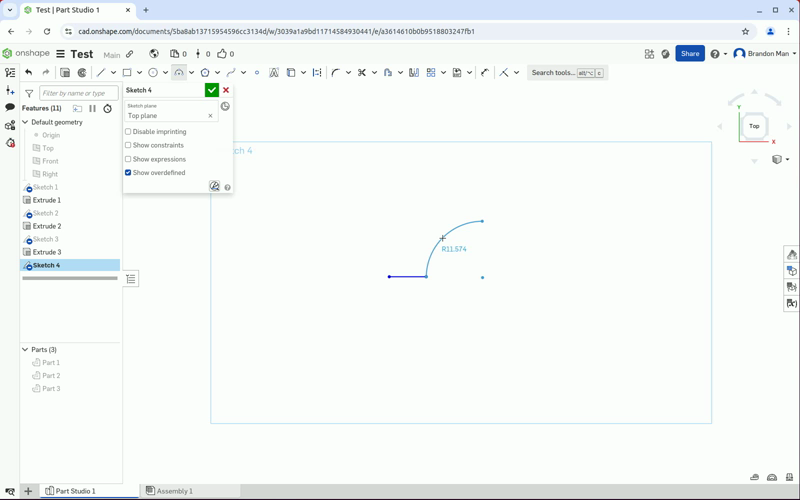
key(esc)
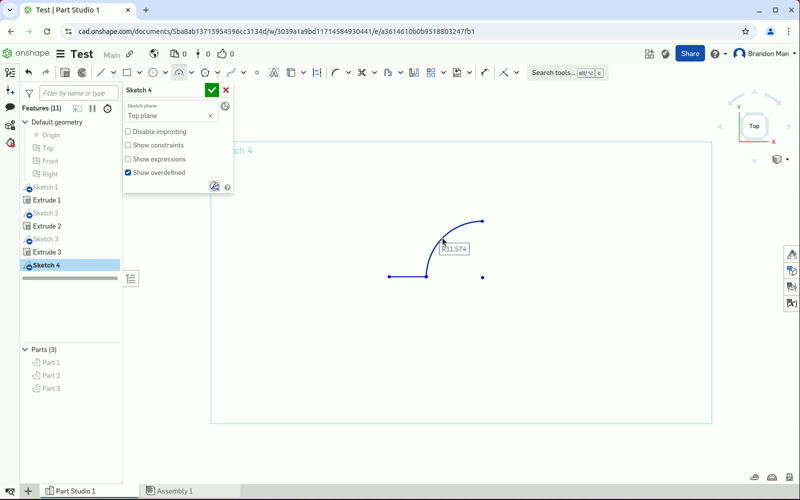
key(l)
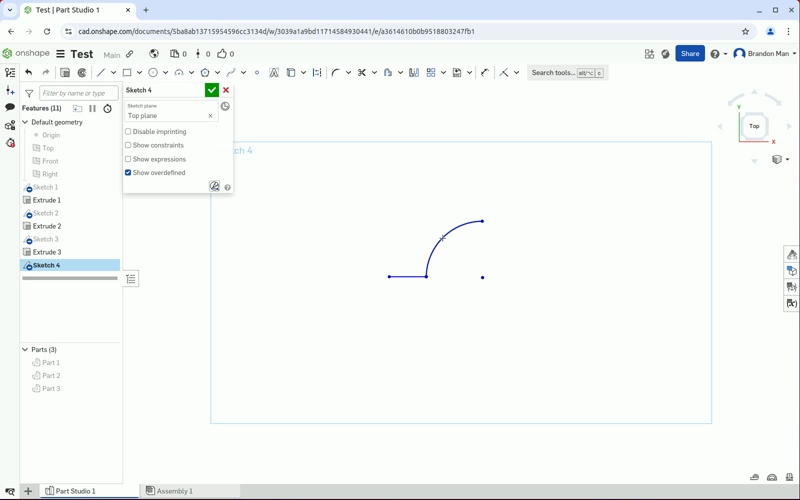
mouse_move(482, 221)
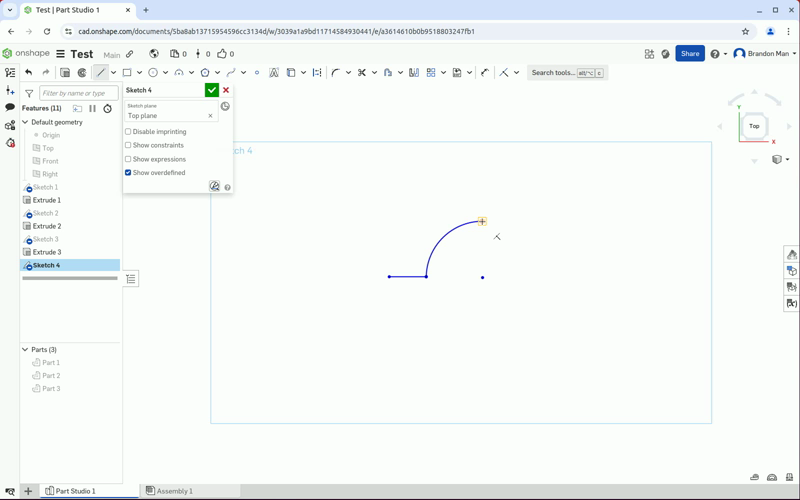
click(482, 221)
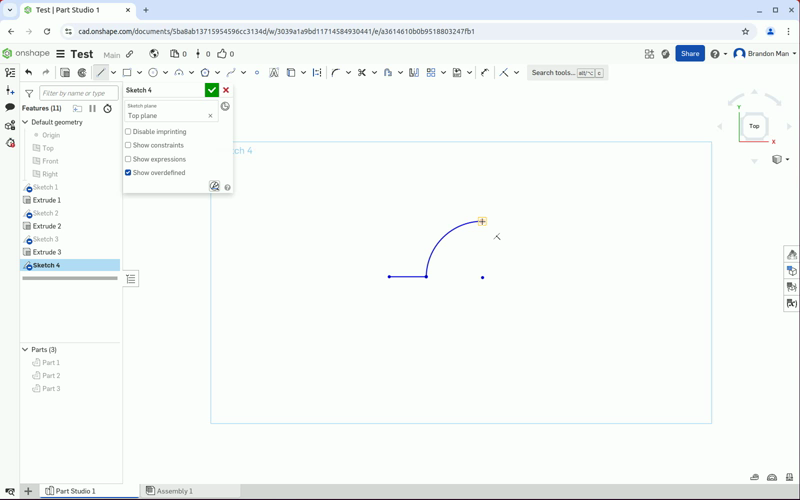
key_down(shift)
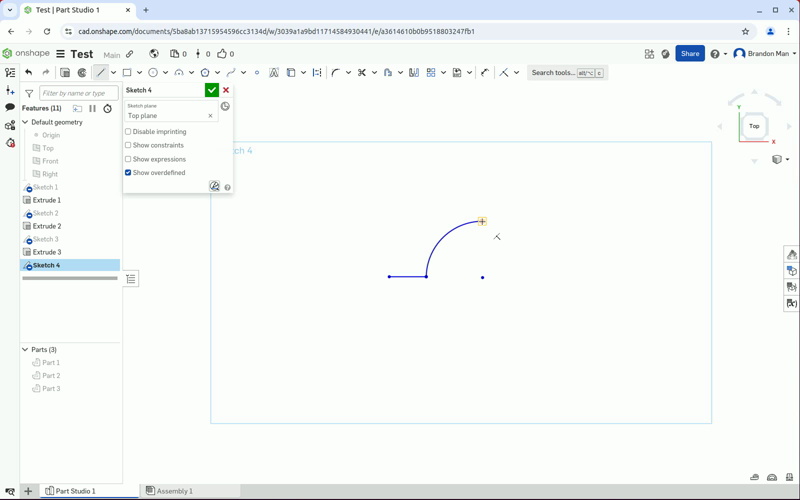
mouse_move(512, 221)
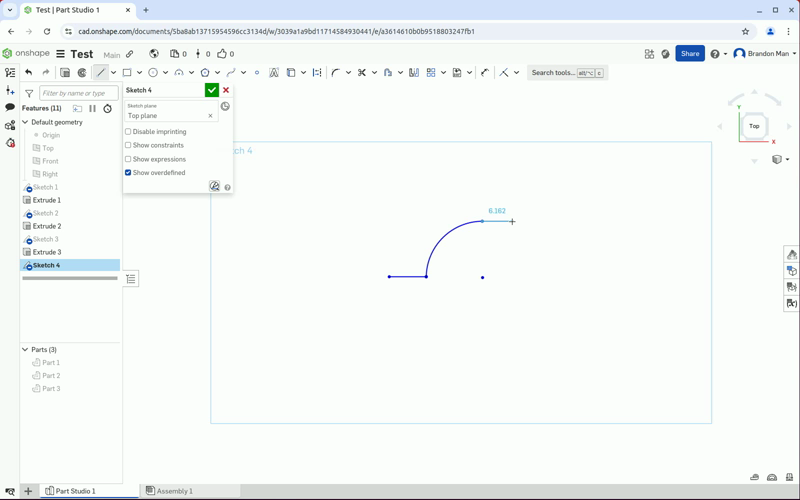
mouse_move(482, 184)
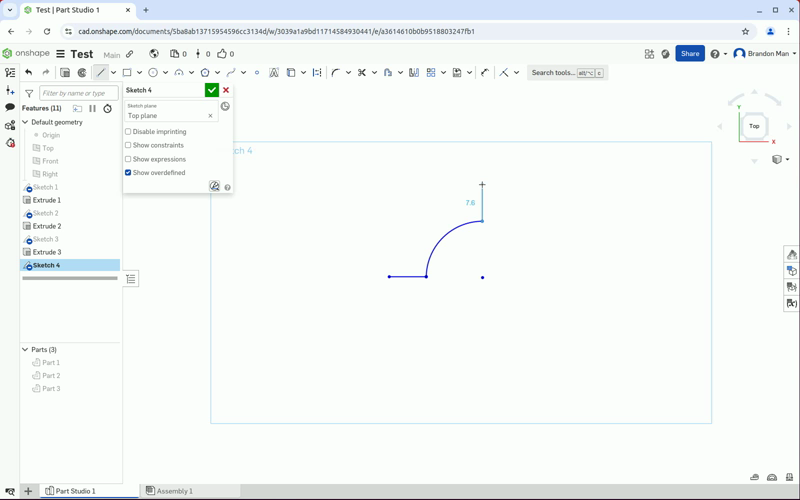
click(482, 184)
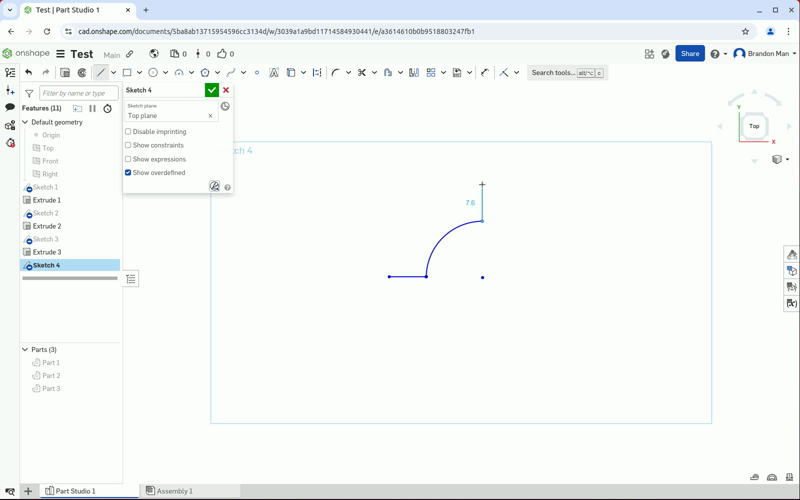
key_up(shift)
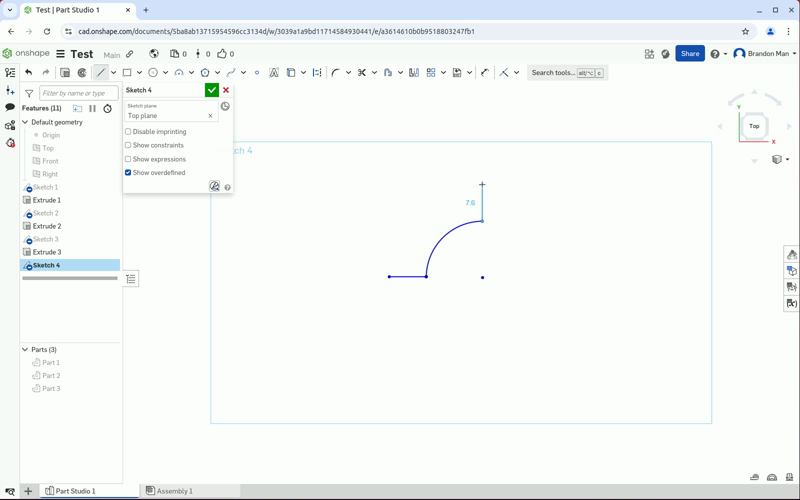
key_down(shift)
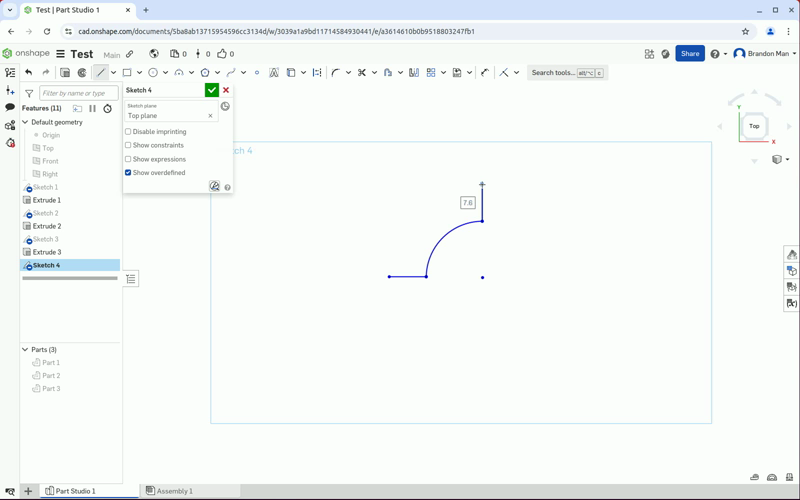
mouse_move(389, 184)
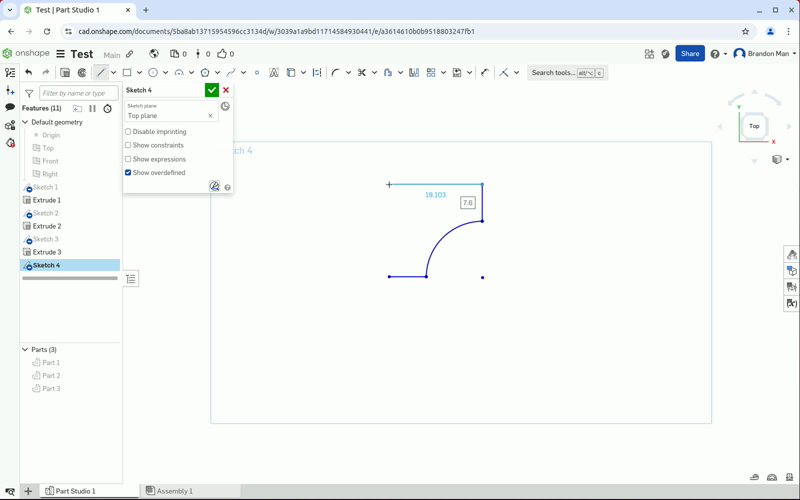
click(389, 184)
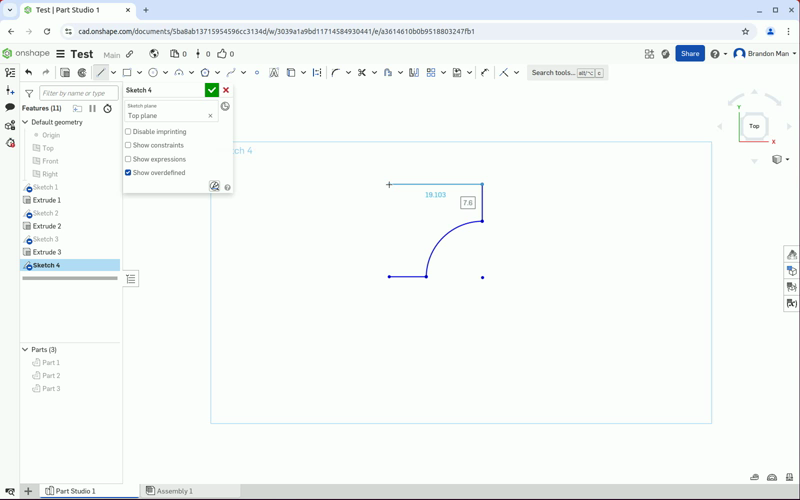
key_up(shift)
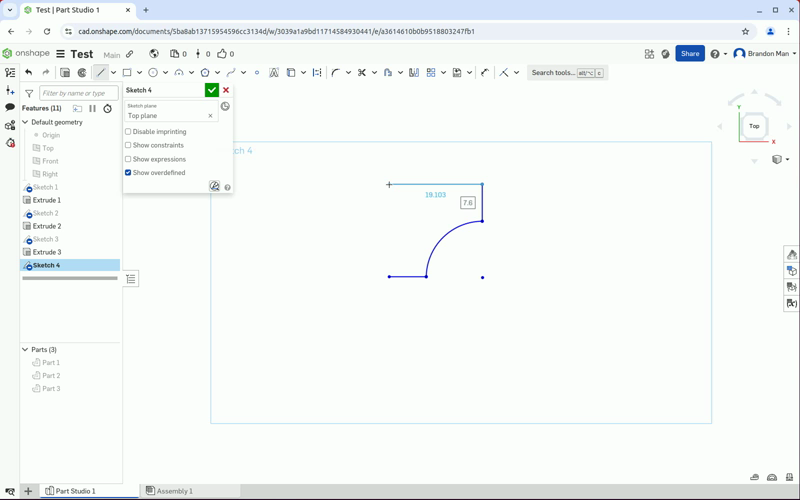
key_down(shift)
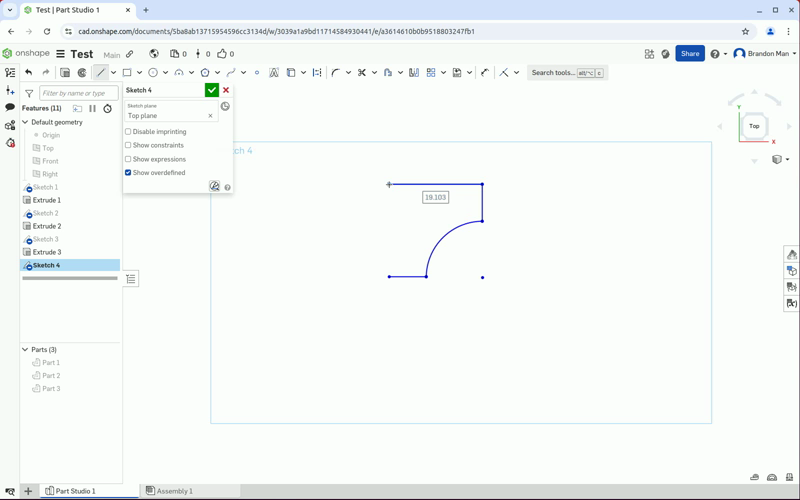
mouse_move(389, 276)
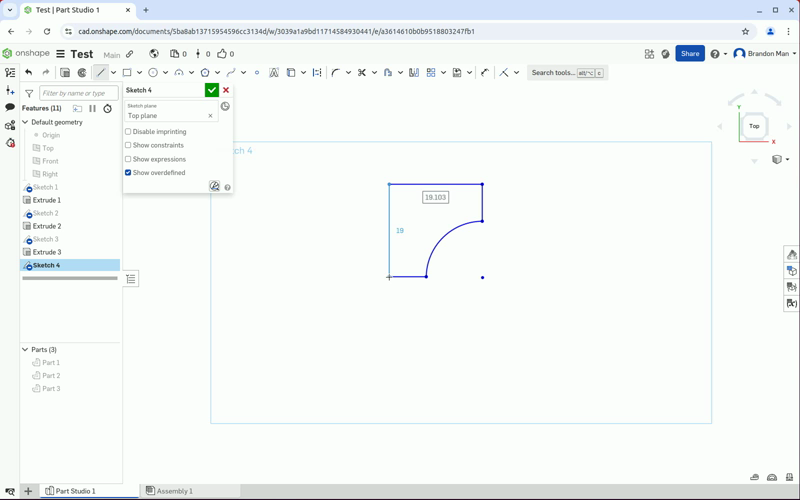
key_up(shift)
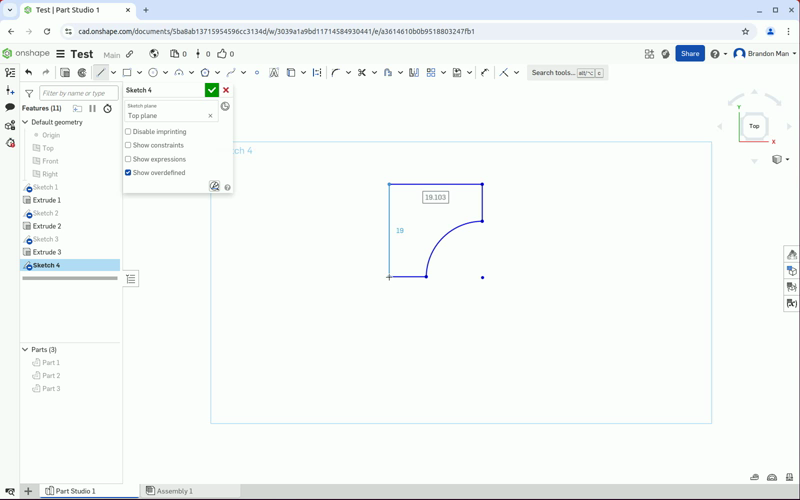
click(389, 276)
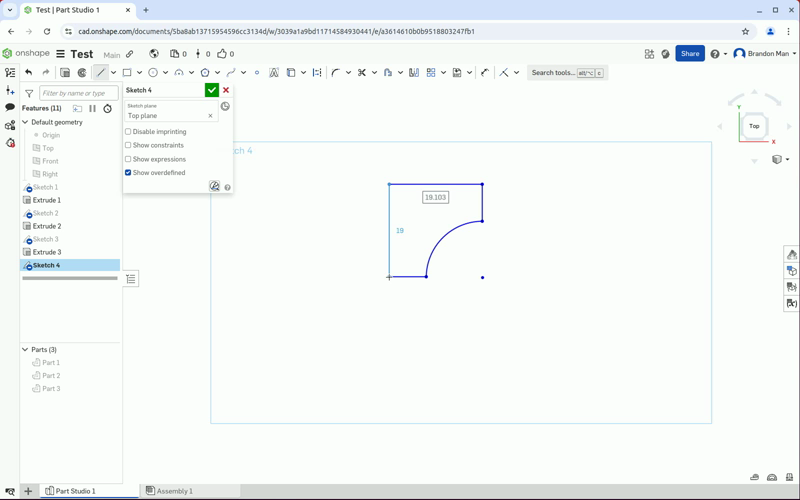
key(esc)
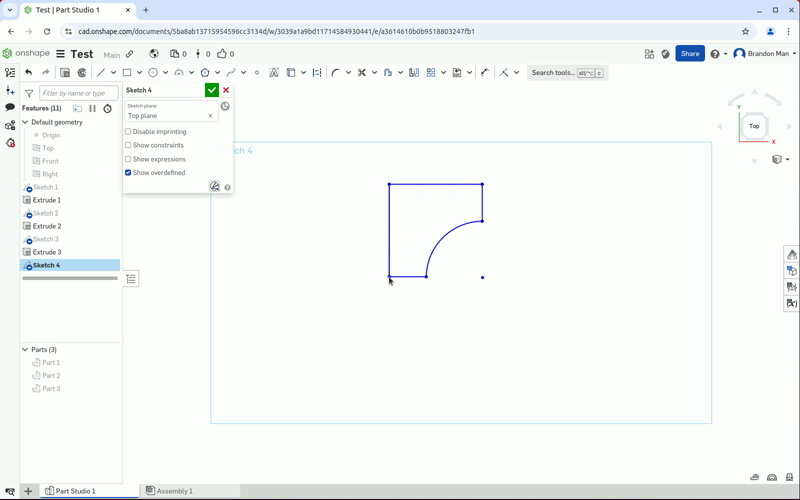
mouse_move(422, 246)
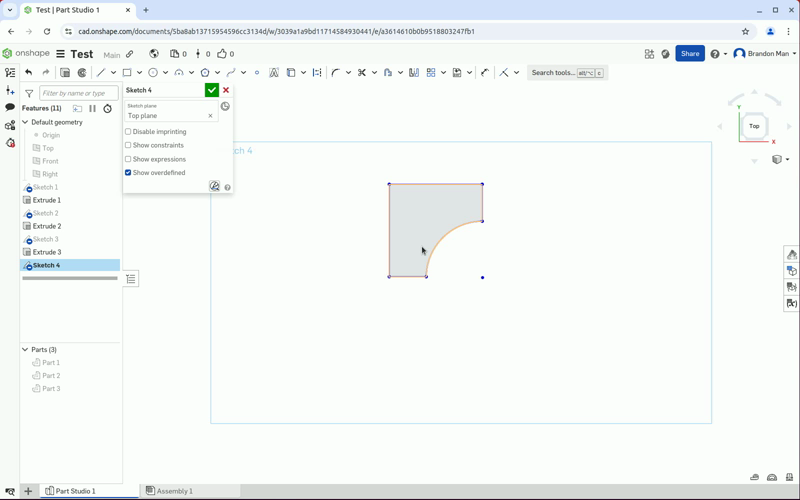
click(422, 246)
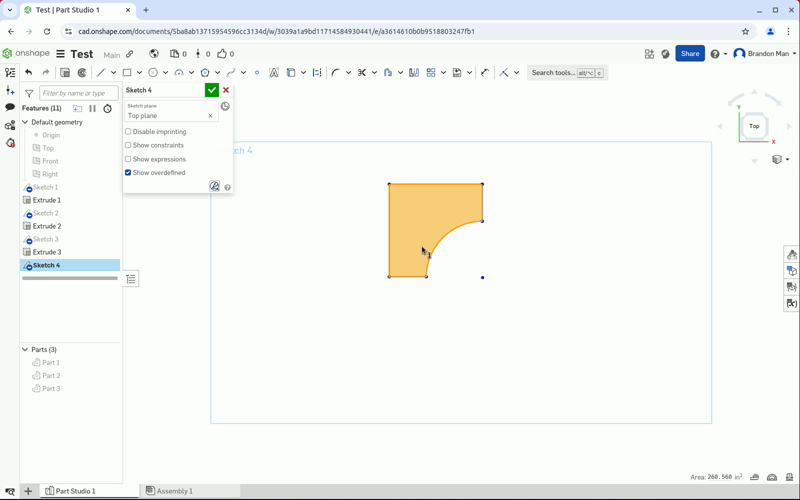
mouse_move(73, 352)
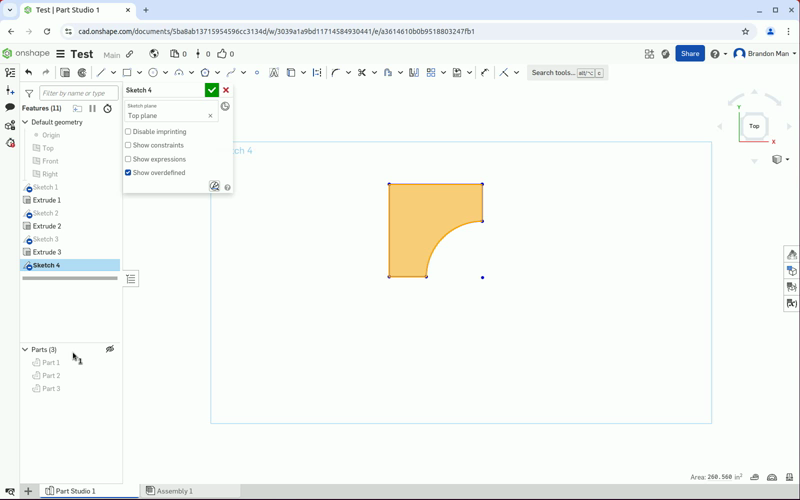
key(shift+y)
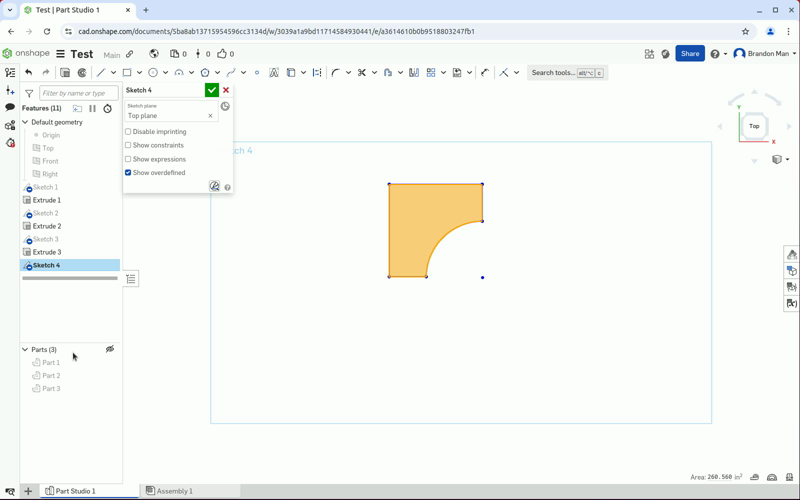
key(shift+e)
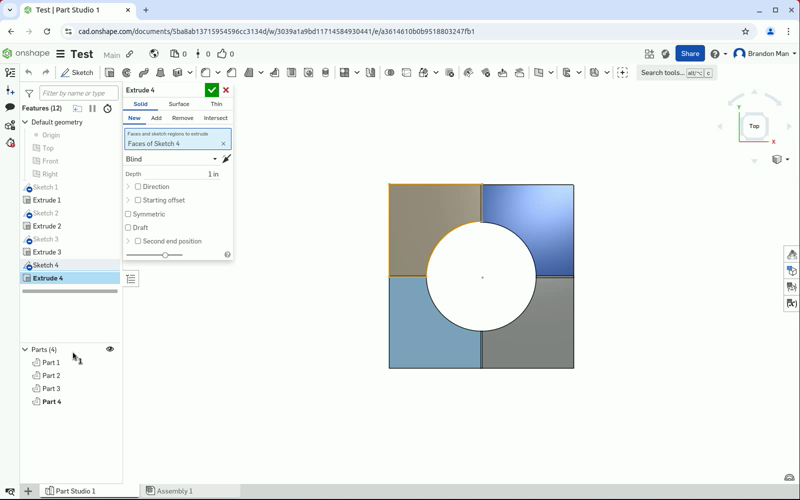
mouse_move(143, 106)
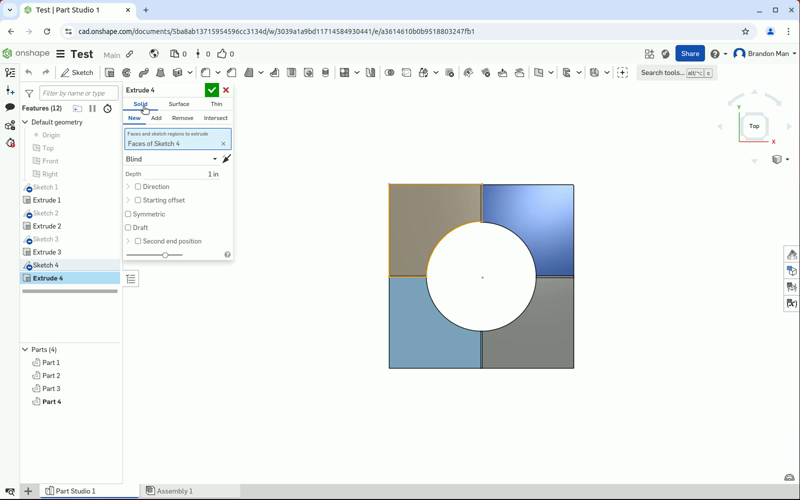
click(143, 106)
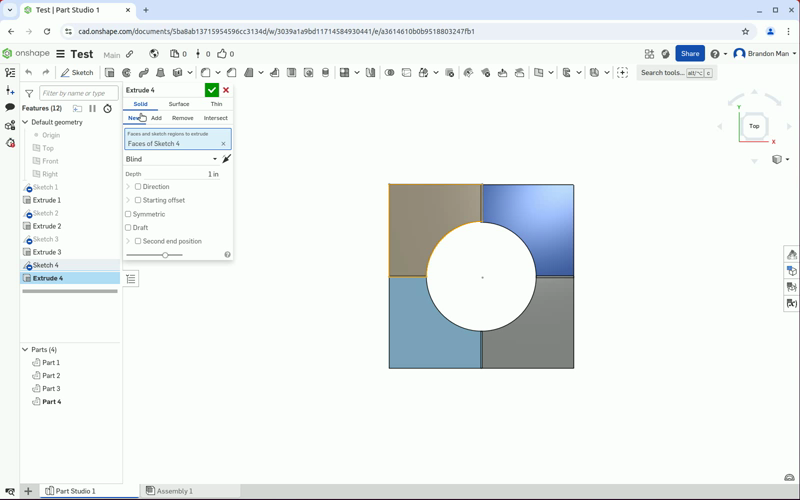
mouse_move(137, 120)
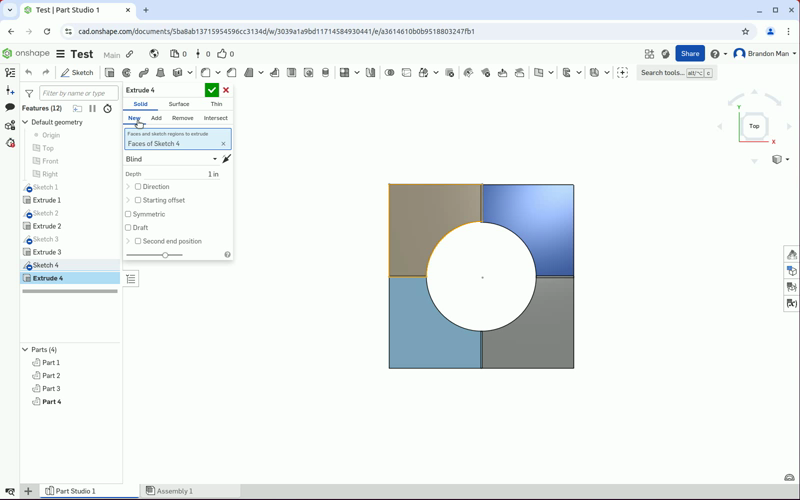
click(137, 120)
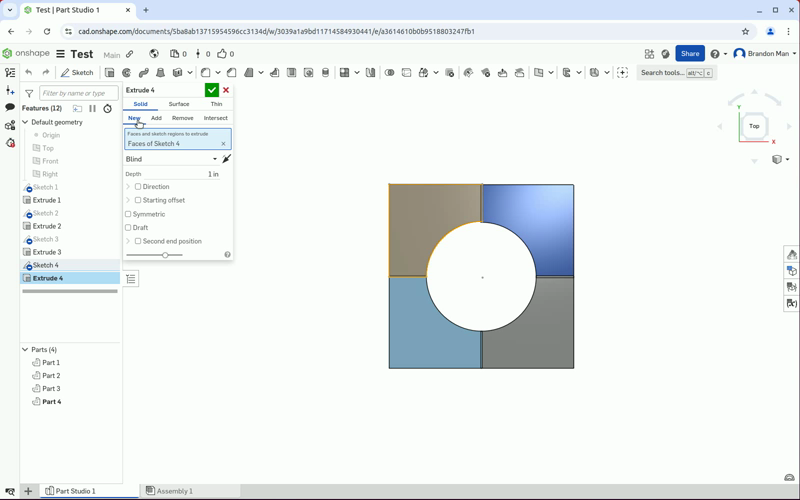
key(tab, 4)
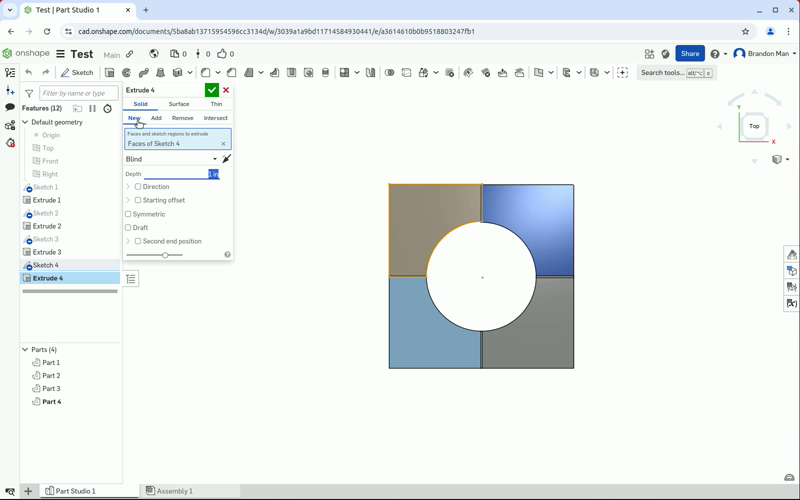
text(15.165)
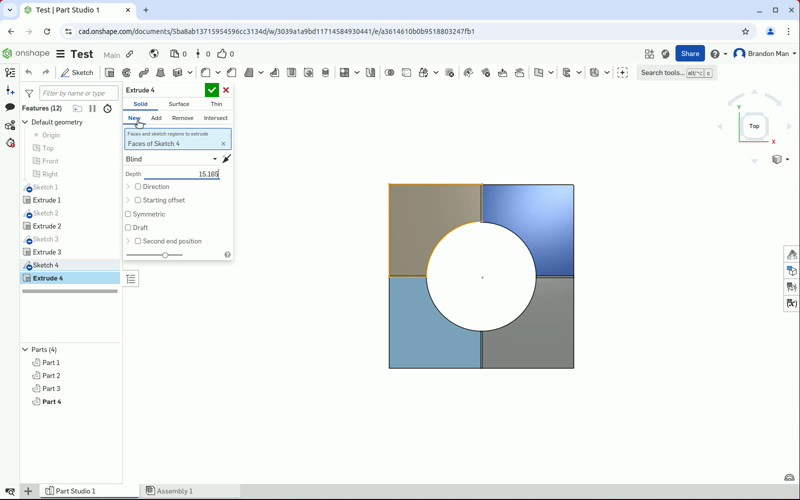
key(enter)
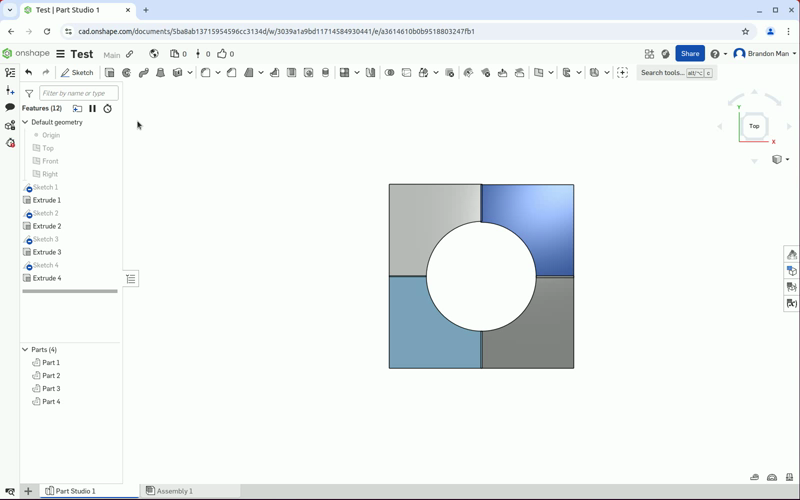
key(shift+h)
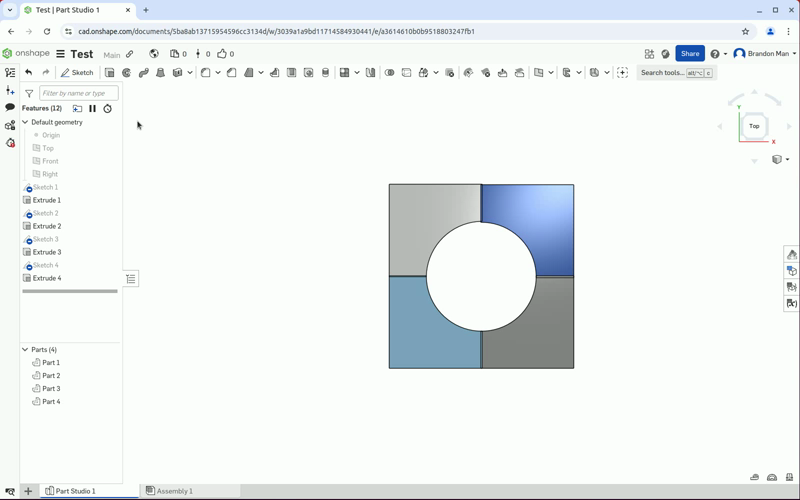
key(shift+h)
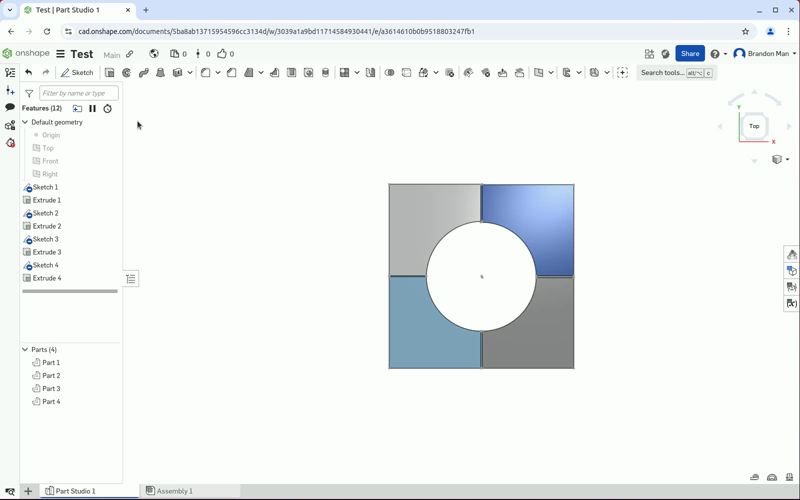
key(shift+7)
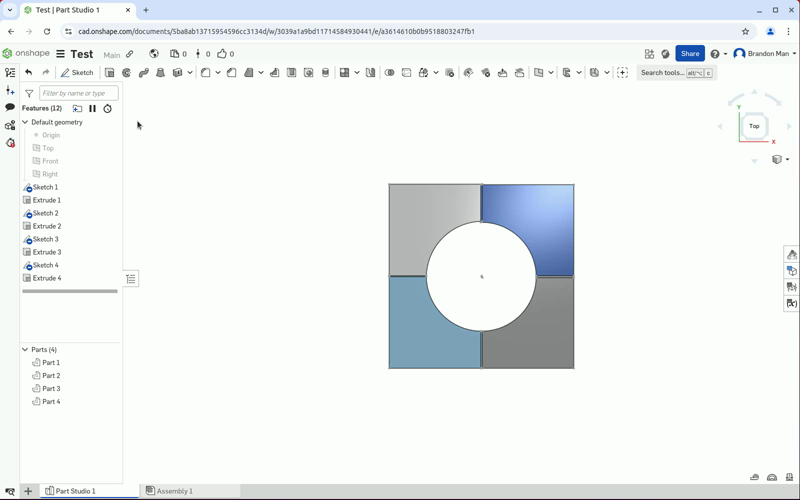
key(up, 3)
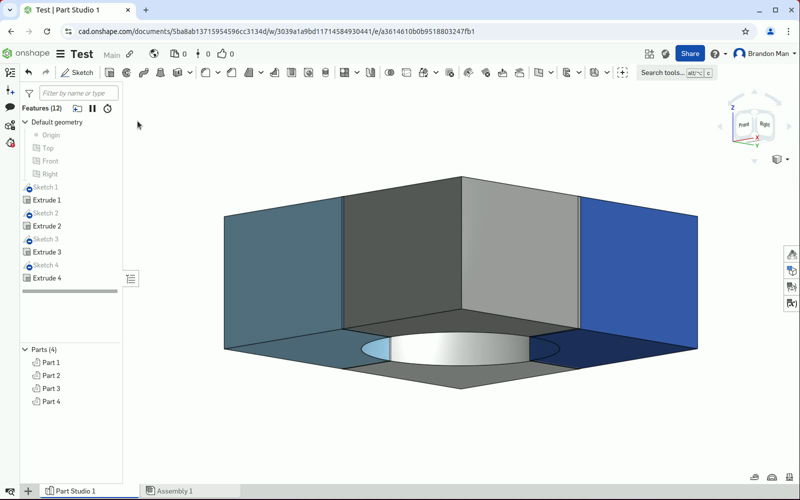
key(left, 3)
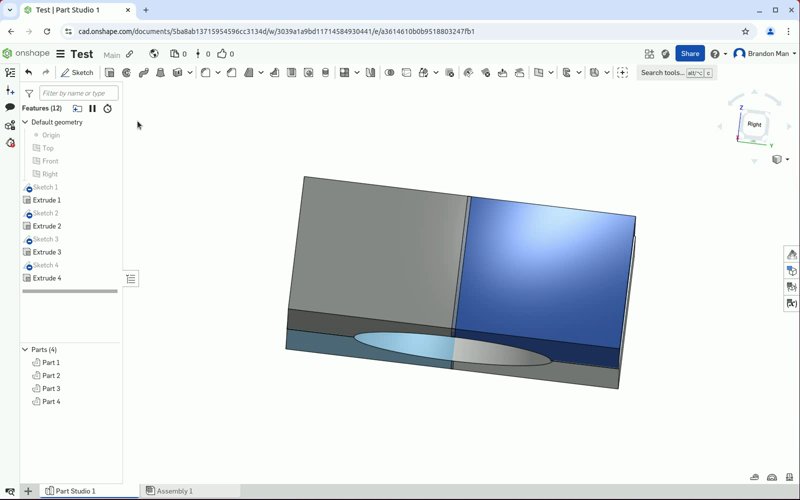
key(right, 3)
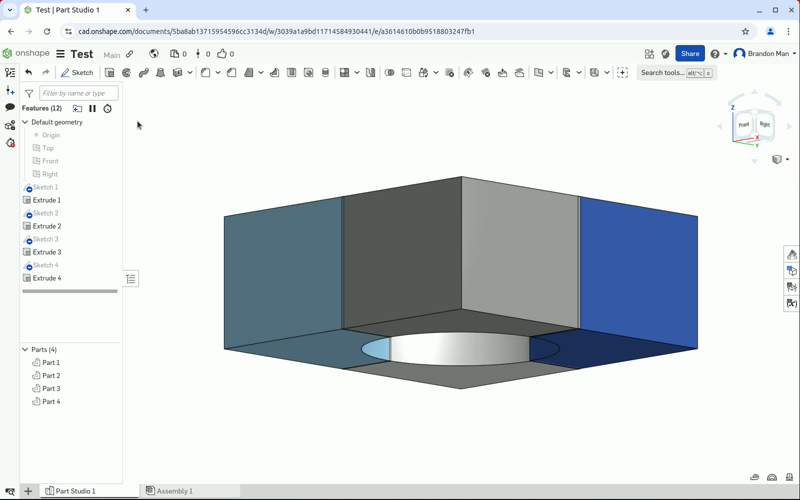
key(down, 3)
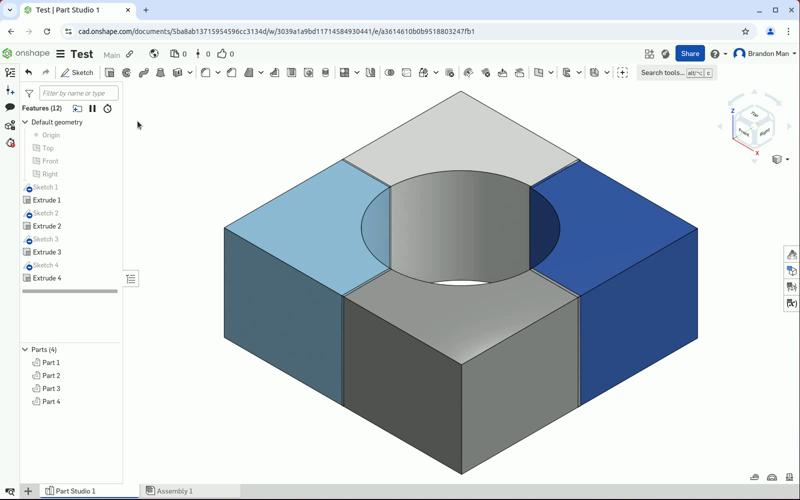
mouse_move(73, 189)
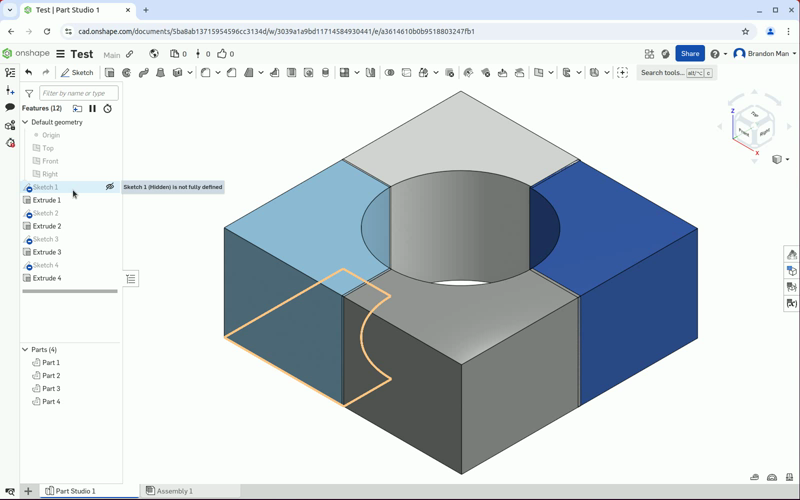
click(73, 189)